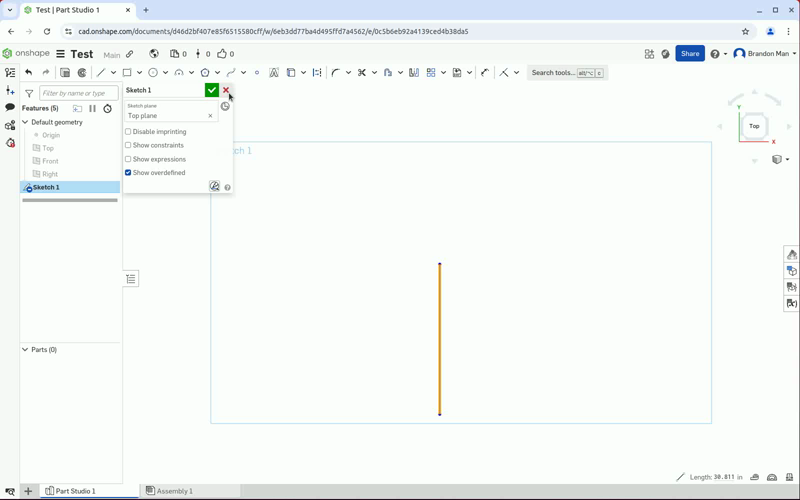
key(shift+h)
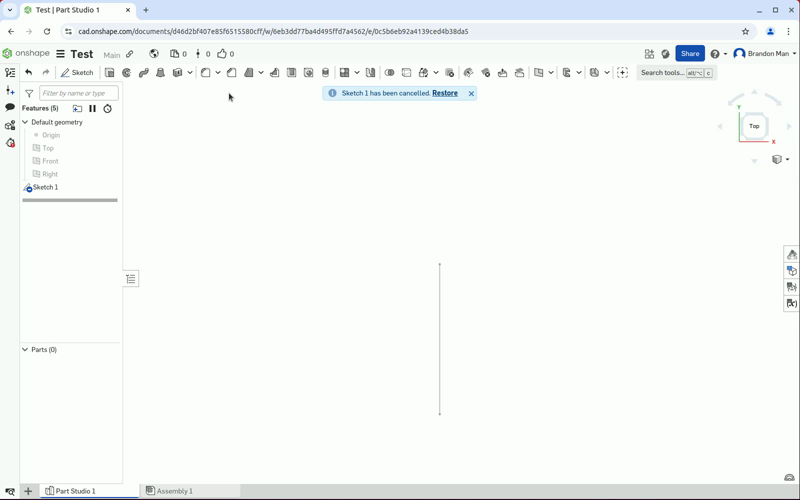
mouse_move(73, 352)
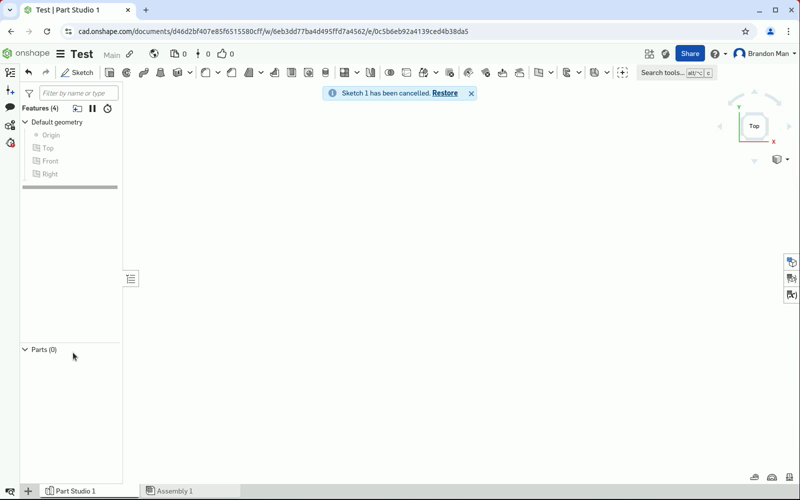
key(y)
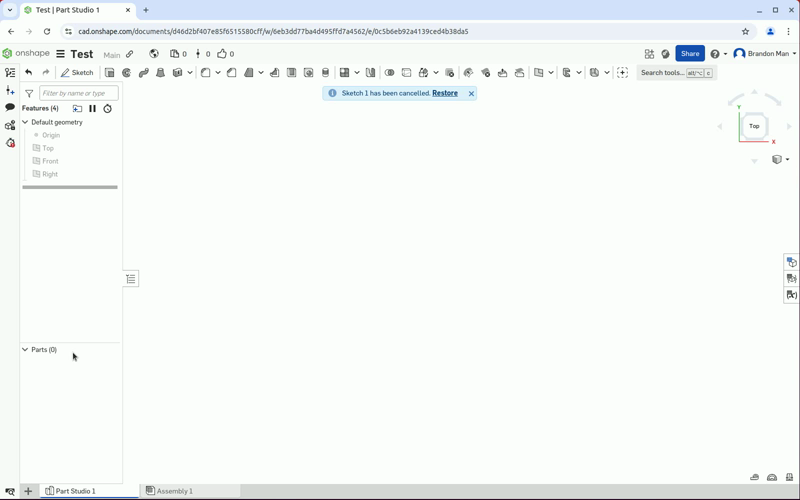
key(shift+p)
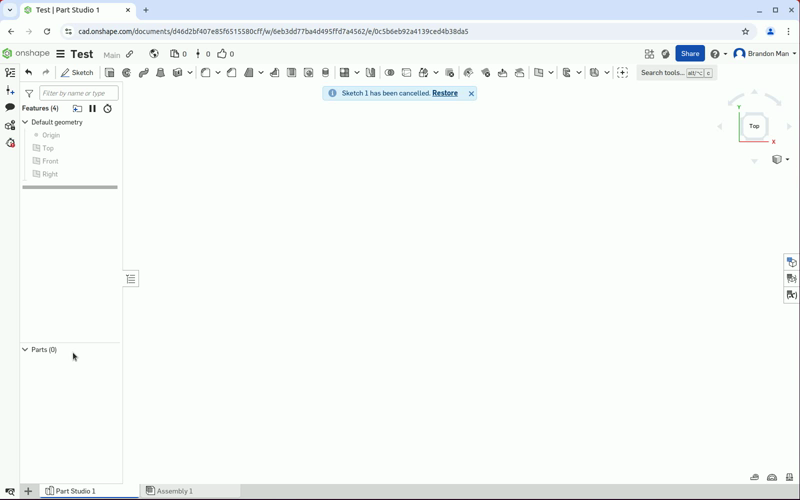
key(space)
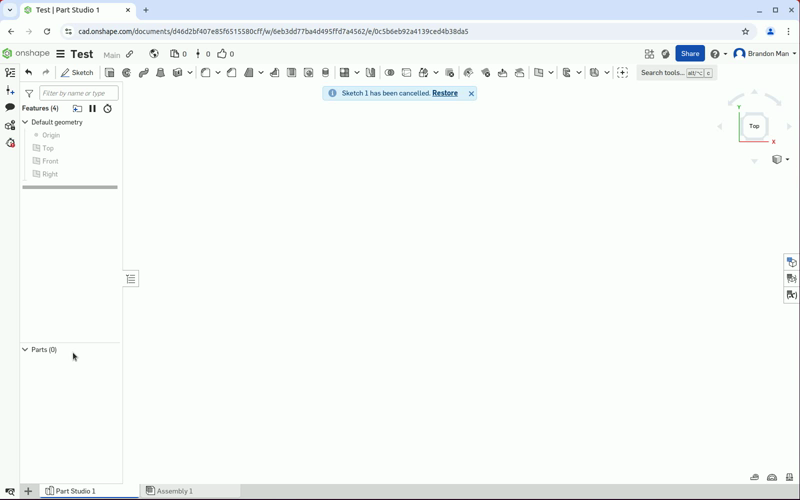
key_down(shift)
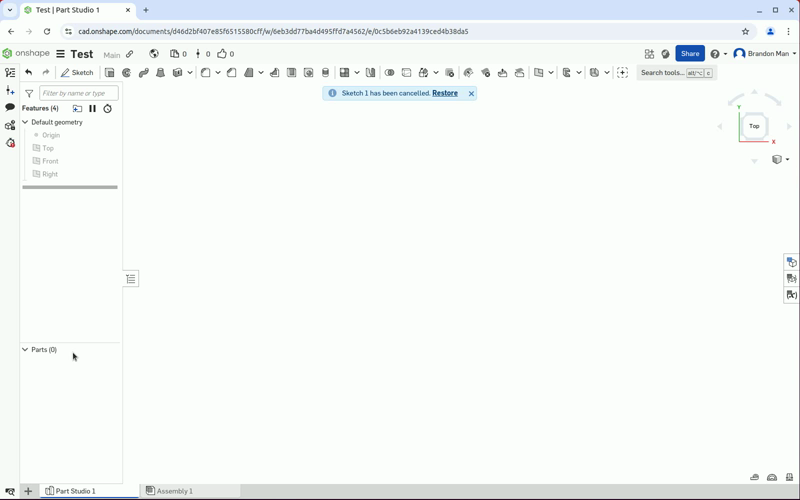
key(up)
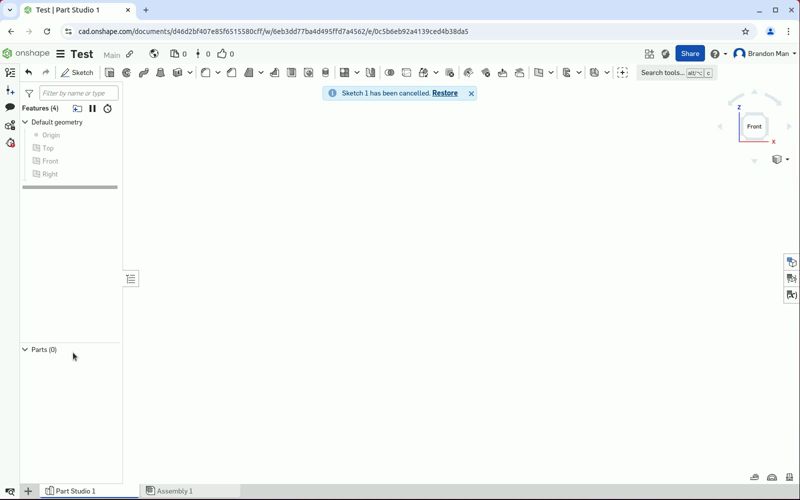
key_up(shift)
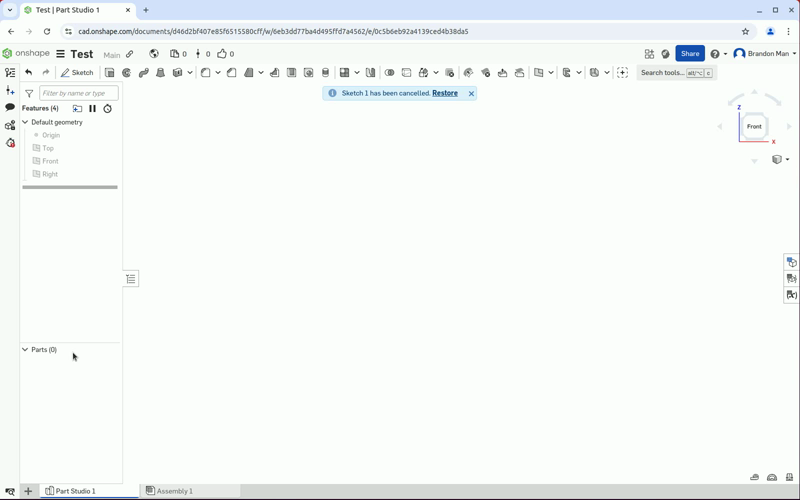
mouse_move(73, 352)
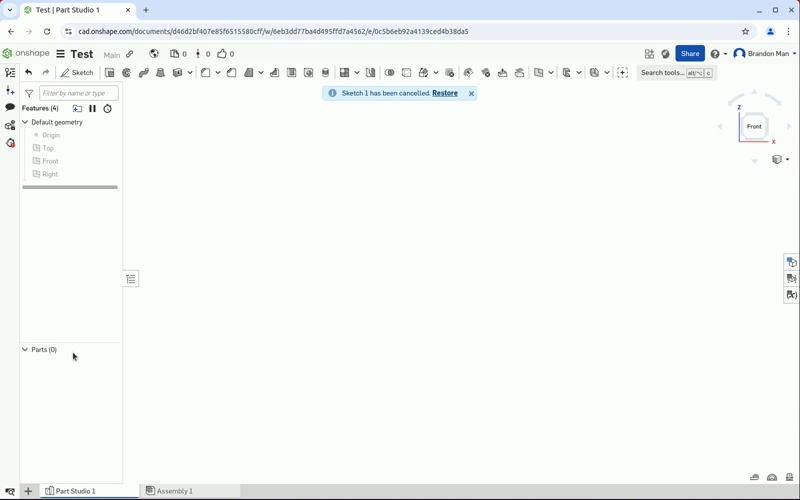
key(shift+y)
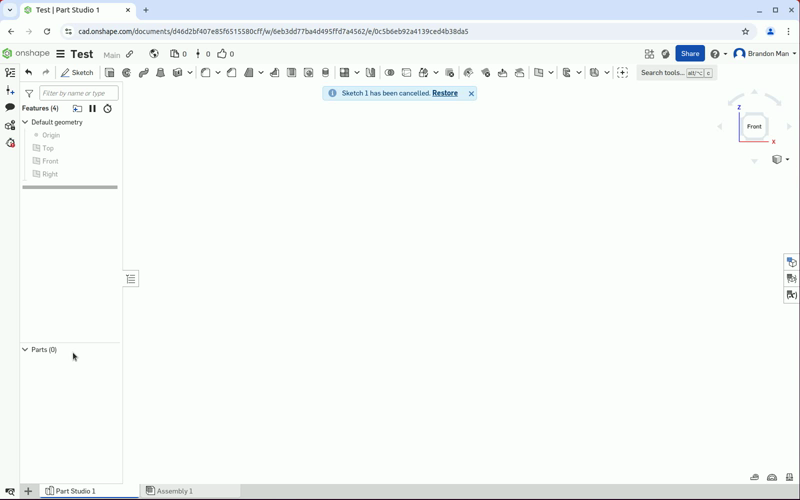
key(shift+s)
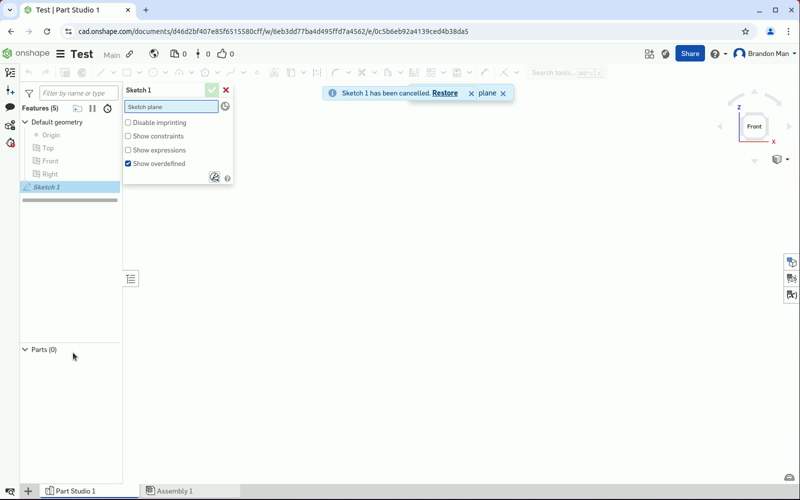
mouse_move(73, 163)
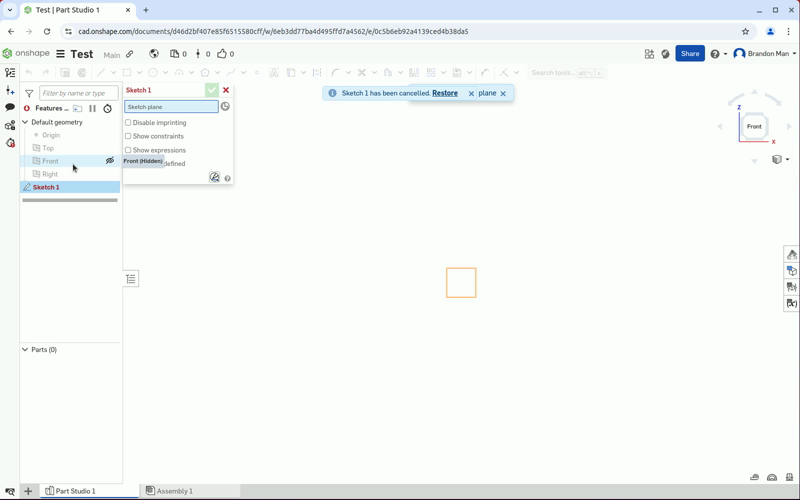
click(73, 163)
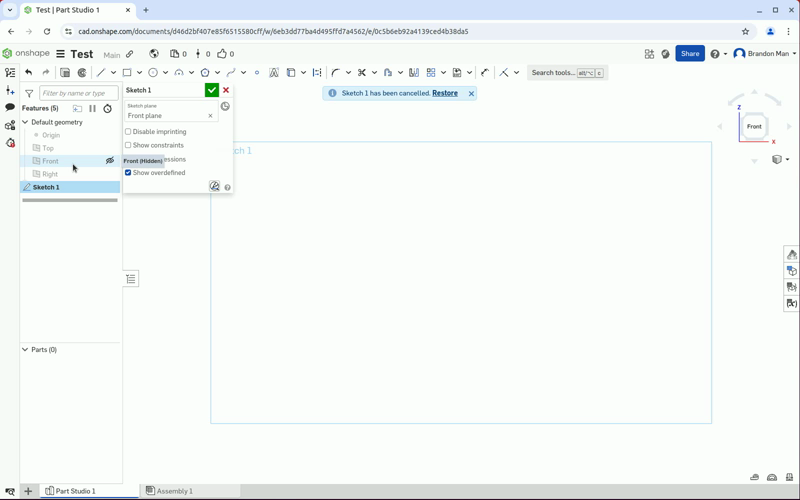
mouse_move(73, 352)
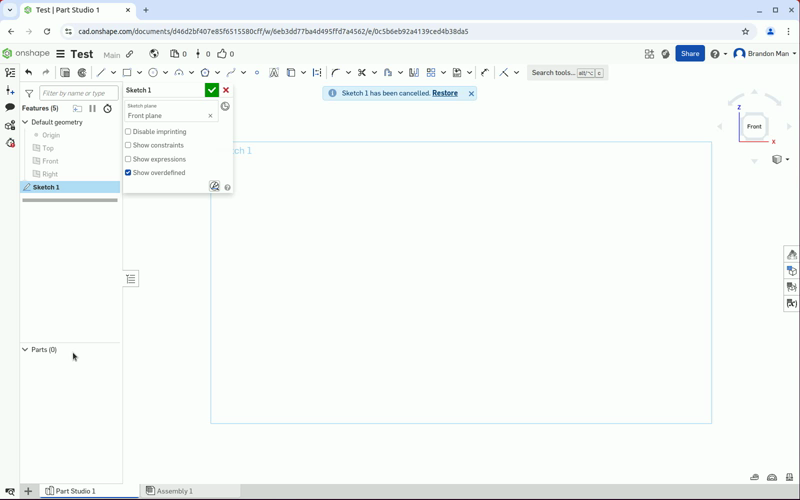
key(y)
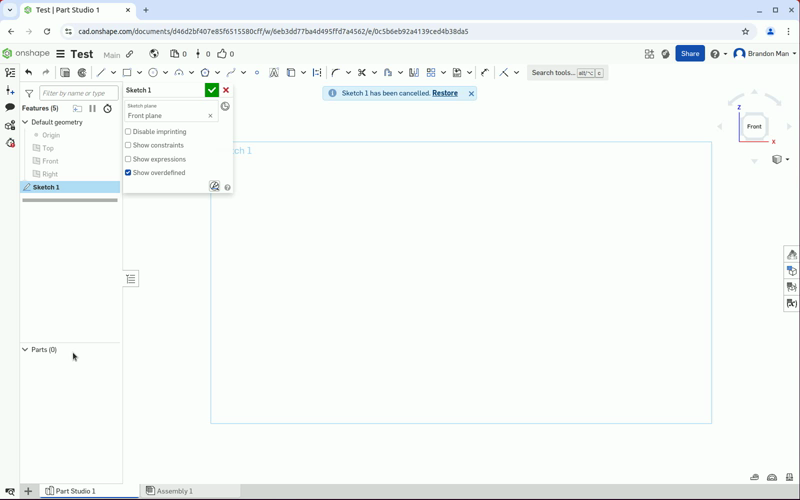
key(a)
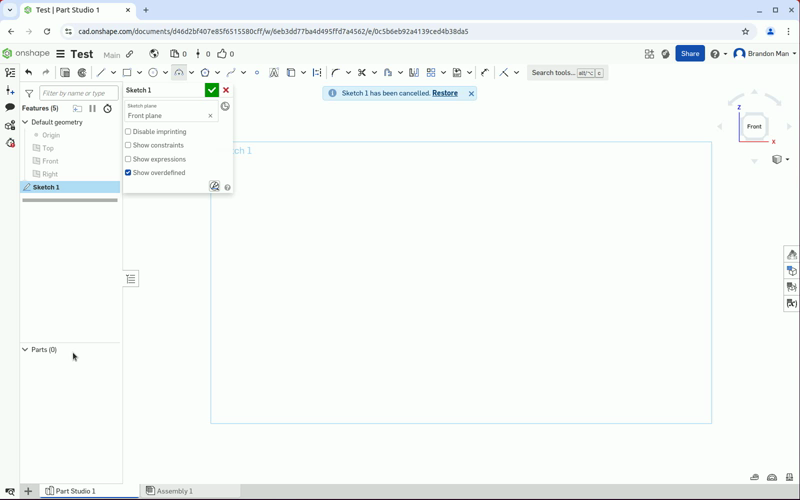
key_down(shift)
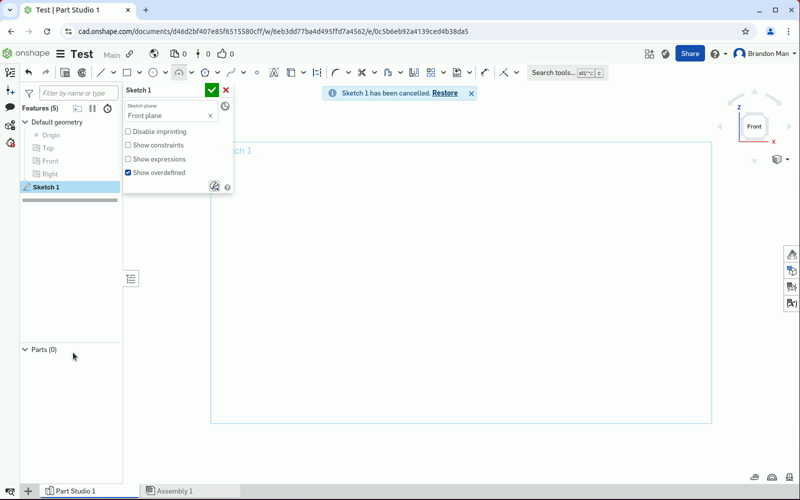
mouse_move(491, 267)
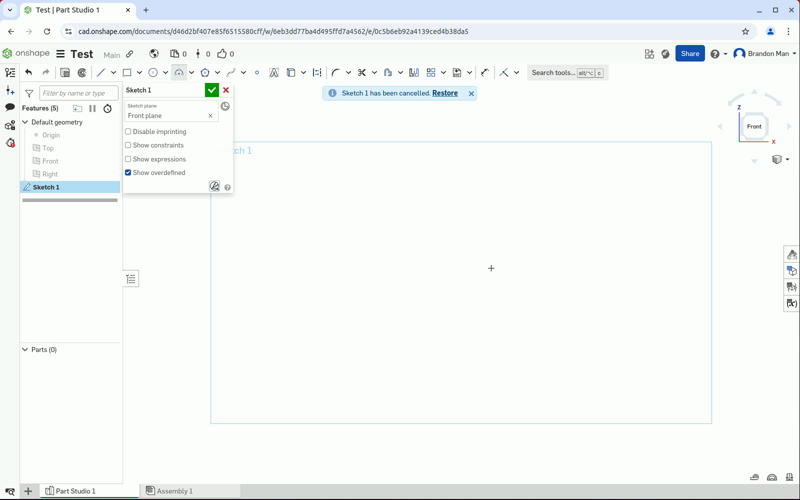
click(491, 267)
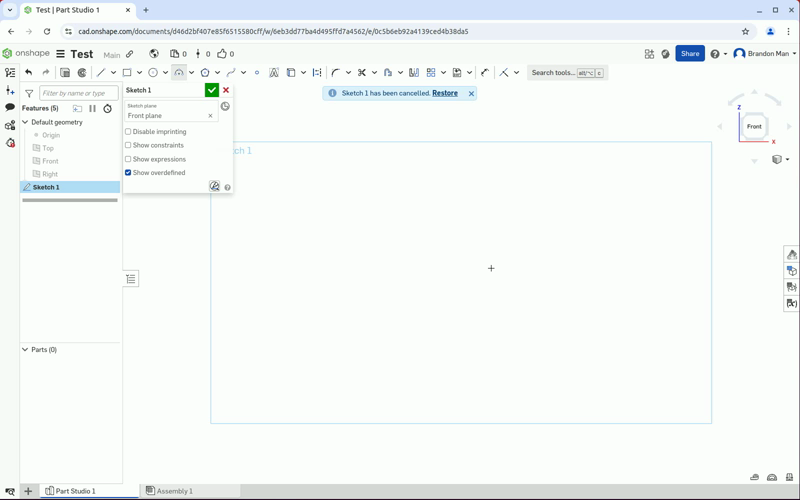
key_up(shift)
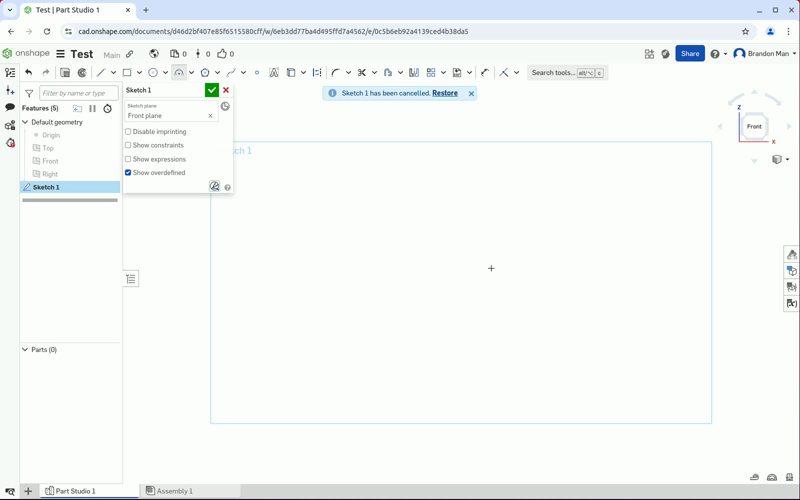
key_down(shift)
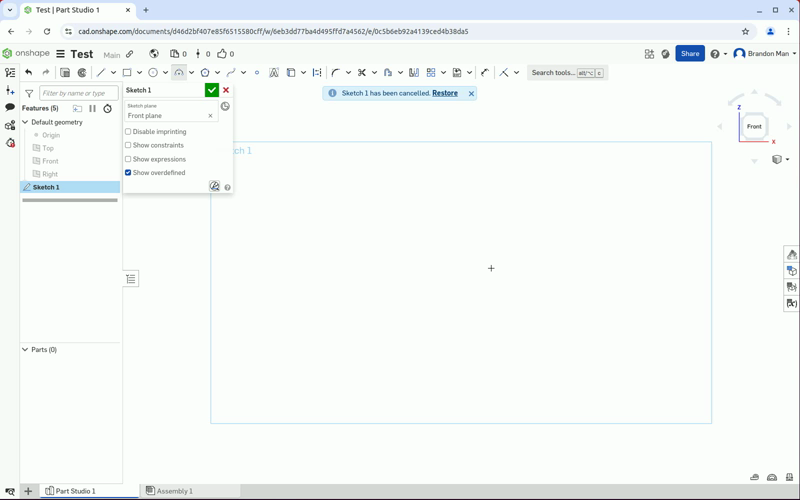
mouse_move(504, 254)
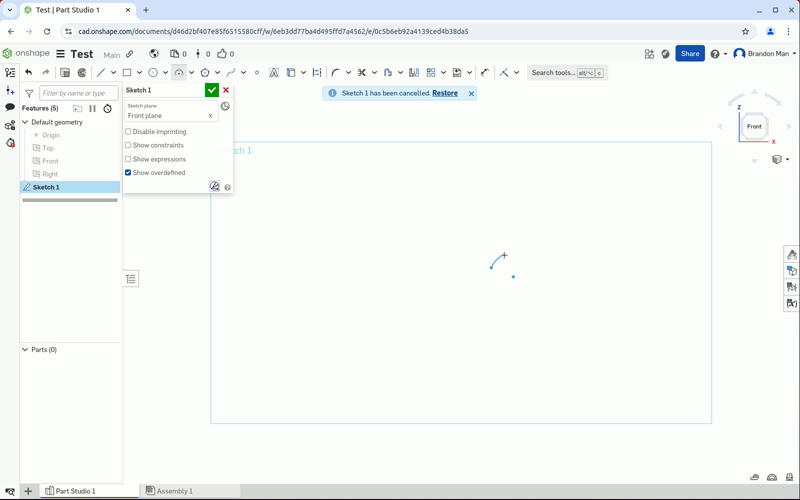
click(504, 254)
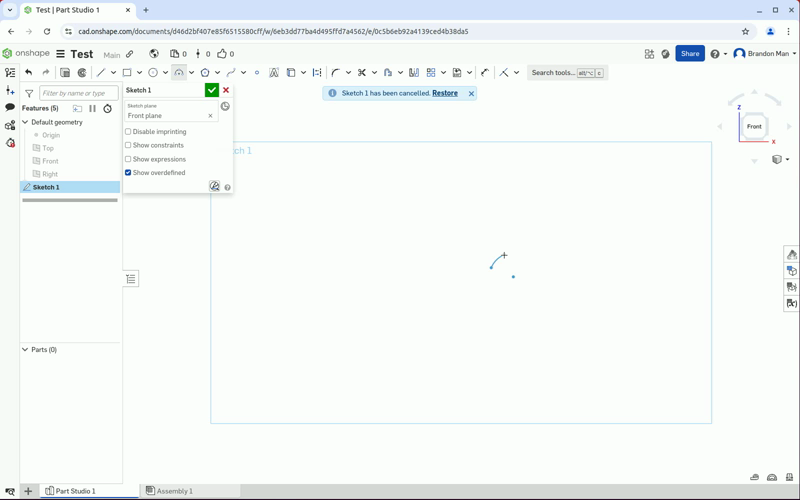
mouse_move(500, 264)
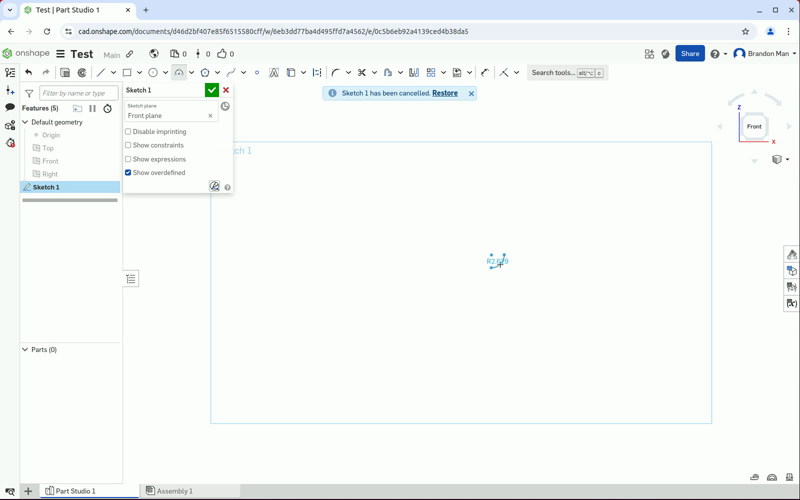
click(500, 264)
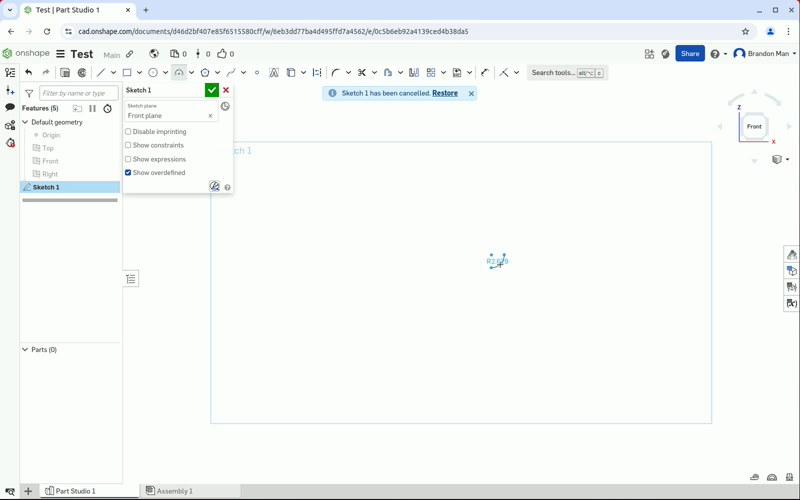
key_up(shift)
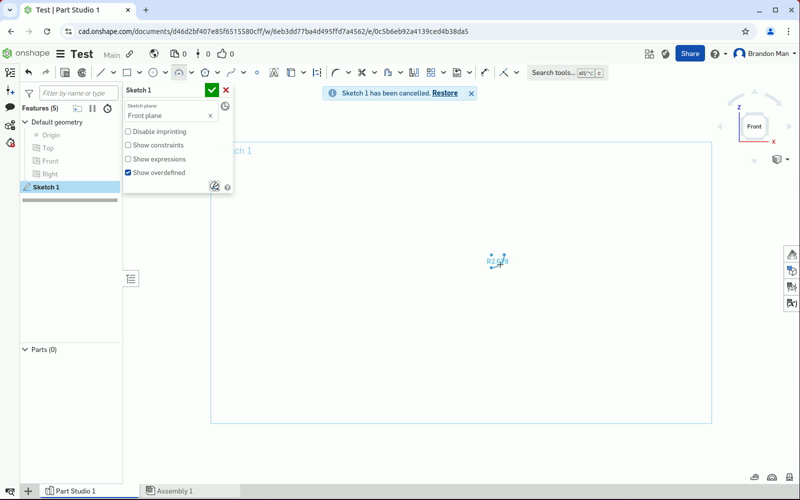
key(esc)
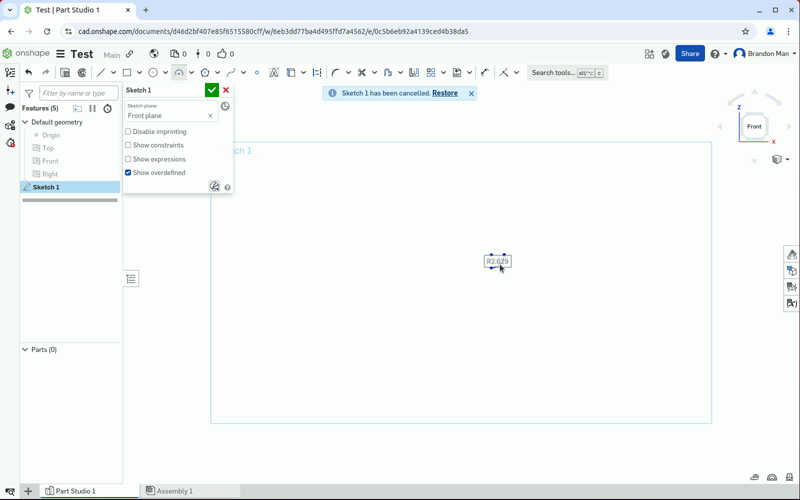
key(l)
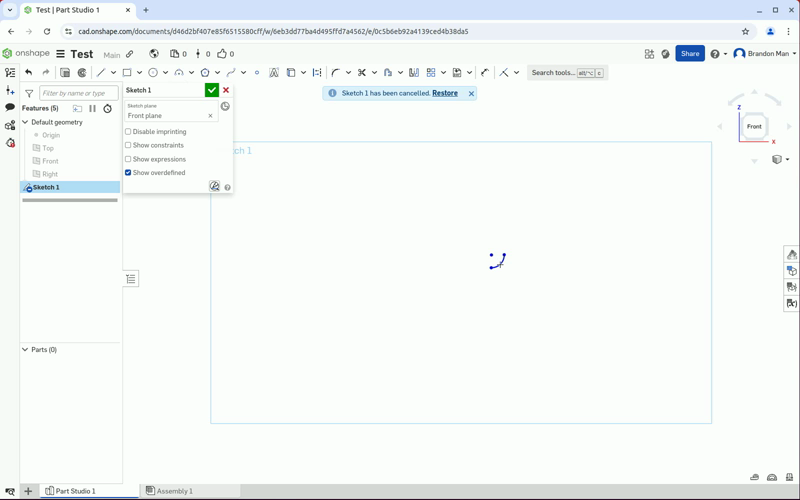
mouse_move(504, 254)
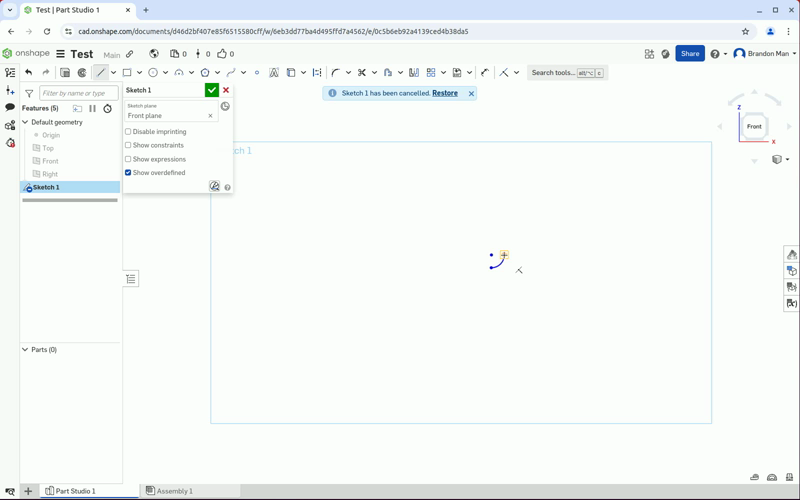
click(504, 254)
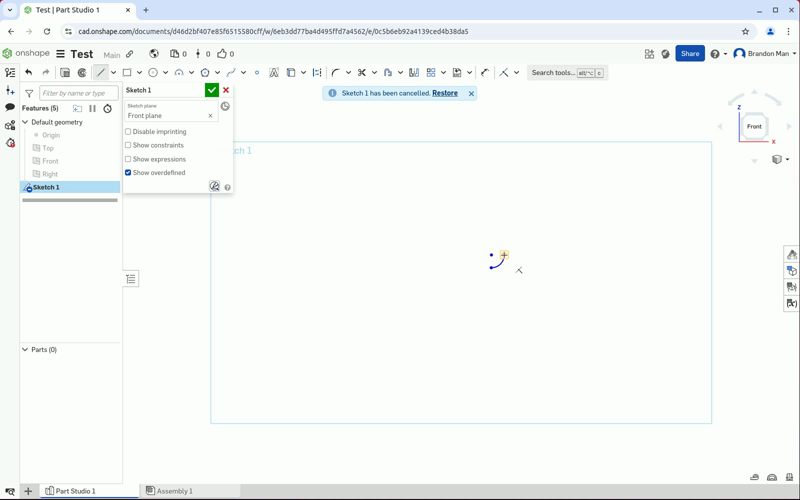
key_down(shift)
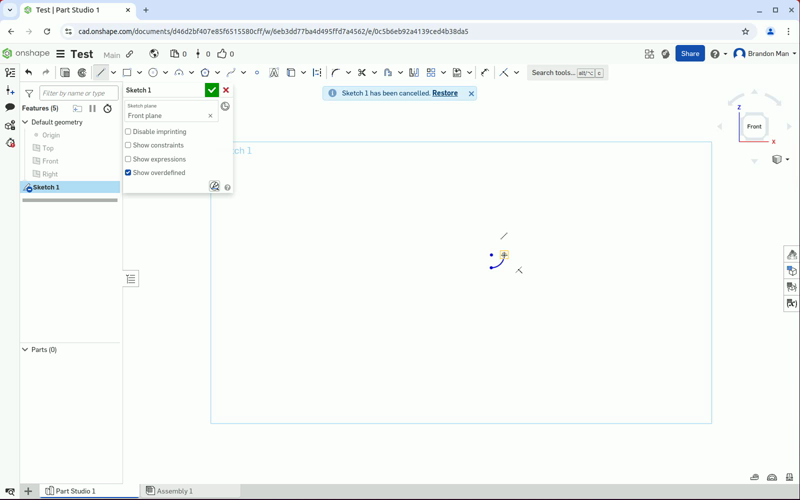
mouse_move(534, 254)
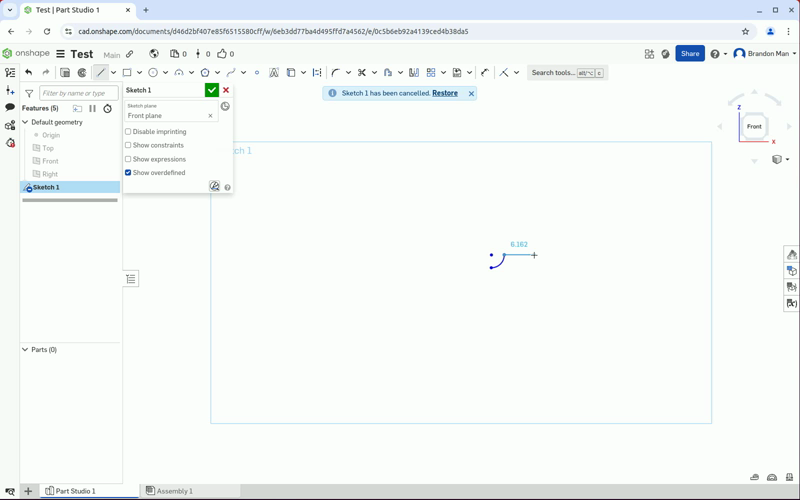
mouse_move(498, 254)
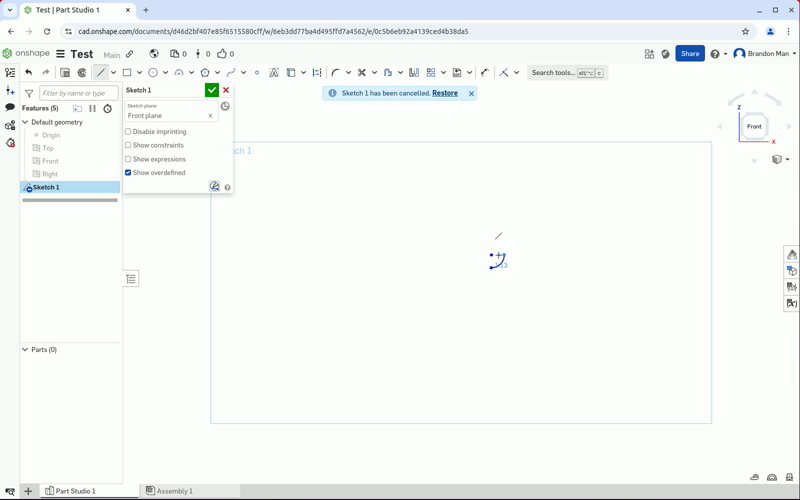
scroll(6)
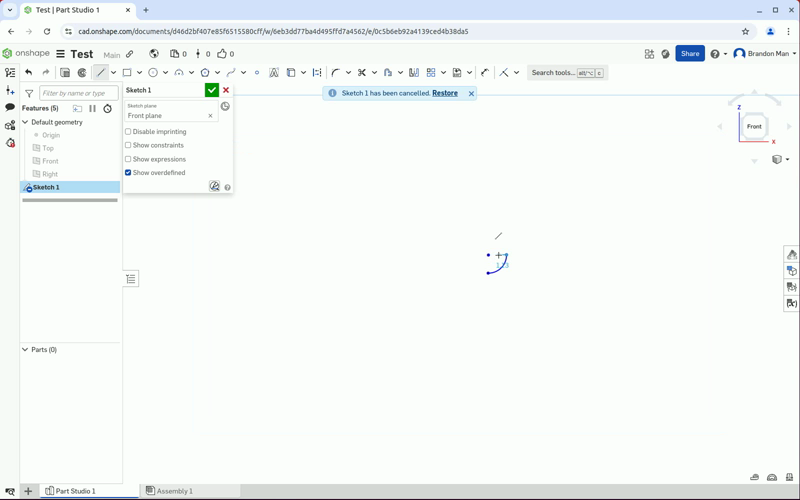
scroll(6)
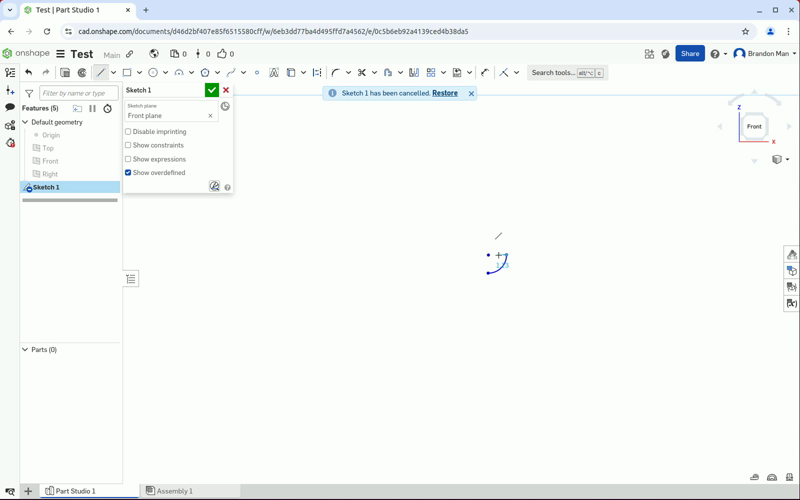
scroll(6)
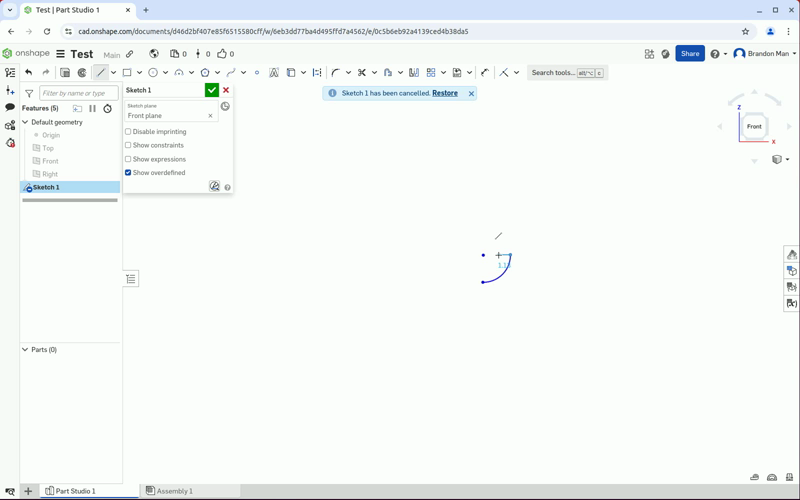
scroll(6)
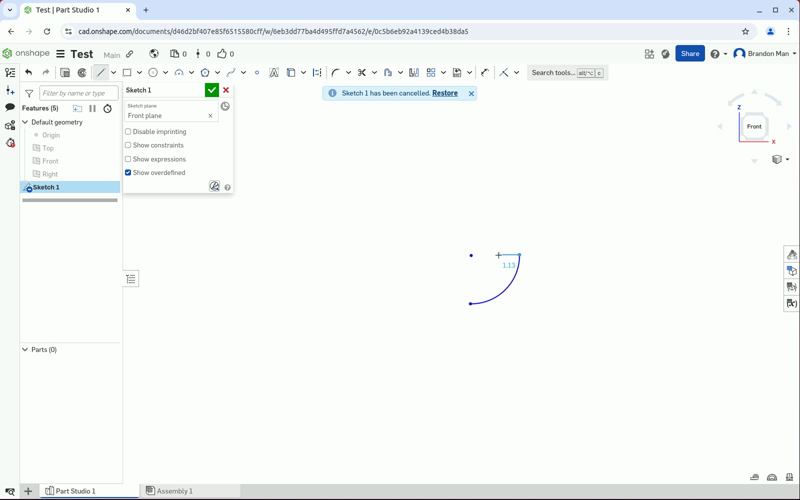
scroll(6)
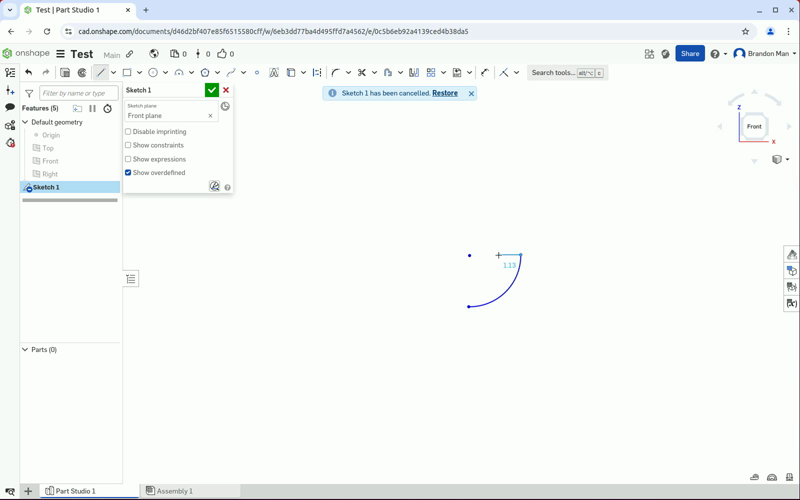
scroll(6)
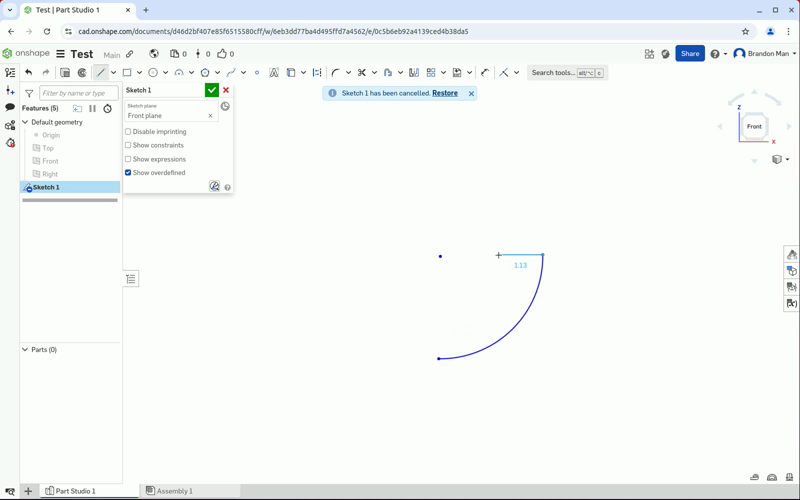
scroll(6)
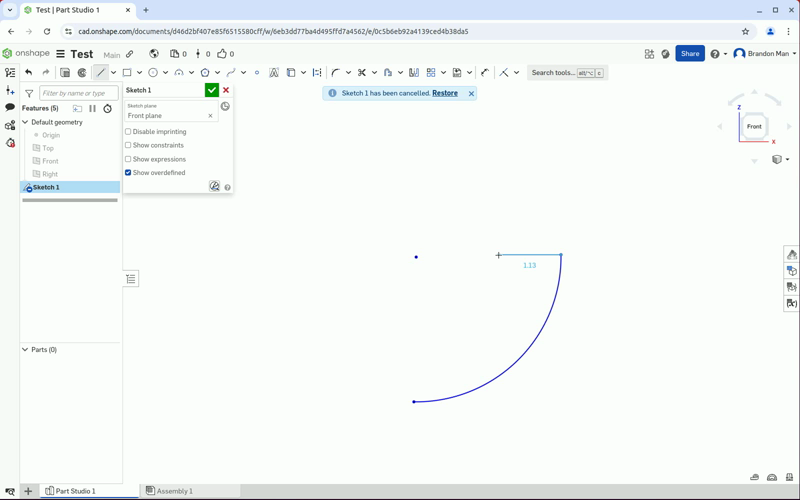
click(498, 254)
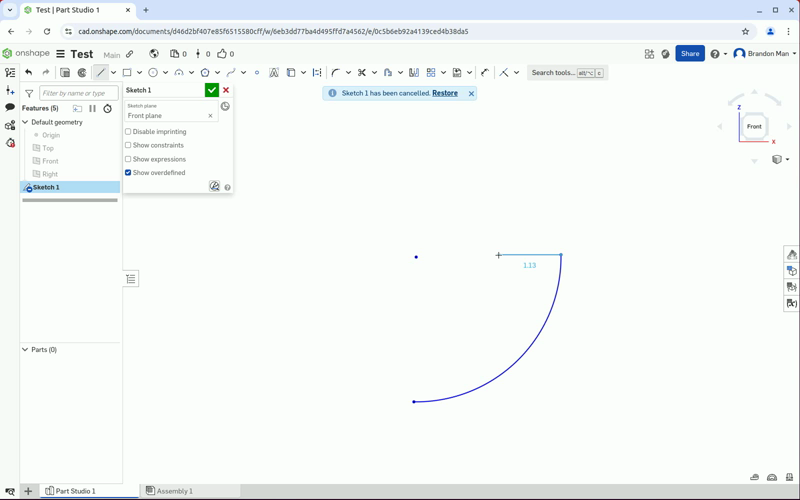
scroll(-6)
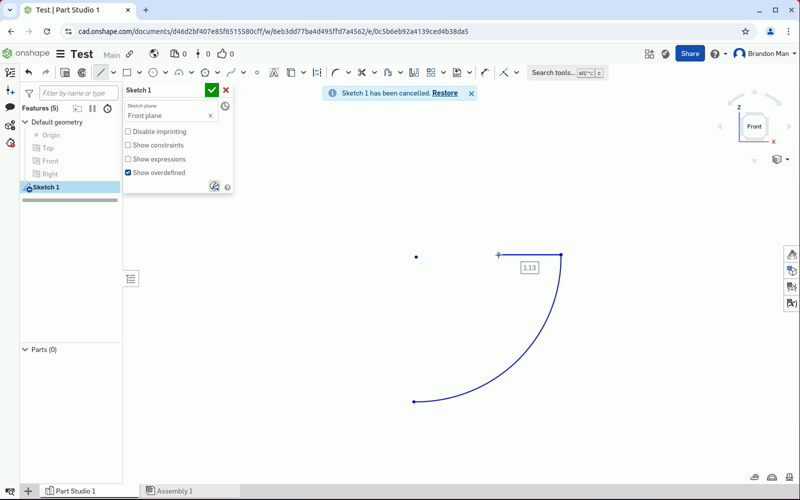
scroll(-6)
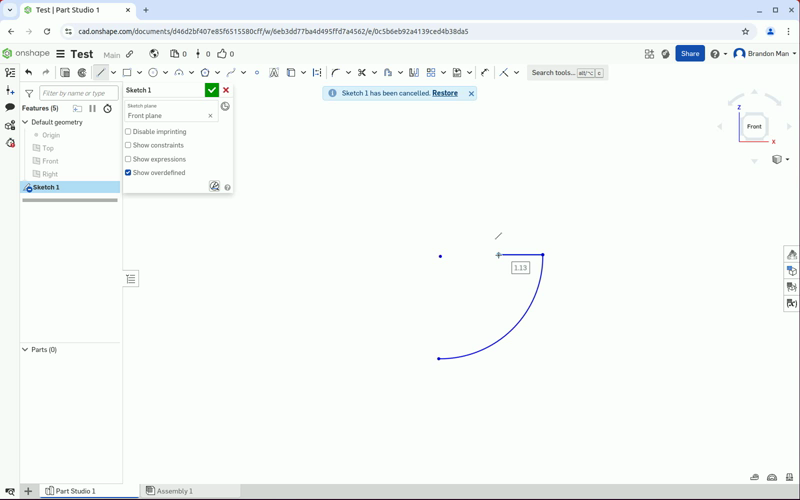
scroll(-6)
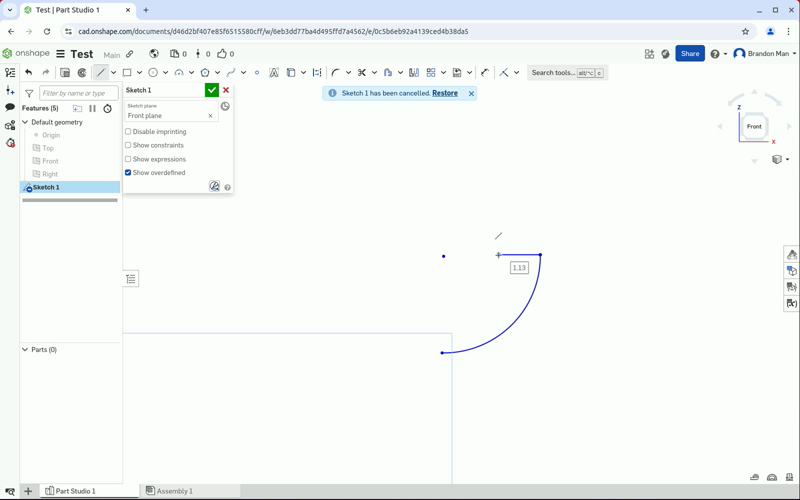
scroll(-6)
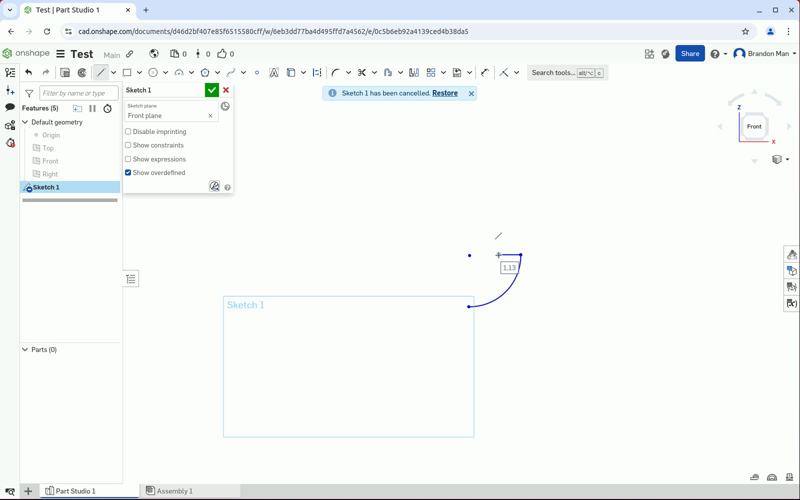
scroll(-6)
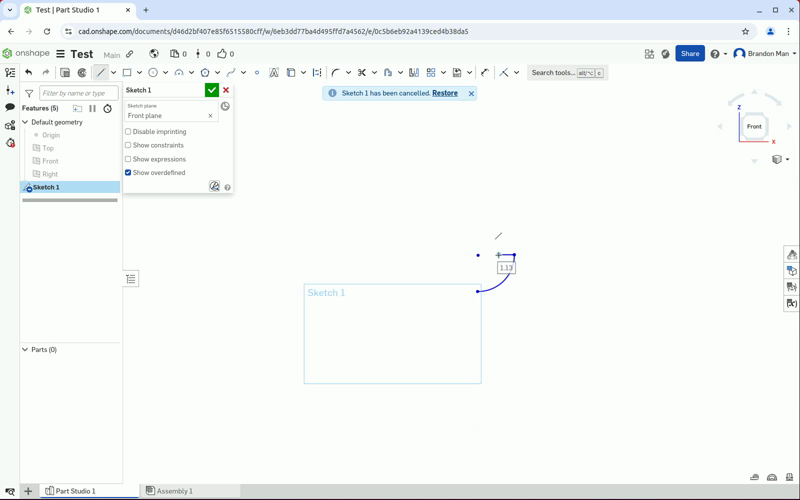
scroll(-6)
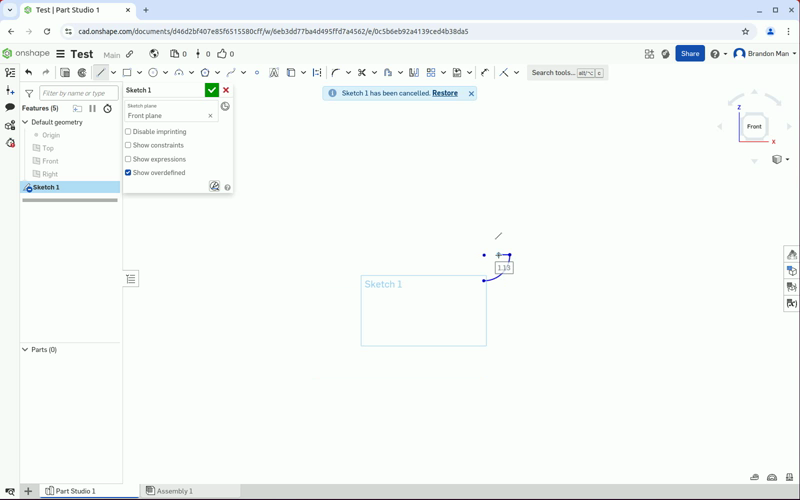
scroll(-6)
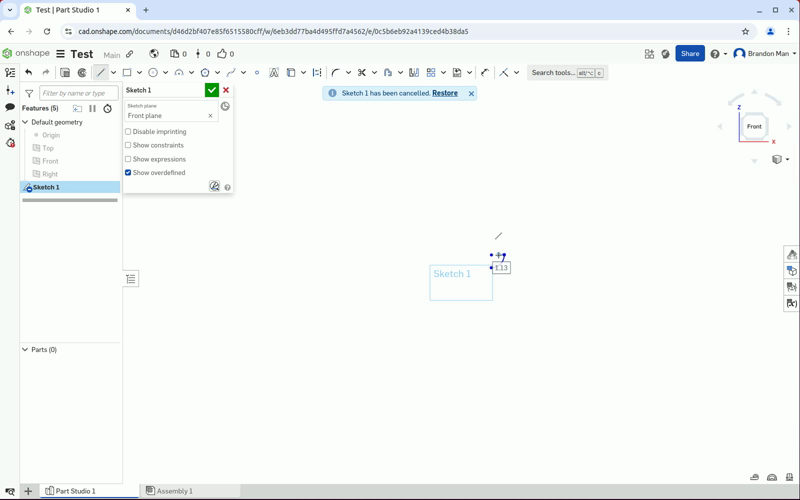
key_up(shift)
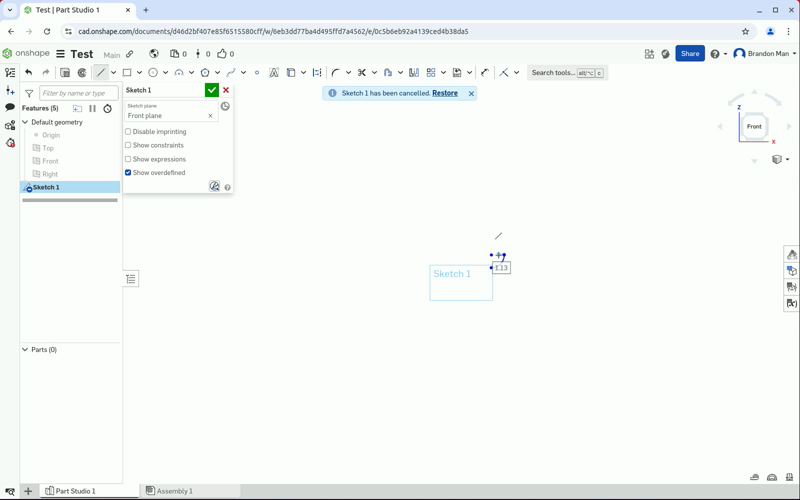
key(esc)
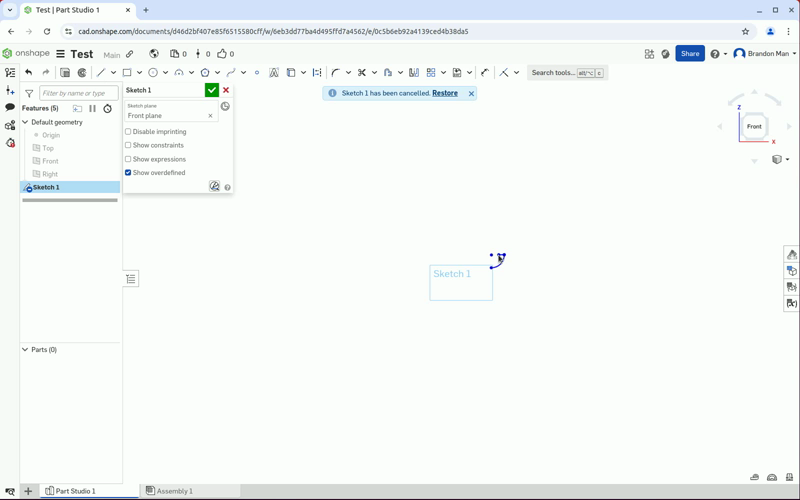
key(a)
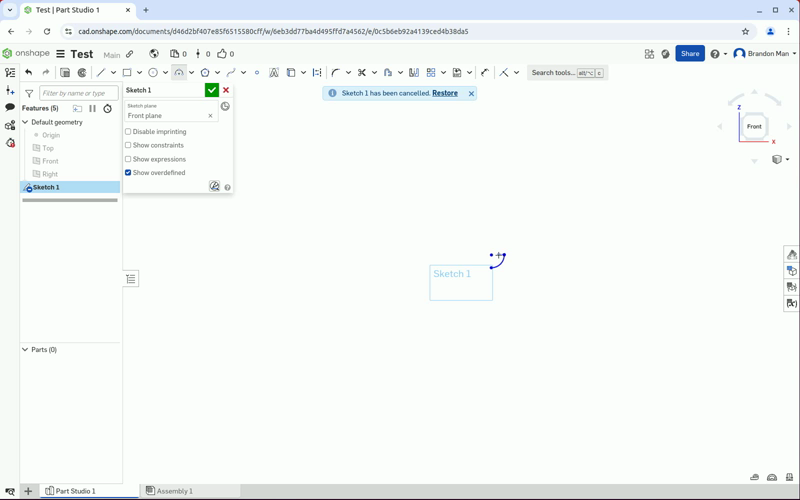
mouse_move(498, 254)
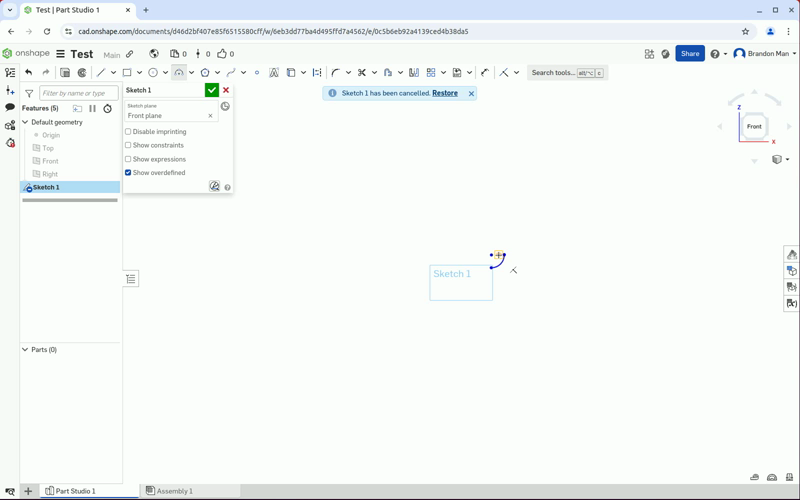
click(498, 254)
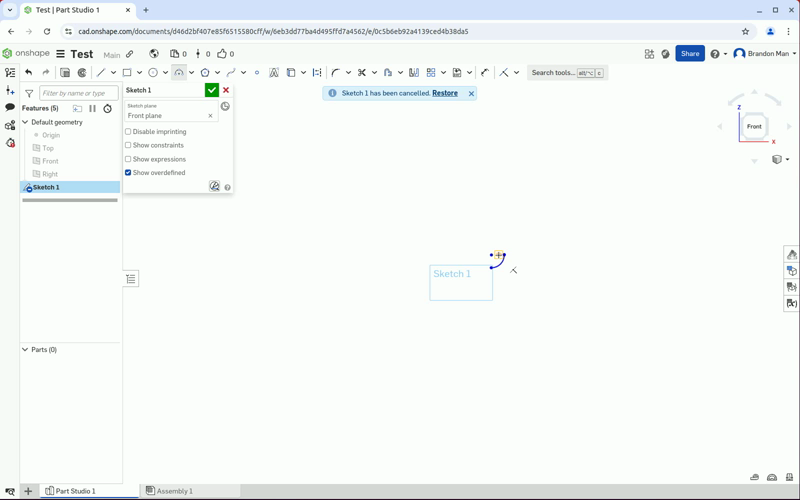
key_down(shift)
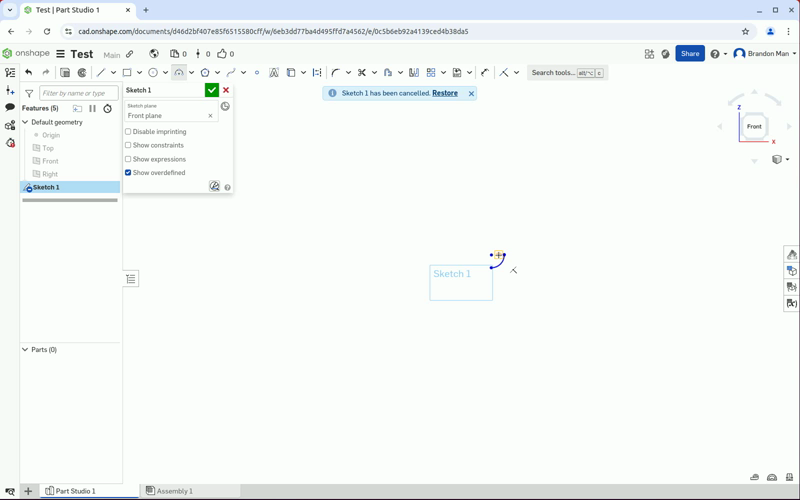
mouse_move(491, 262)
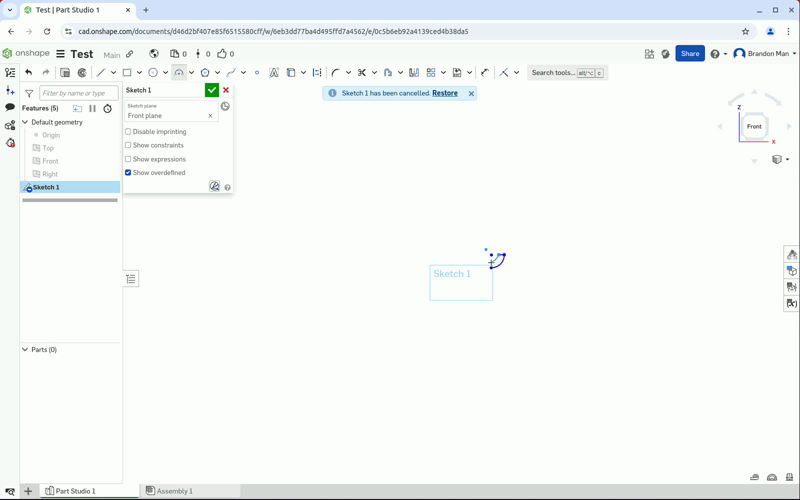
click(491, 262)
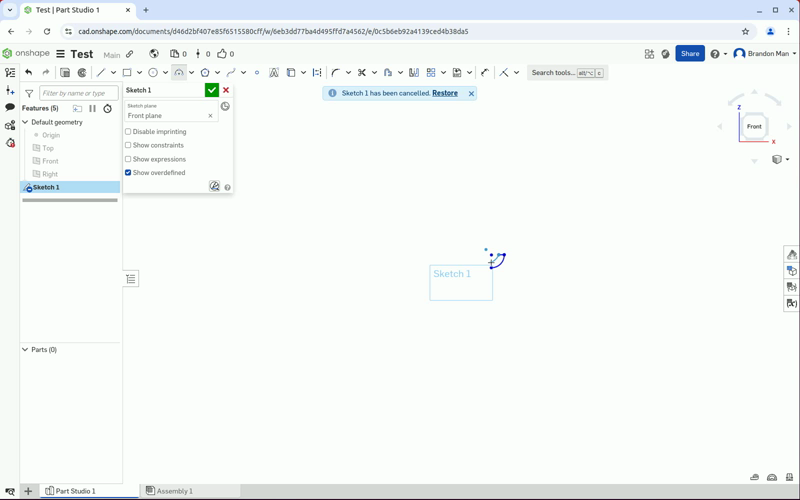
mouse_move(496, 260)
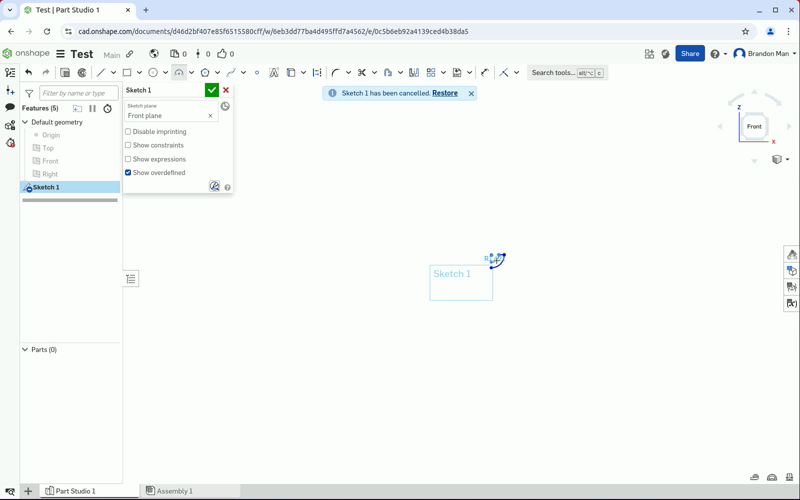
click(496, 260)
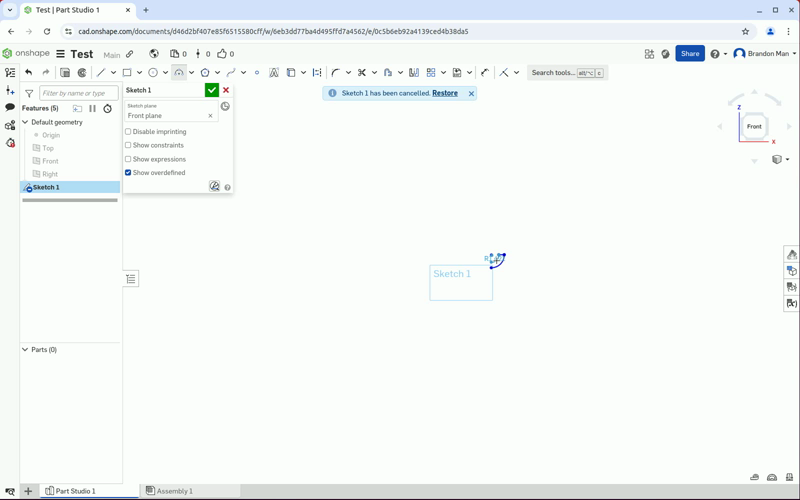
key_up(shift)
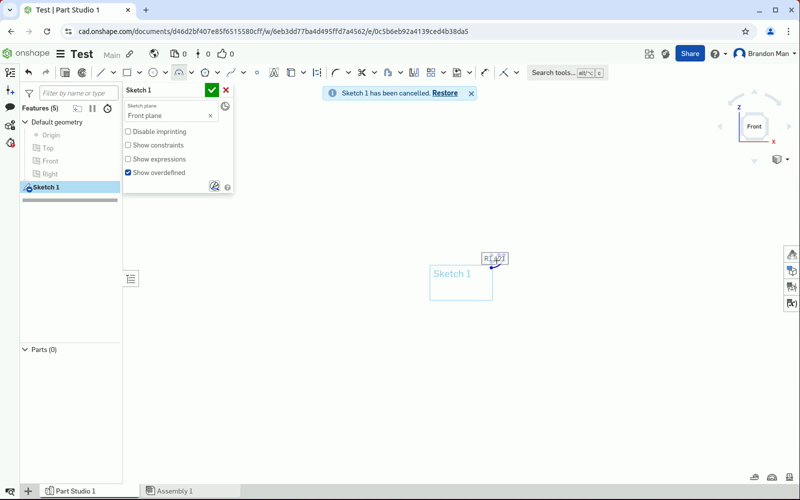
key(esc)
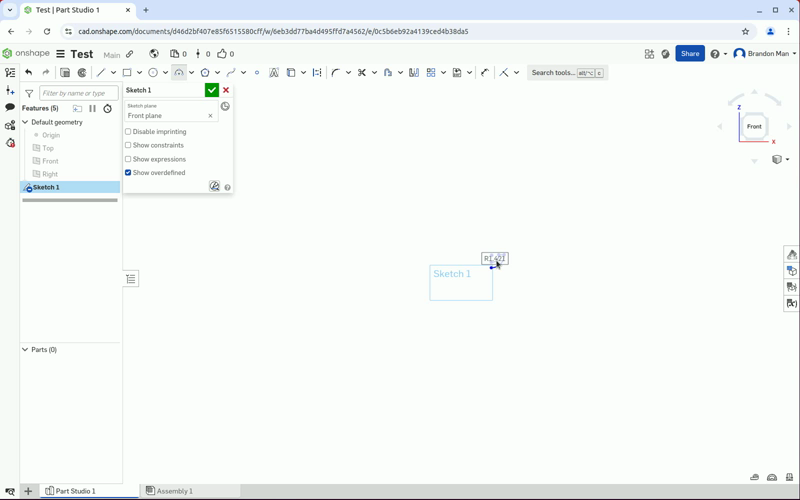
key(l)
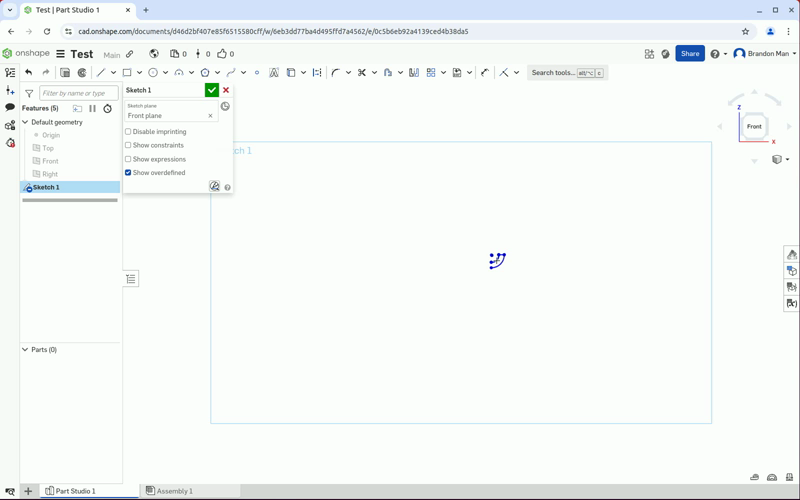
mouse_move(491, 262)
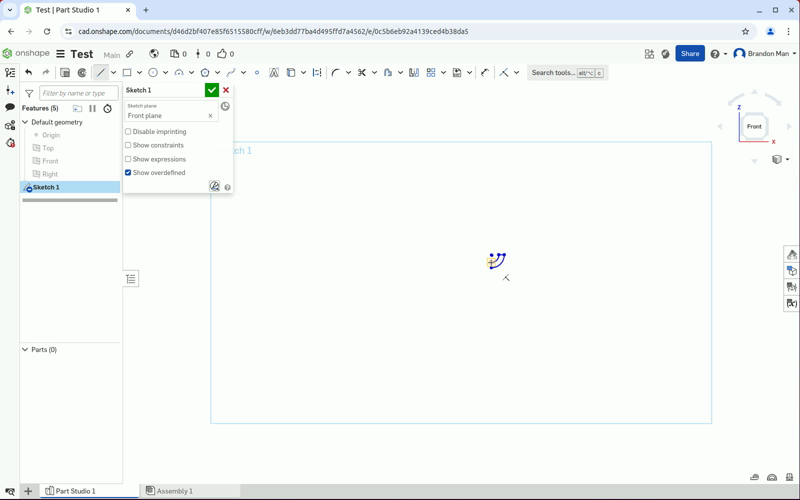
click(491, 262)
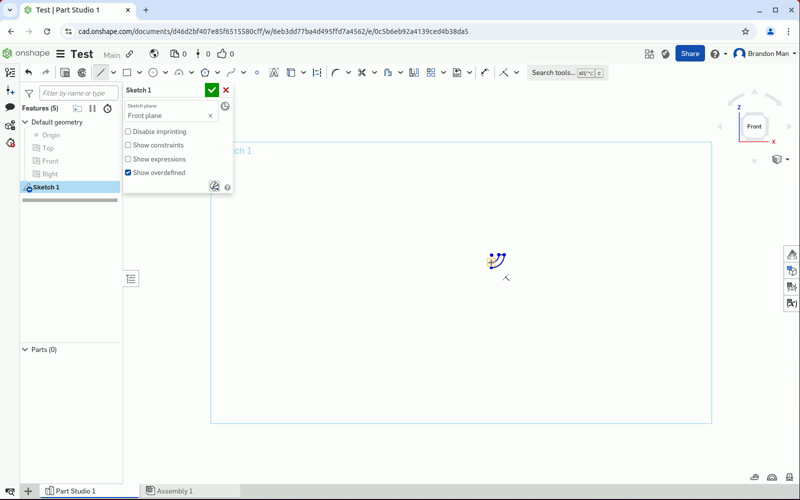
mouse_move(521, 262)
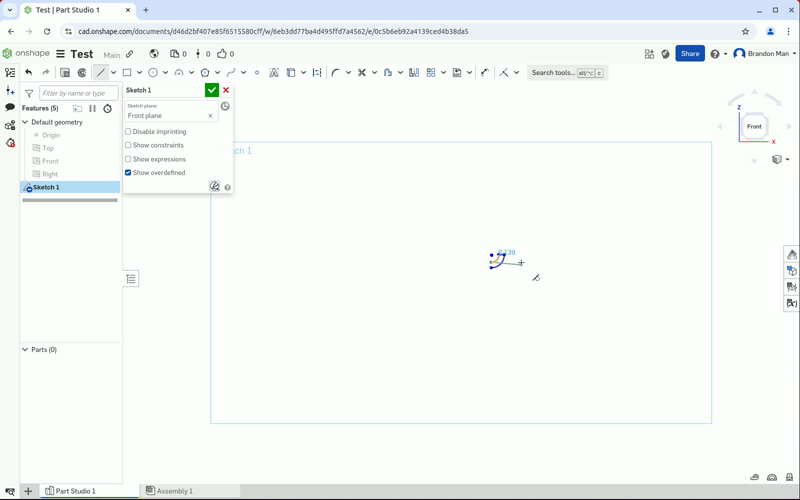
key_down(shift)
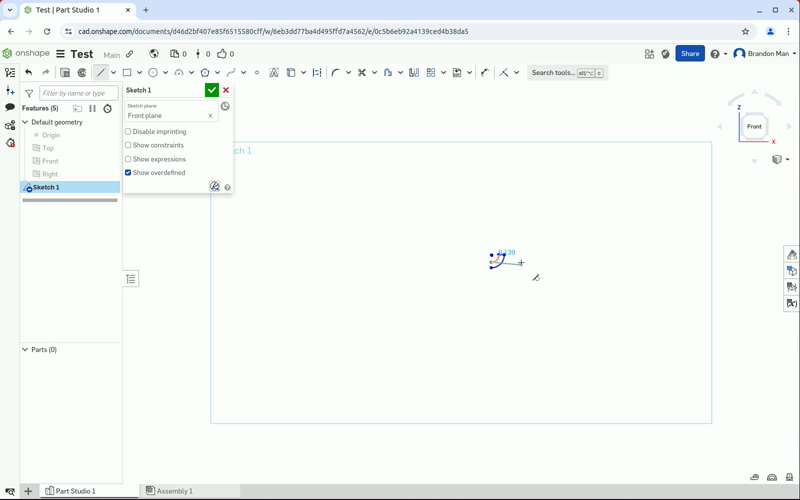
mouse_move(491, 267)
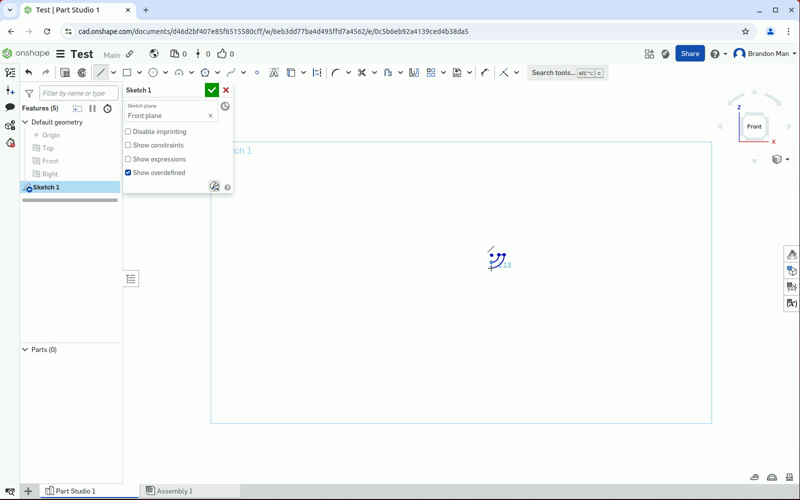
scroll(6)
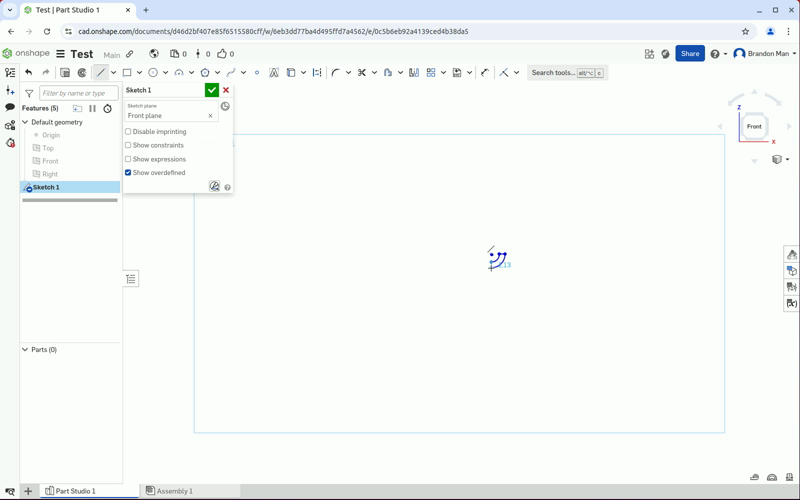
scroll(6)
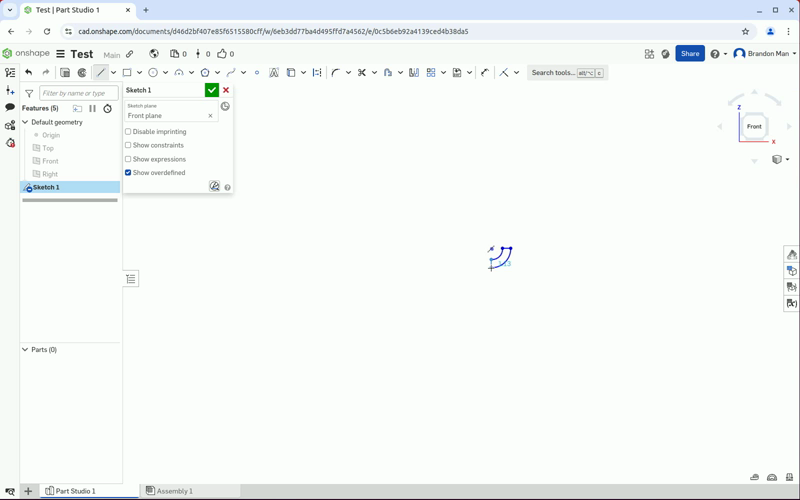
scroll(6)
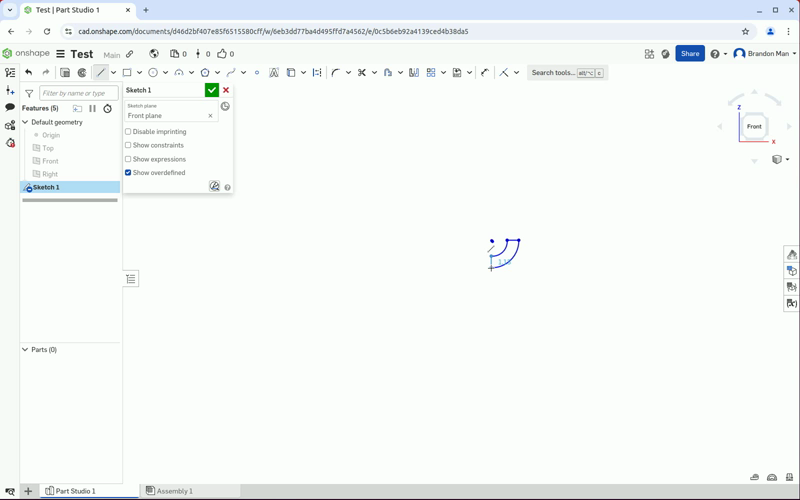
scroll(6)
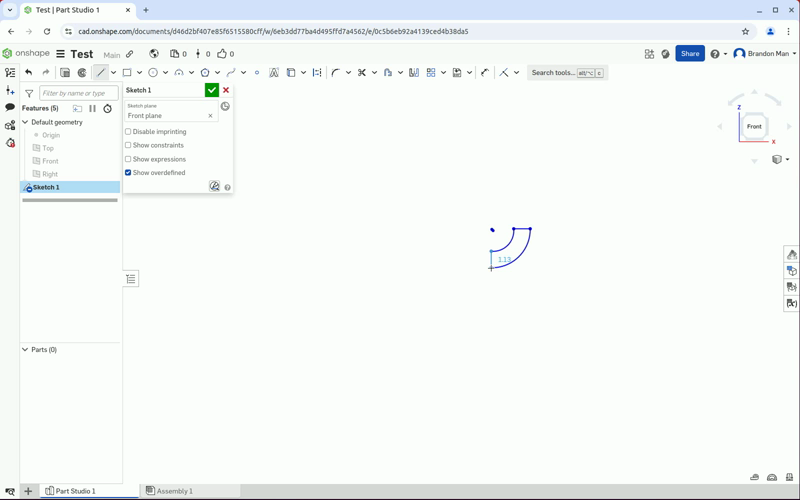
scroll(6)
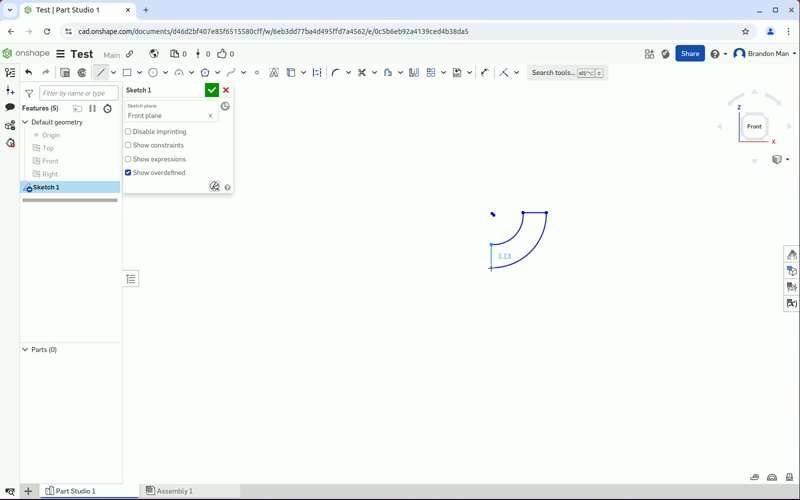
scroll(6)
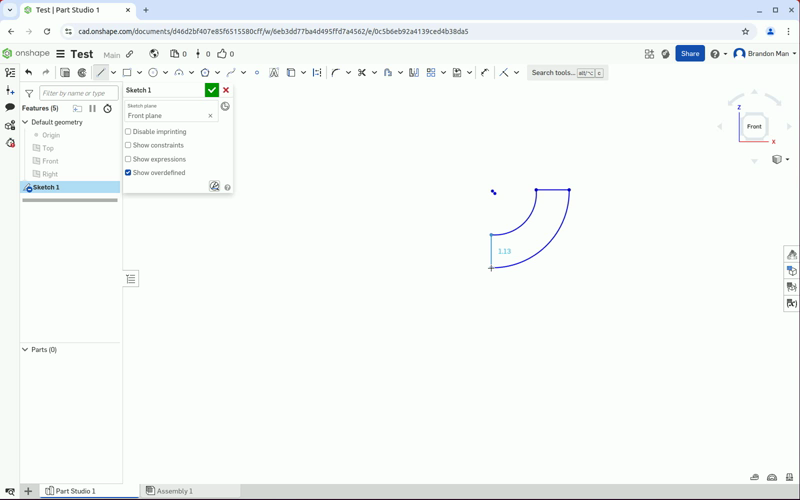
scroll(6)
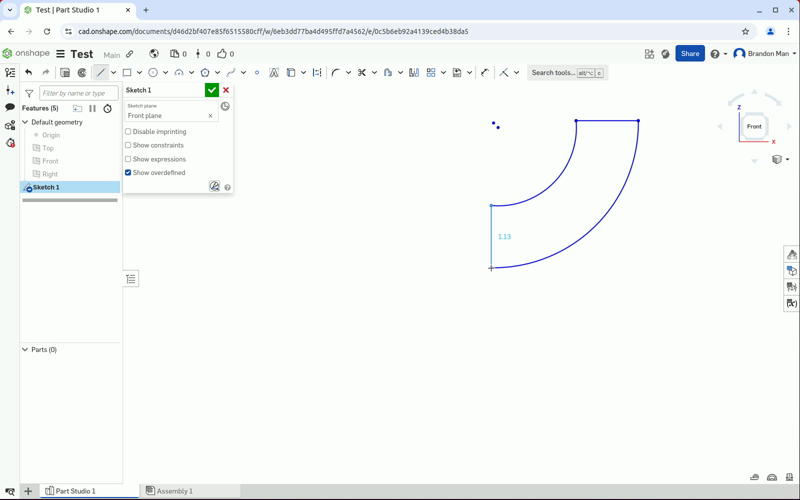
key_up(shift)
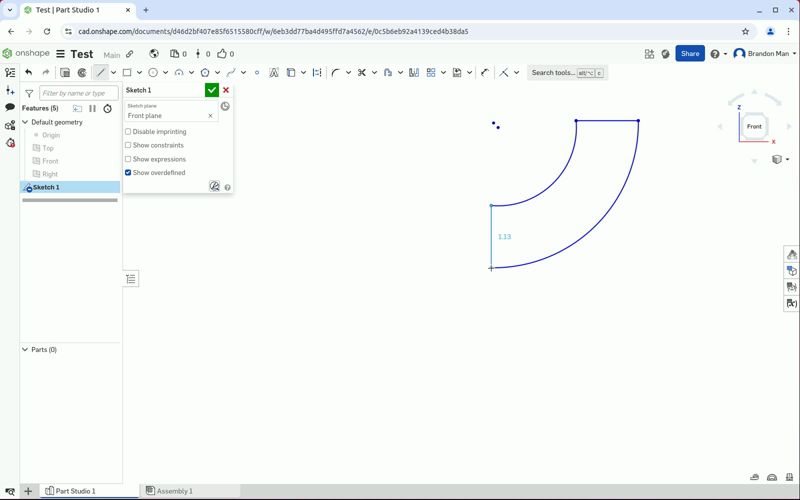
click(491, 267)
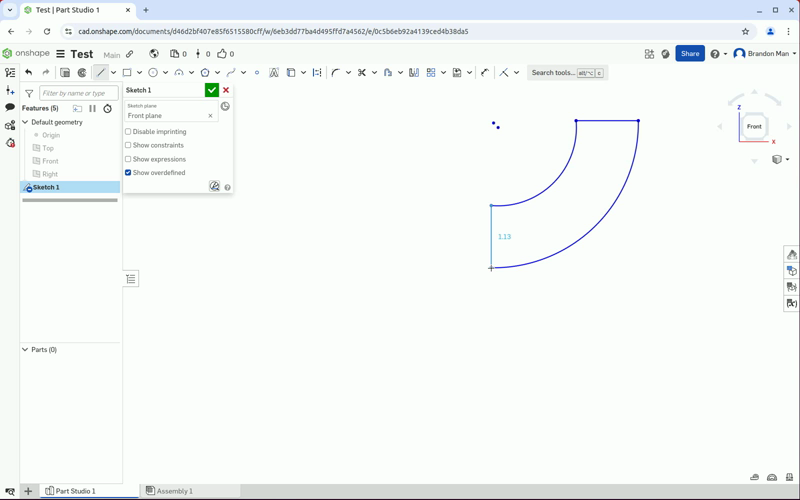
scroll(-6)
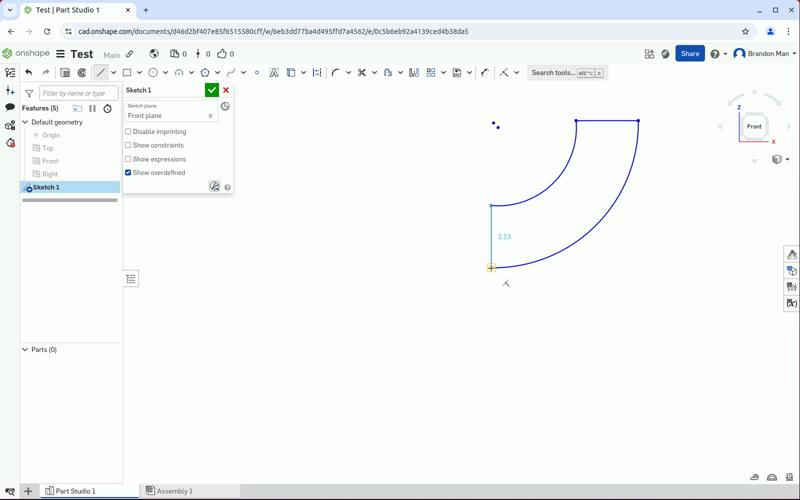
scroll(-6)
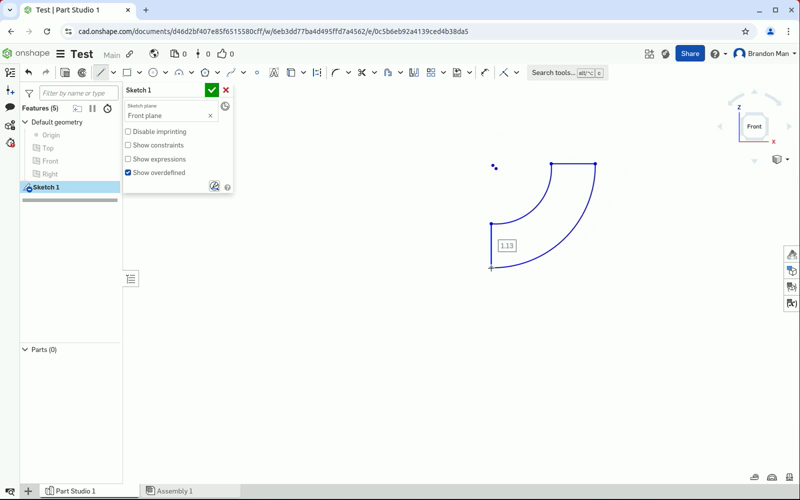
scroll(-6)
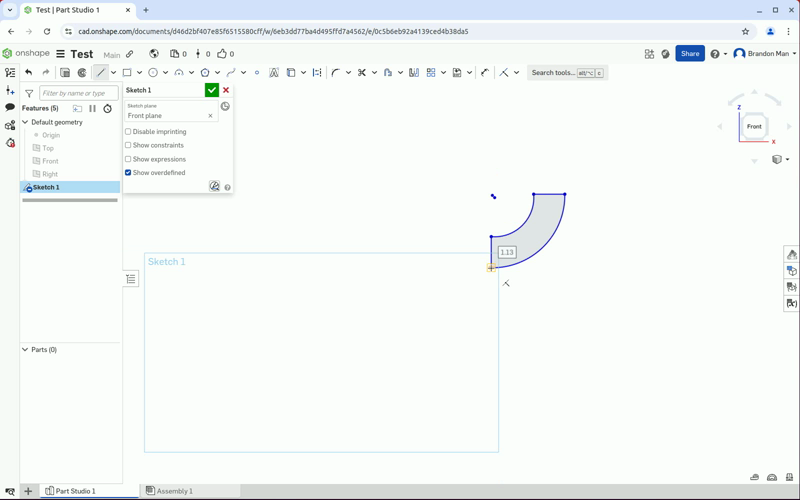
scroll(-6)
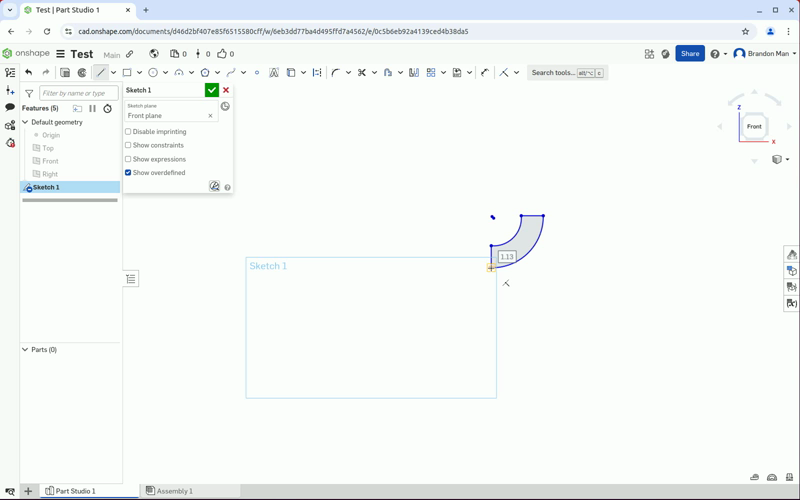
scroll(-6)
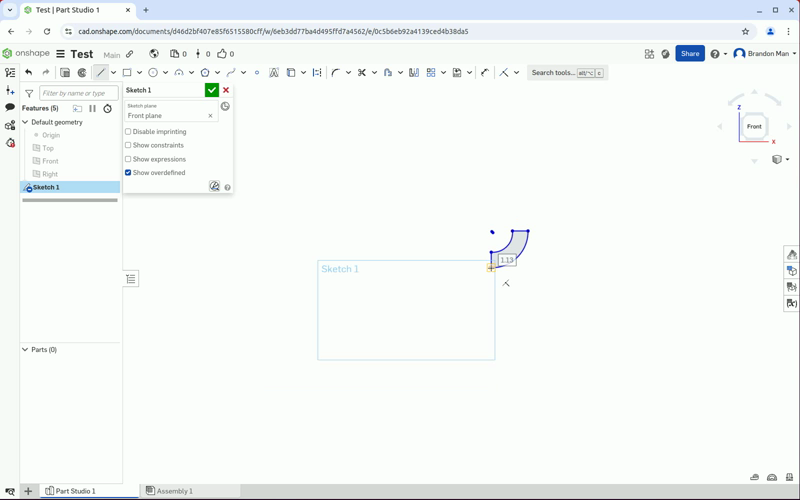
scroll(-6)
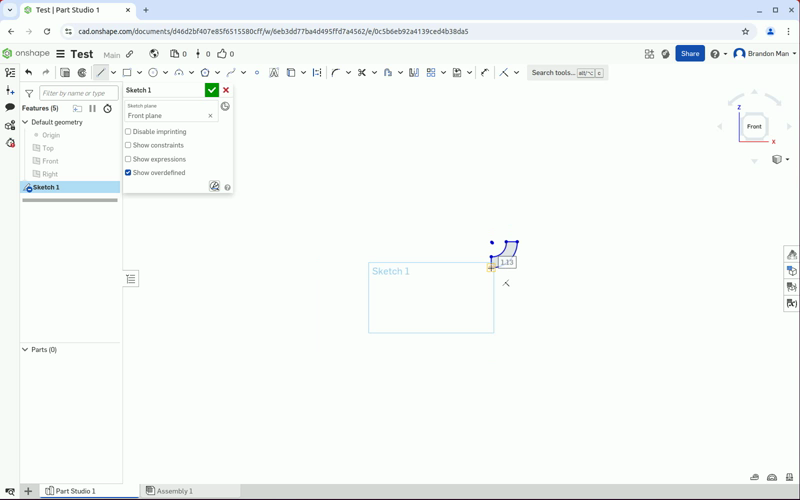
scroll(-6)
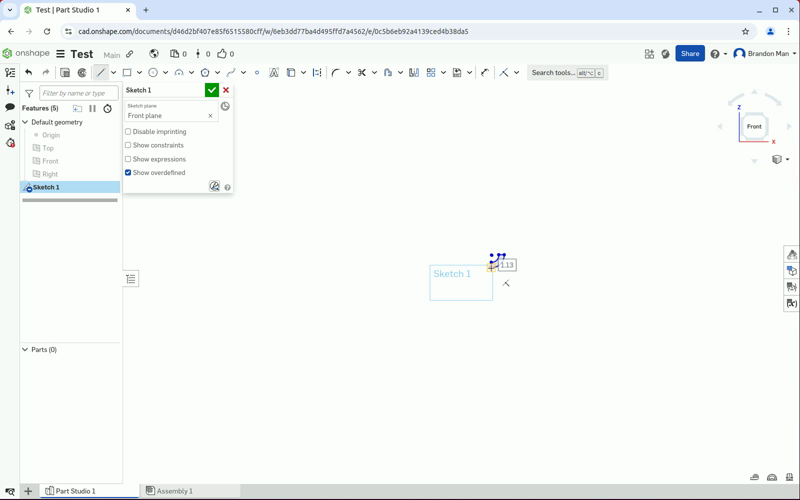
key(esc)
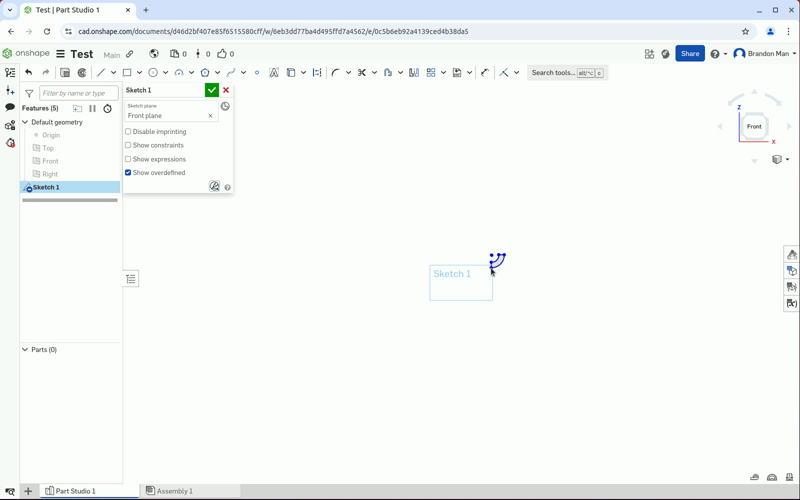
mouse_move(496, 265)
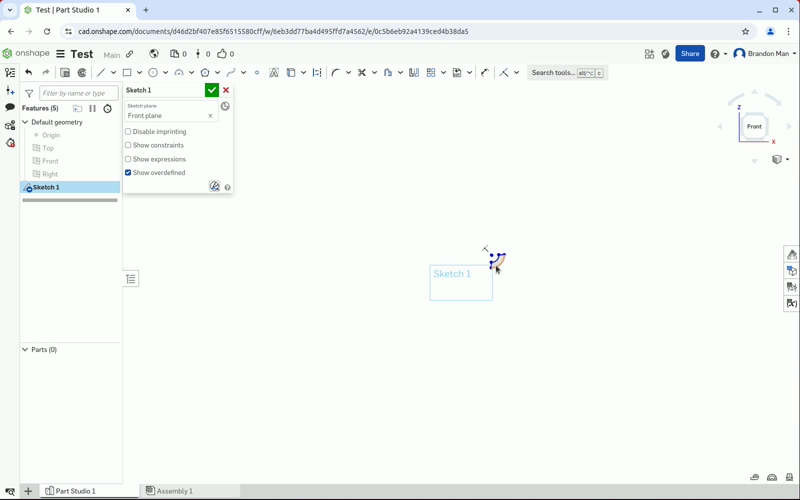
scroll(6)
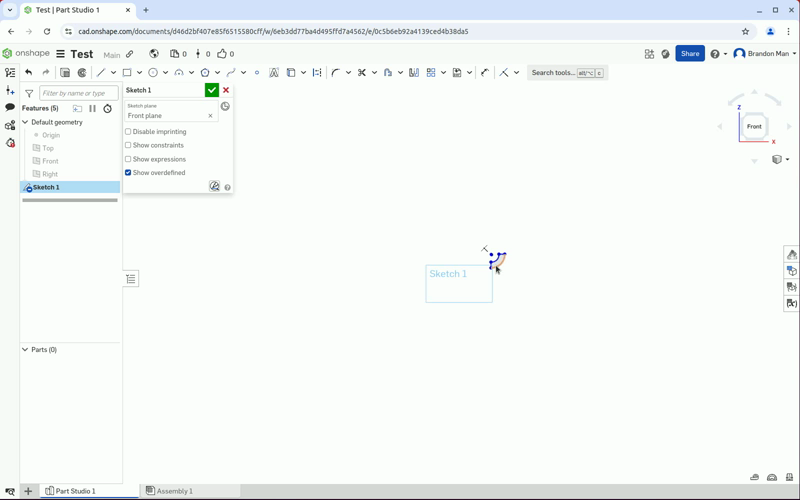
scroll(6)
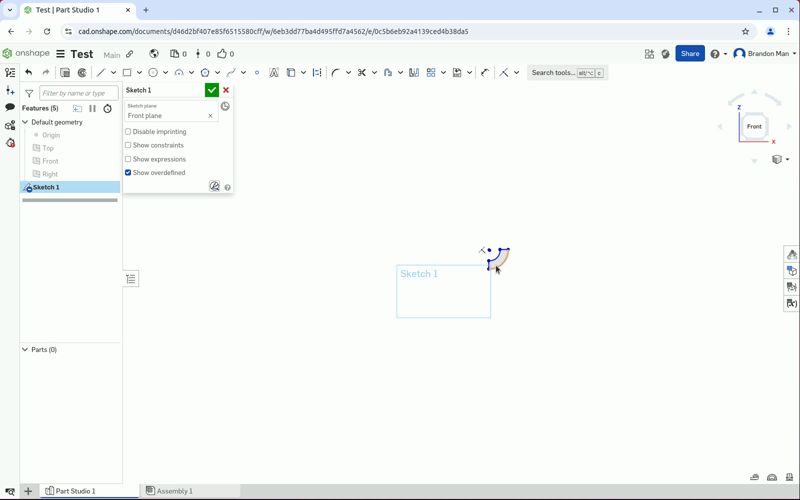
scroll(6)
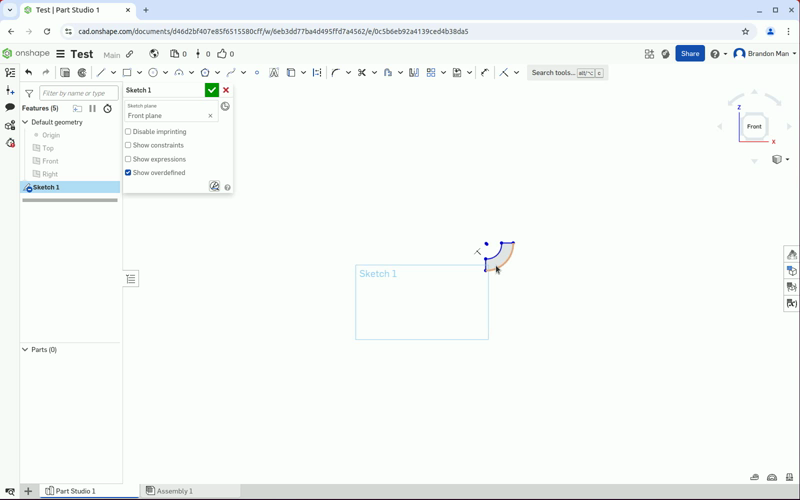
scroll(6)
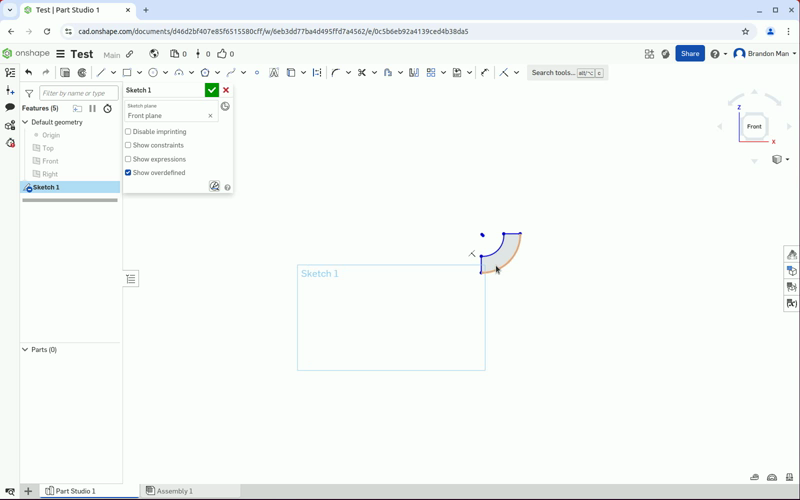
scroll(6)
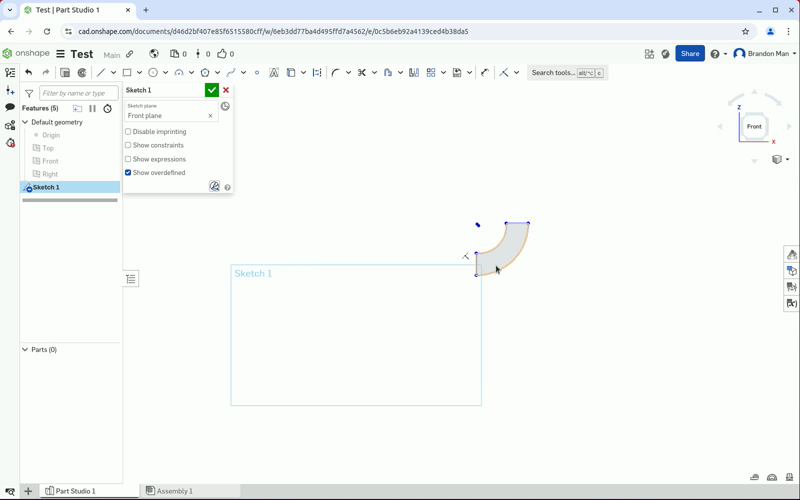
scroll(6)
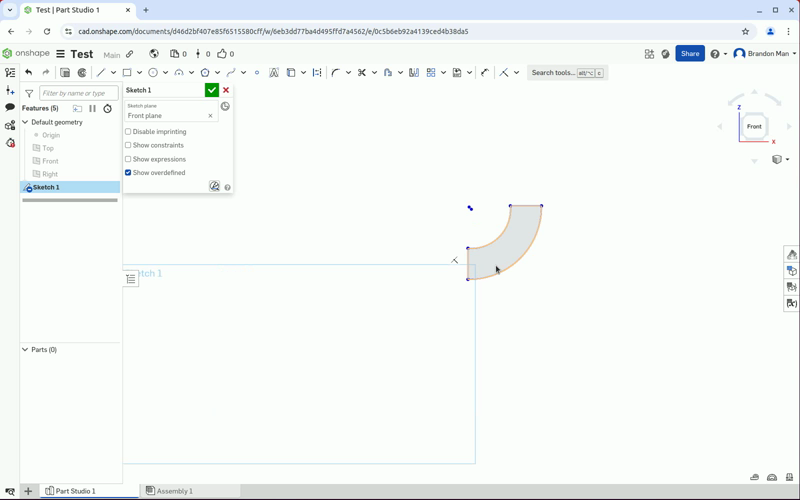
scroll(6)
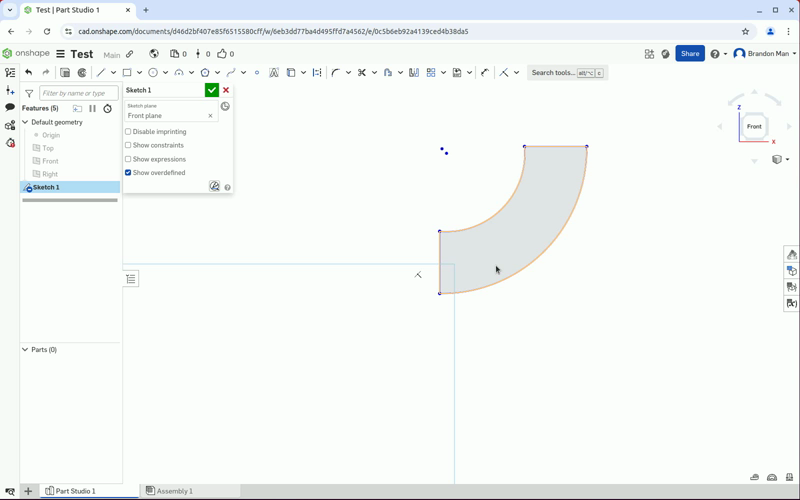
click(496, 265)
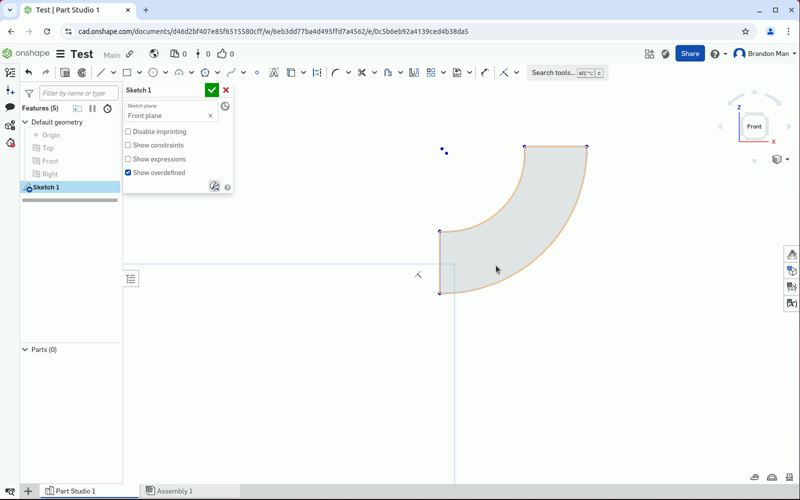
scroll(-6)
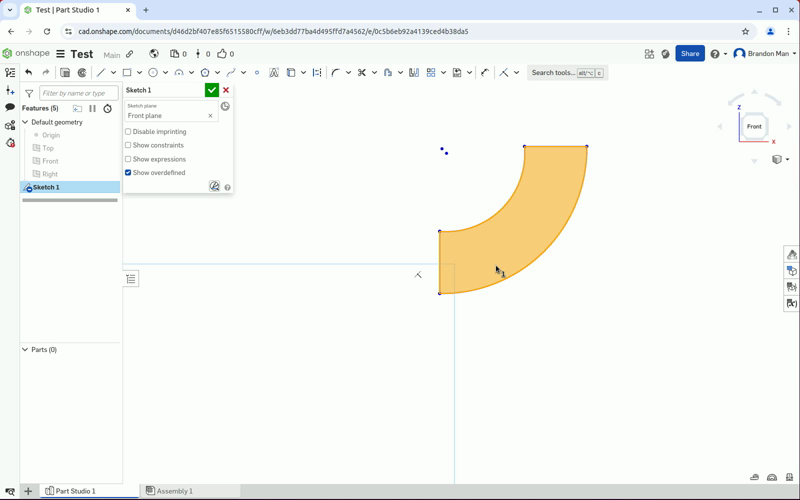
scroll(-6)
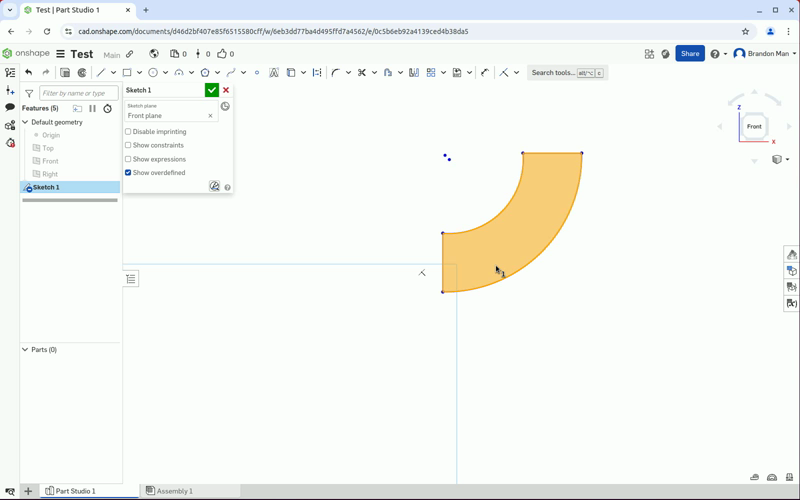
scroll(-6)
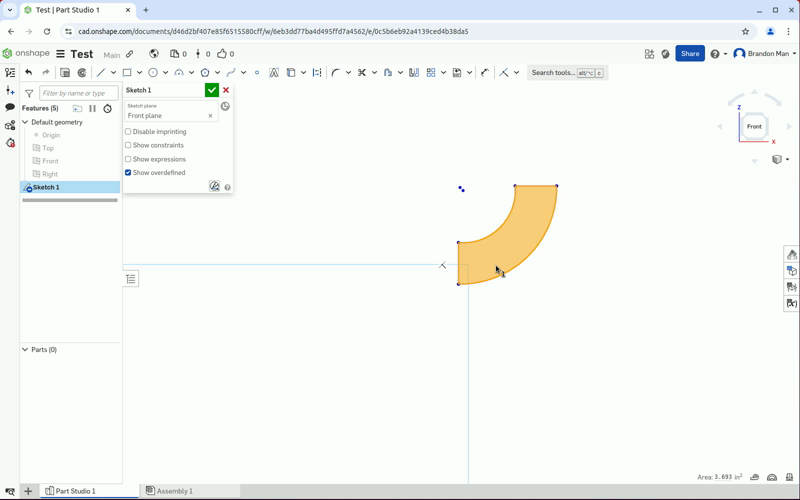
scroll(-6)
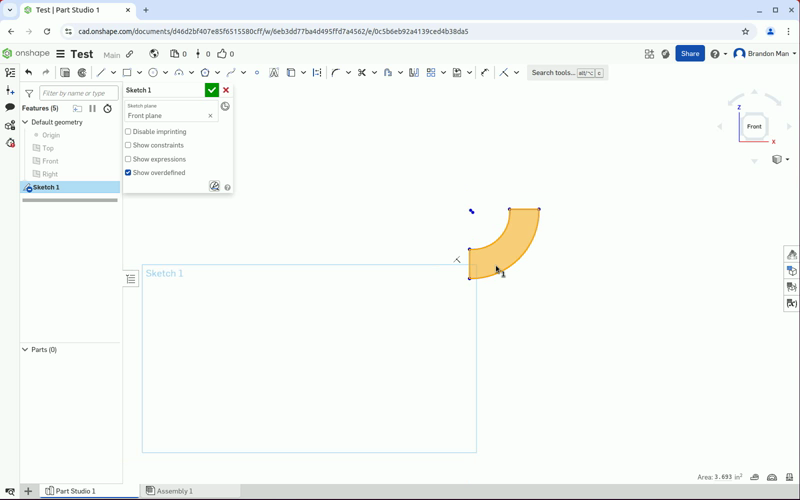
scroll(-6)
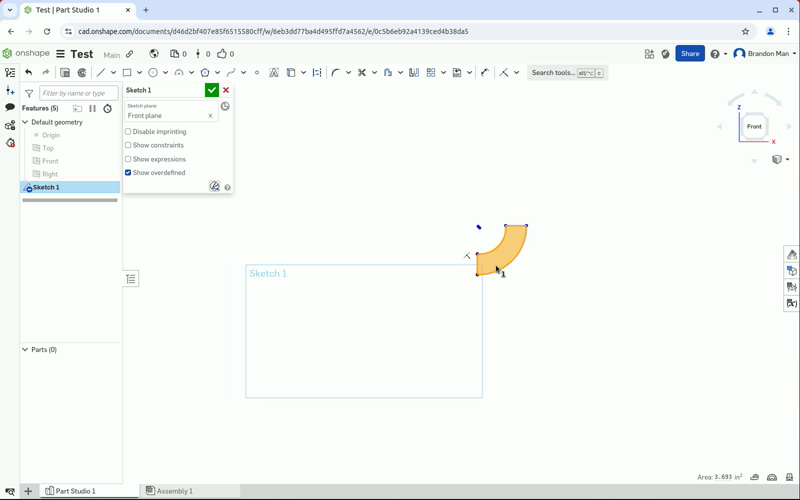
scroll(-6)
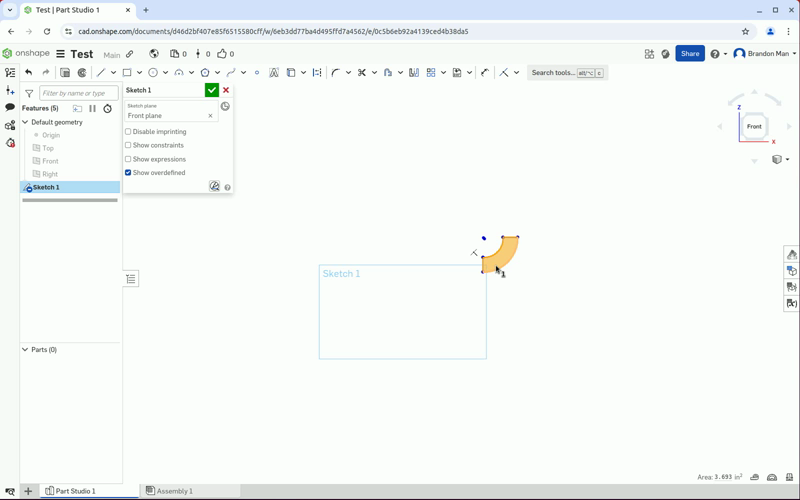
scroll(-6)
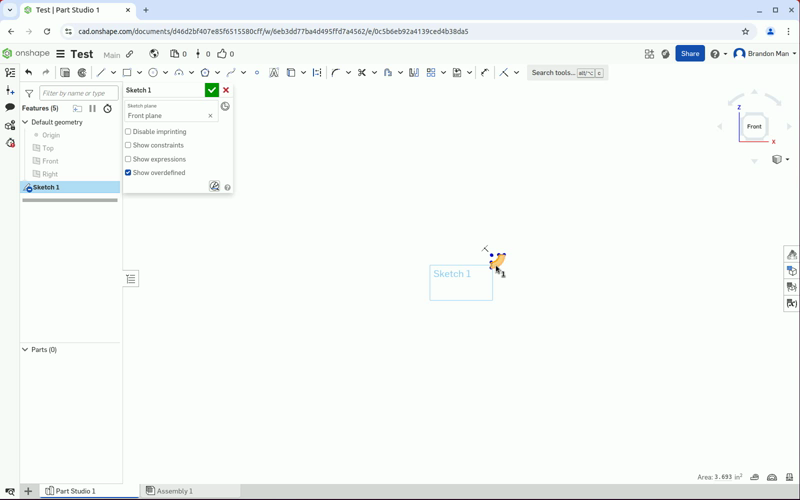
mouse_move(73, 352)
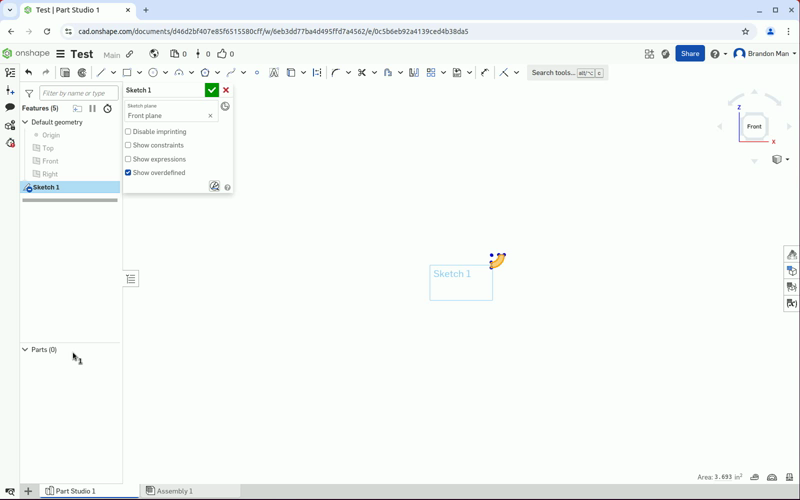
key(shift+y)
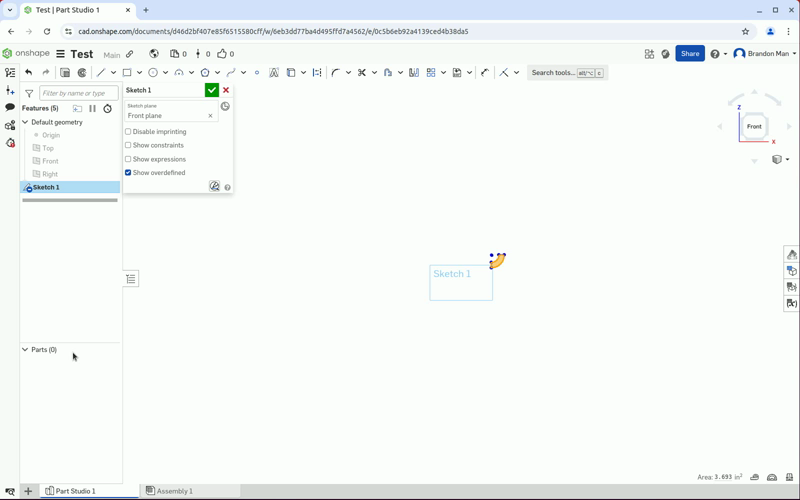
key(shift+e)
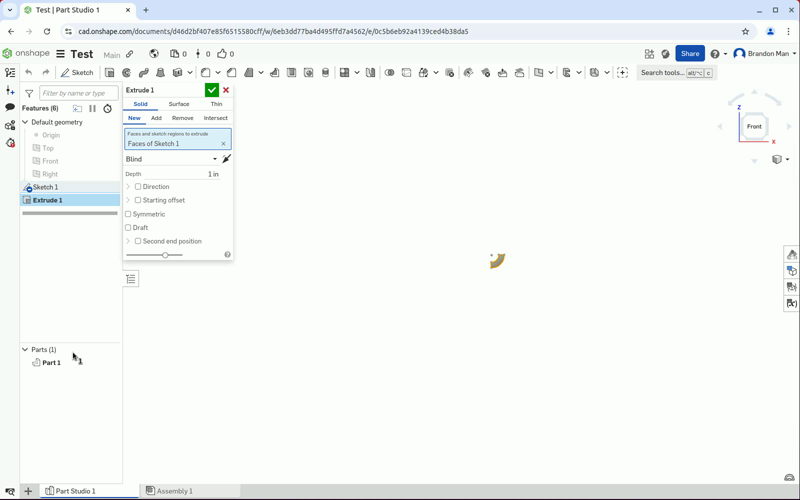
mouse_move(143, 106)
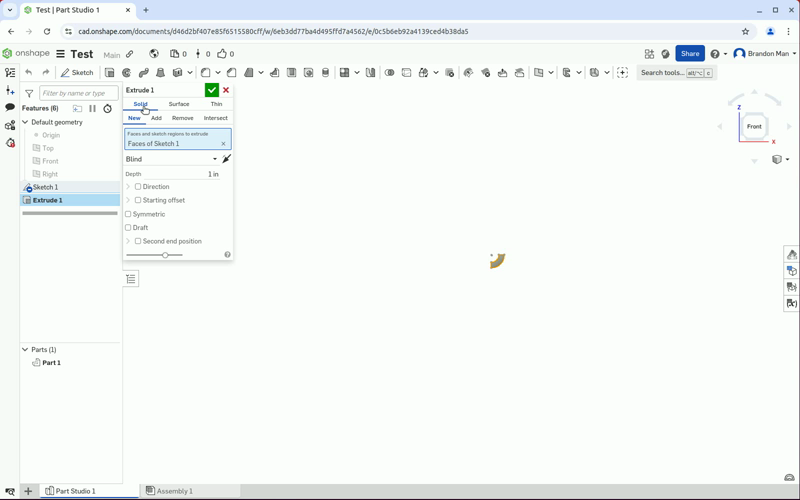
click(143, 106)
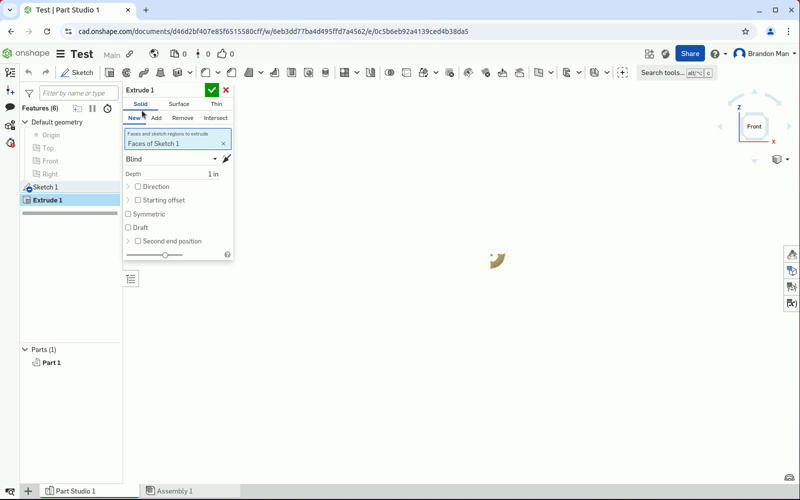
mouse_move(137, 120)
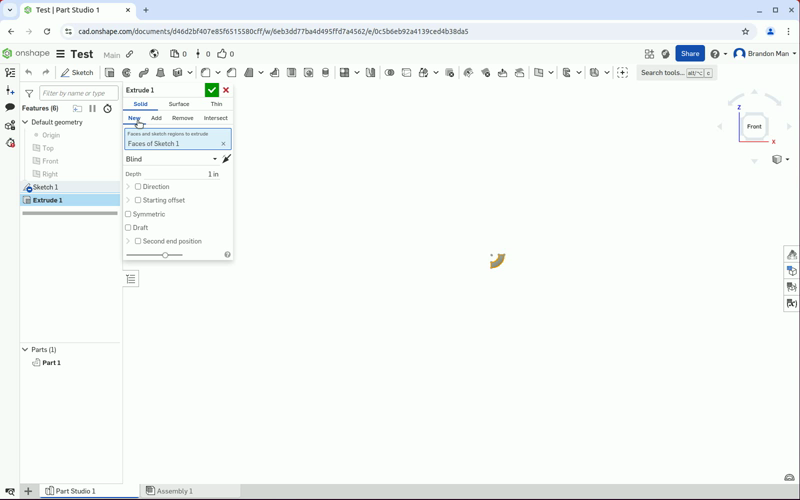
click(137, 120)
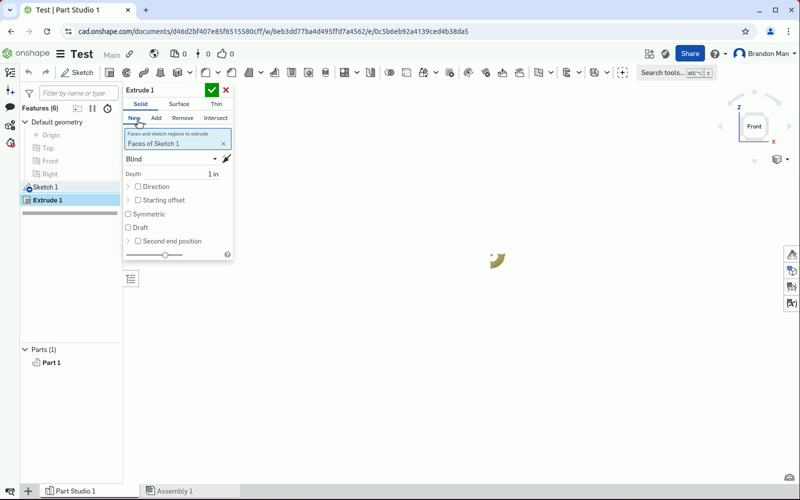
key(tab, 4)
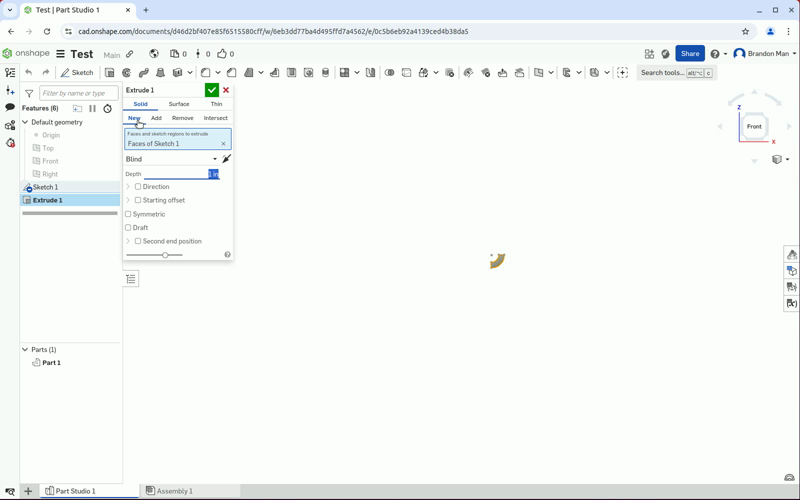
text(1.204)
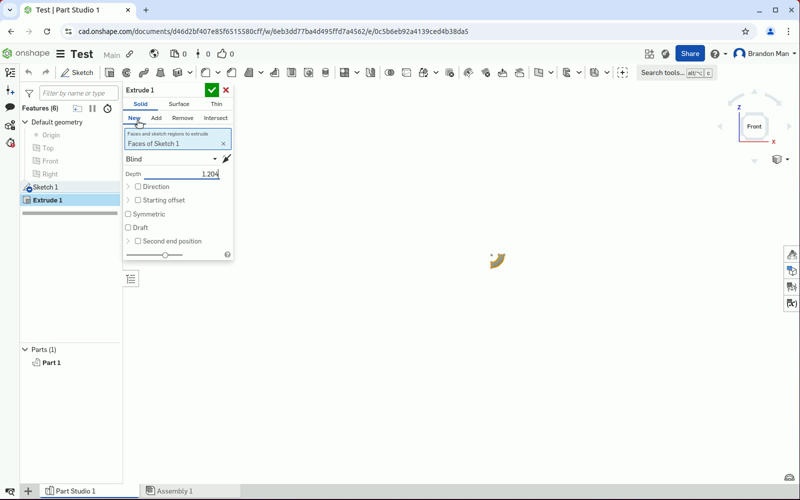
key(enter)
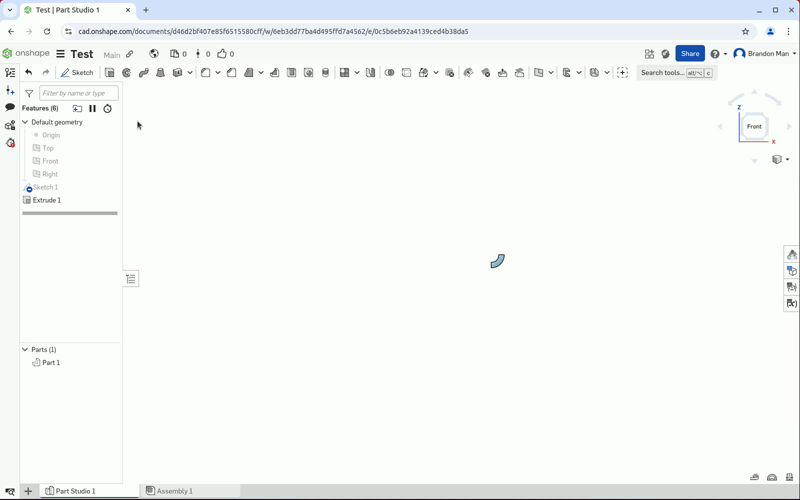
key(shift+h)
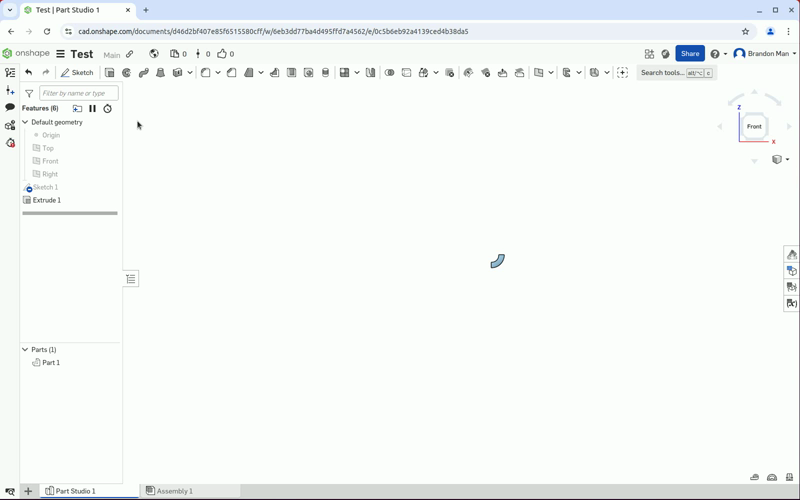
key(shift+h)
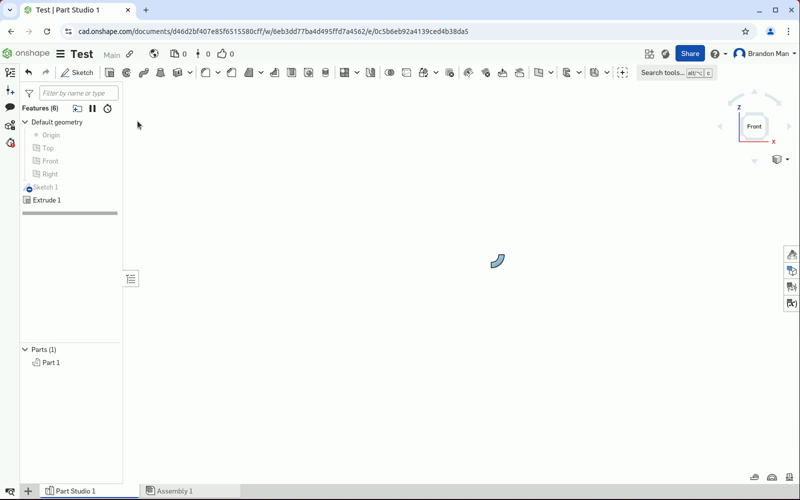
mouse_move(73, 189)
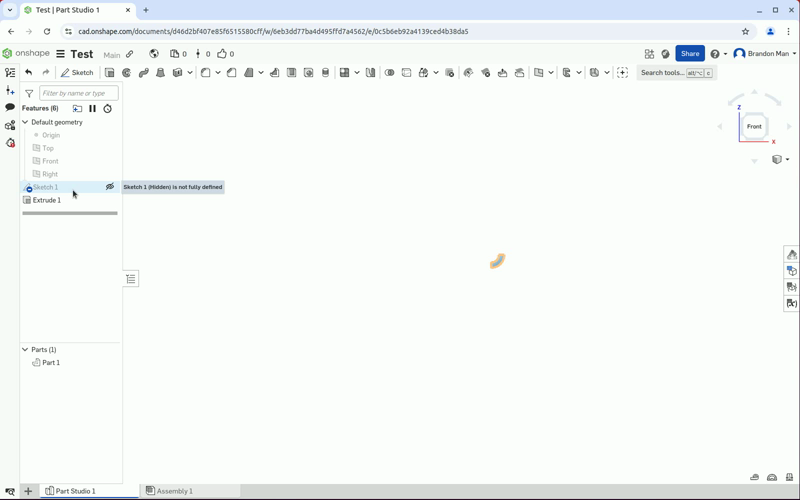
click(73, 189)
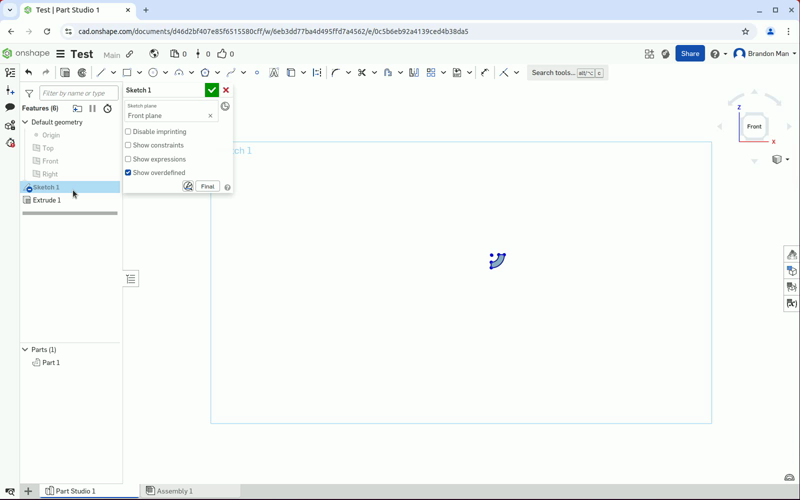
mouse_move(229, 92)
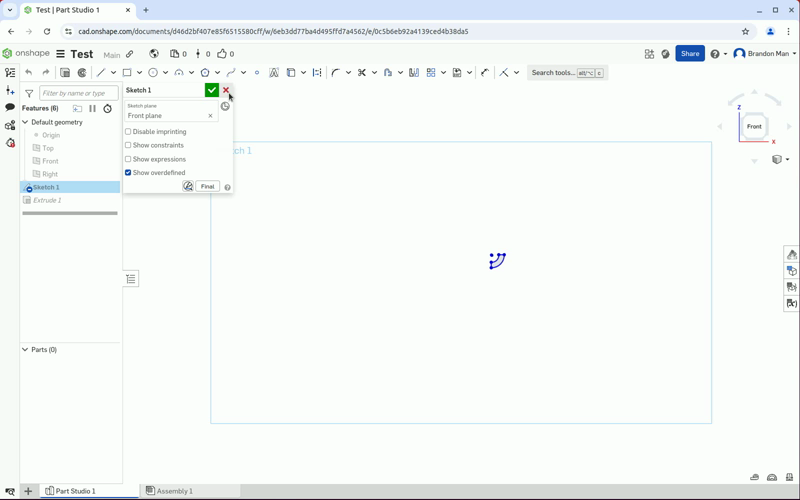
click(229, 92)
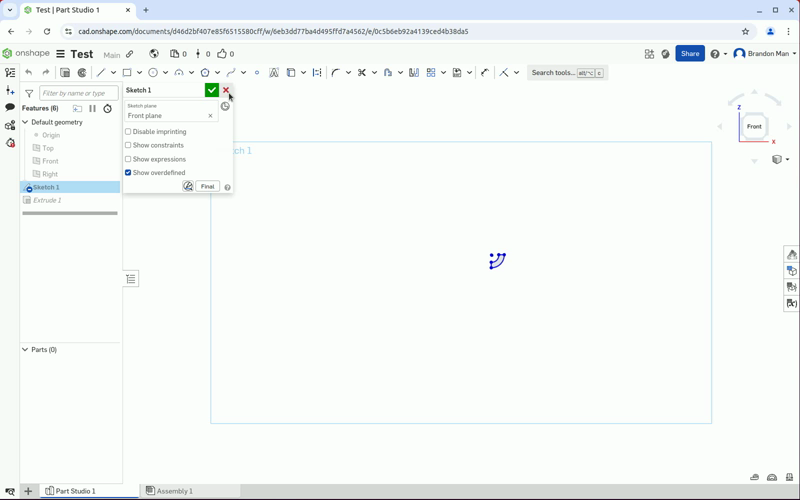
key(shift+s)
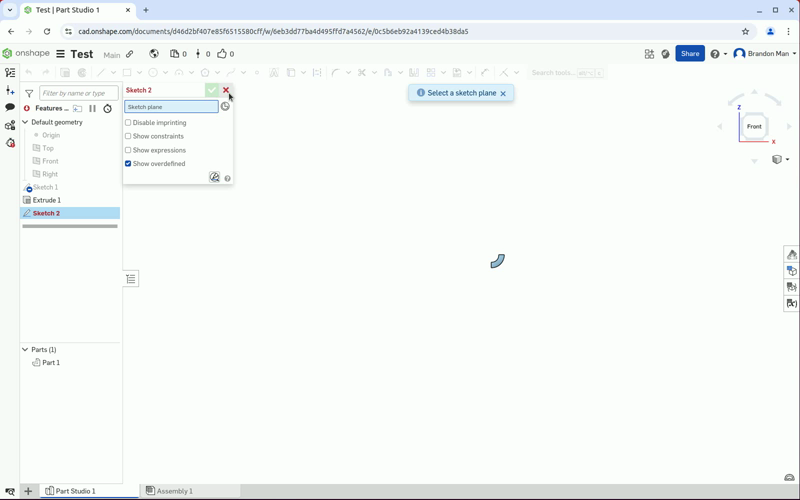
mouse_move(73, 163)
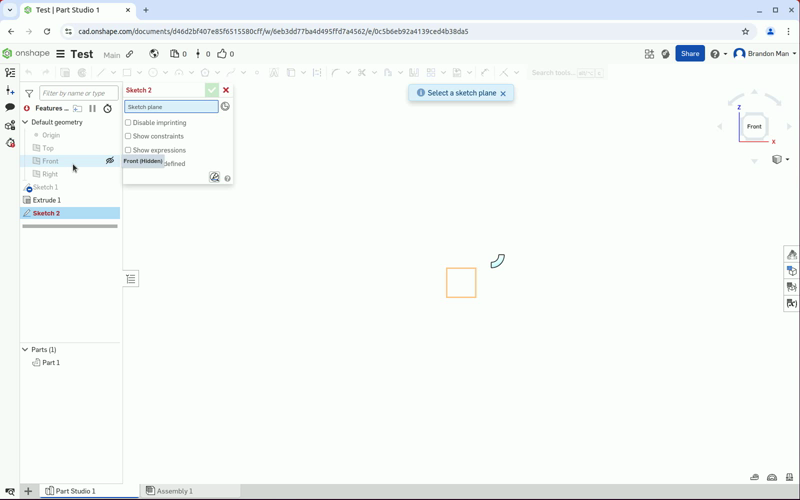
click(73, 163)
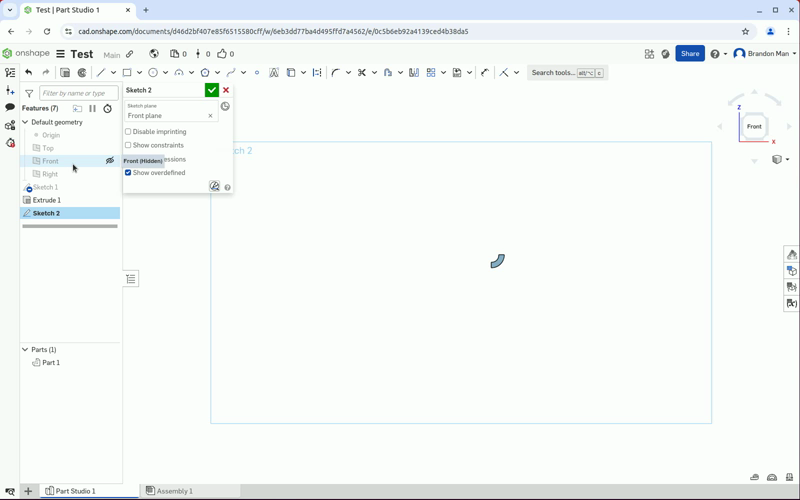
mouse_move(73, 352)
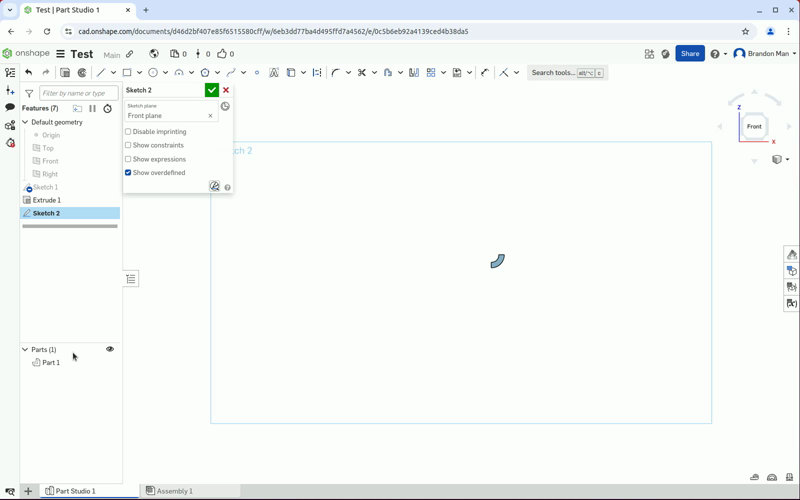
key(y)
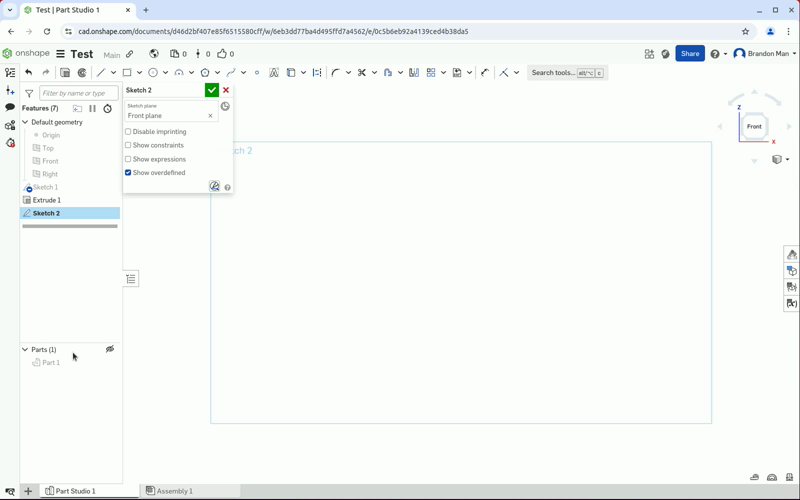
key(a)
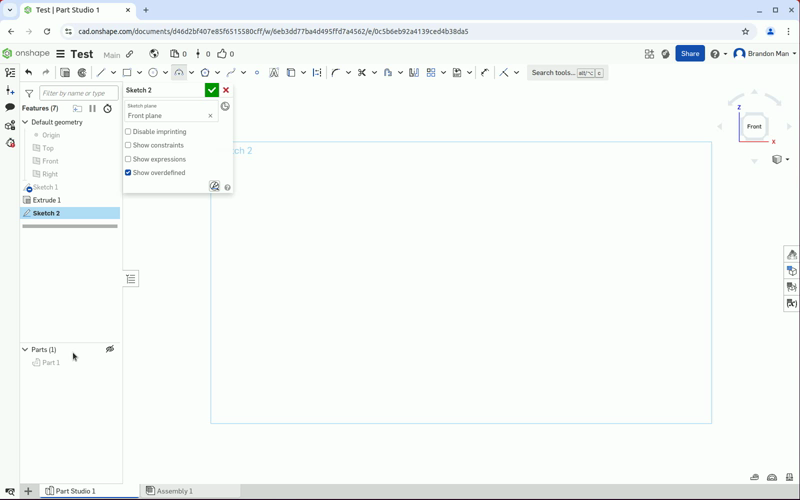
key_down(shift)
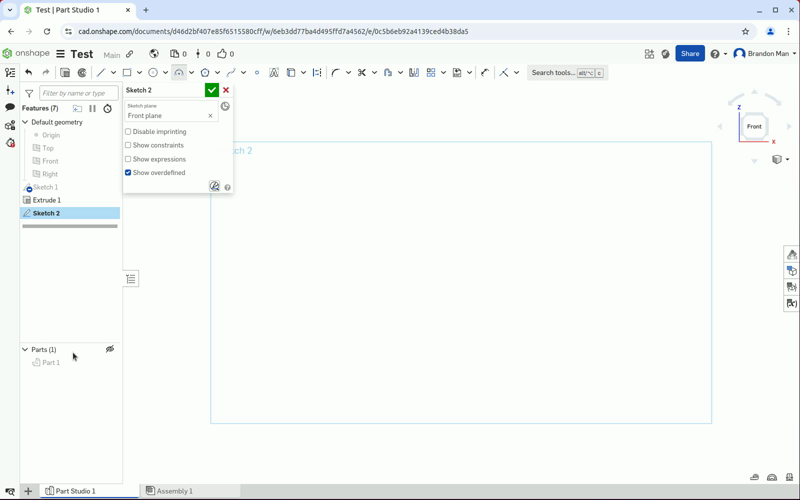
mouse_move(348, 254)
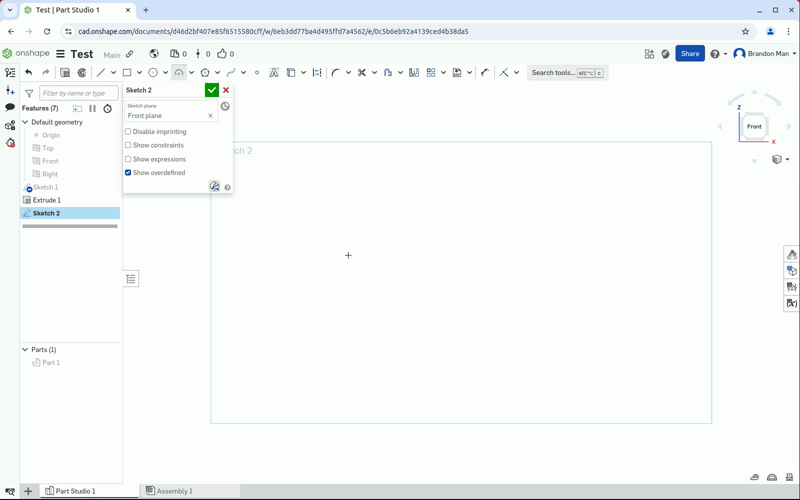
click(348, 254)
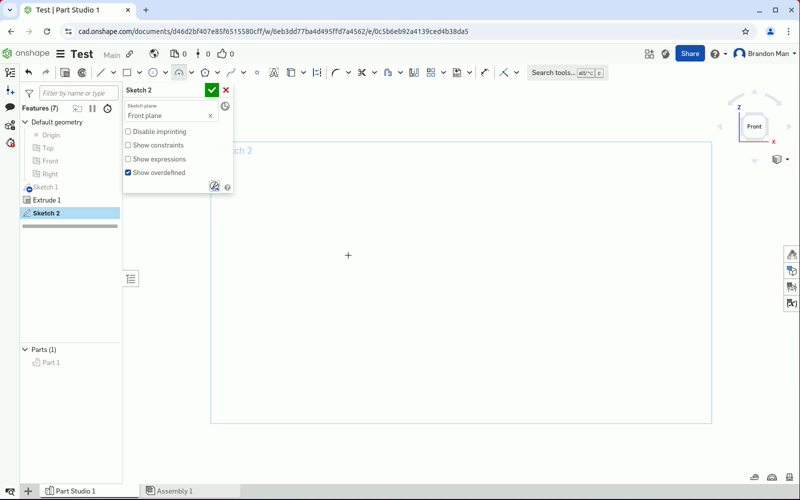
key_up(shift)
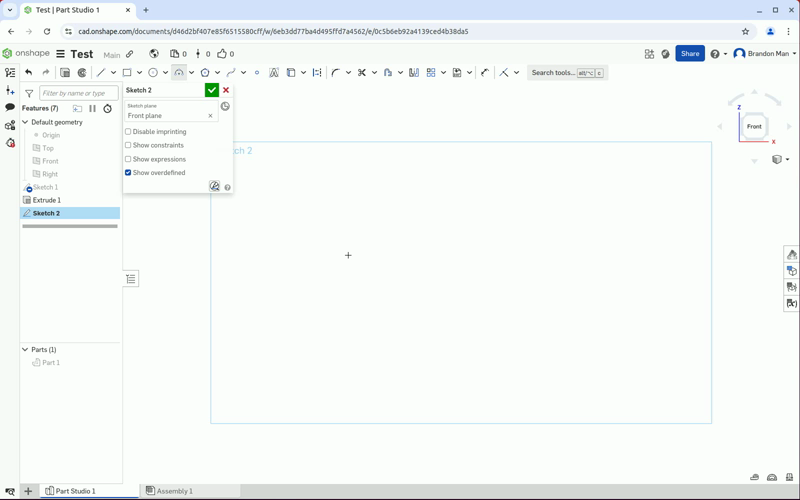
key_down(shift)
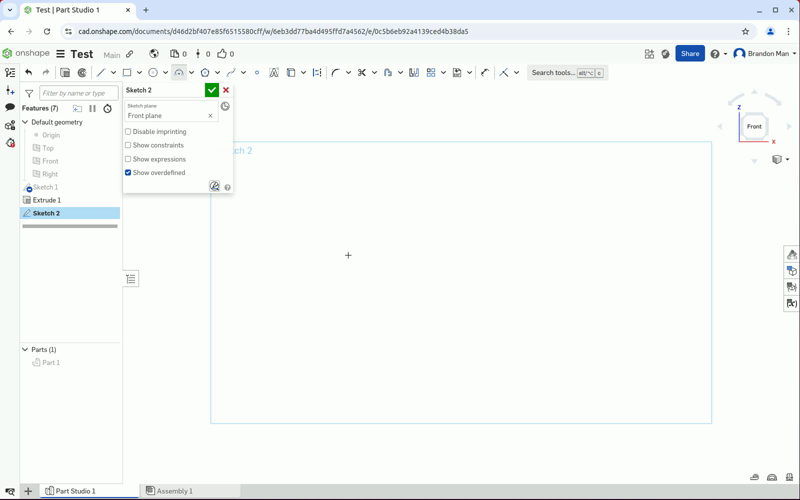
mouse_move(361, 267)
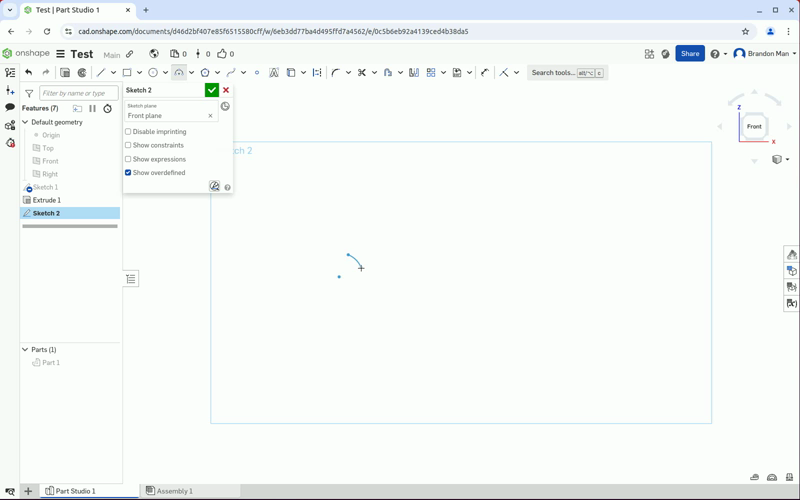
click(361, 267)
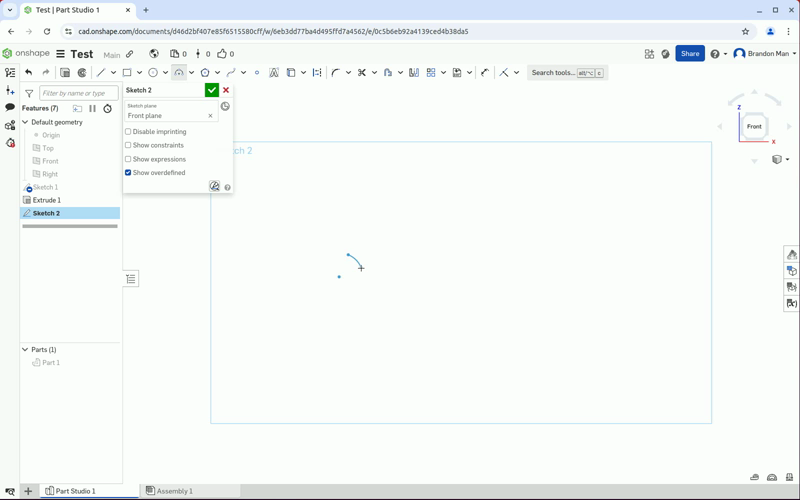
mouse_move(351, 263)
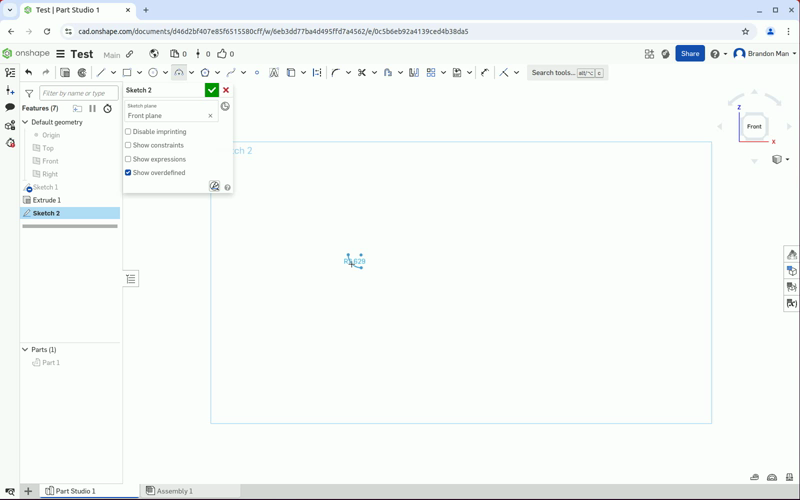
click(351, 263)
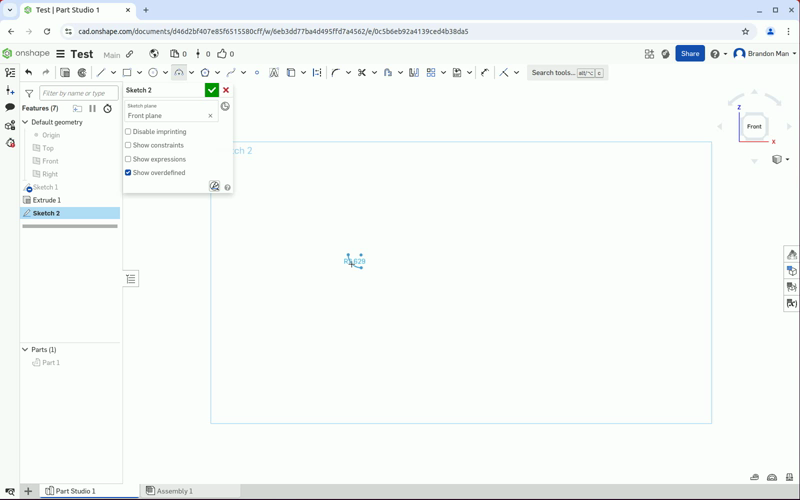
key_up(shift)
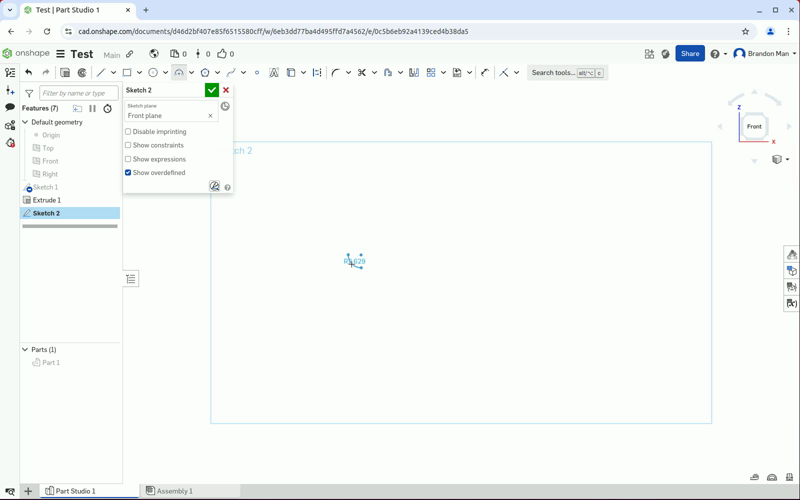
key(esc)
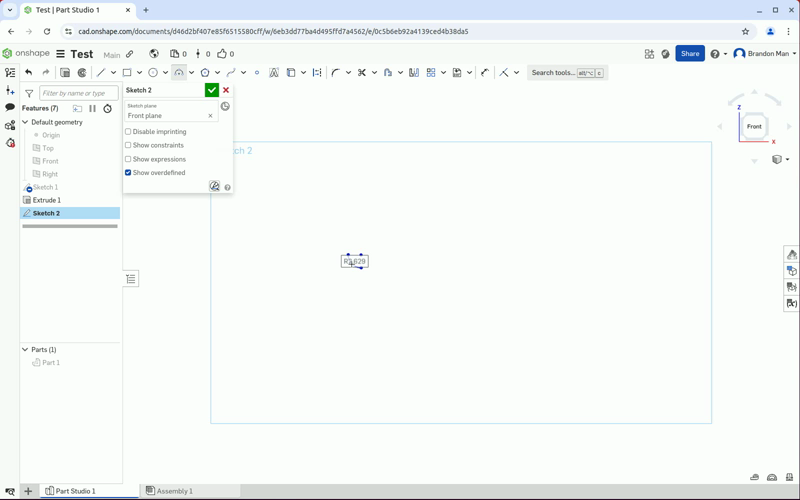
key(l)
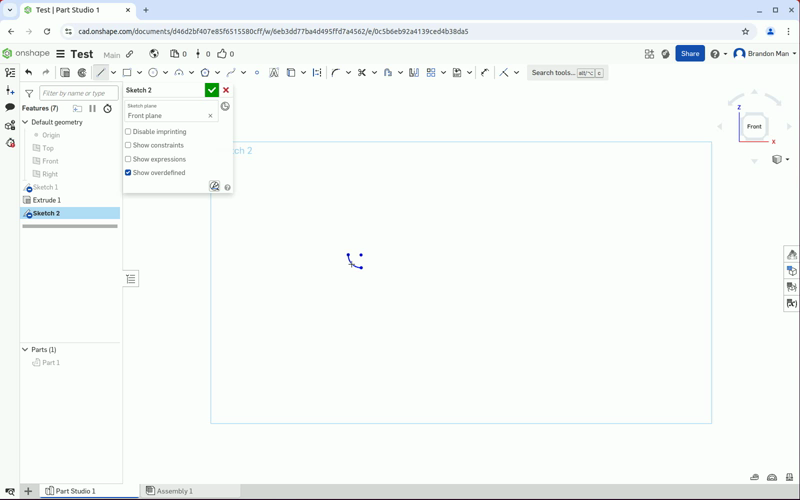
mouse_move(361, 267)
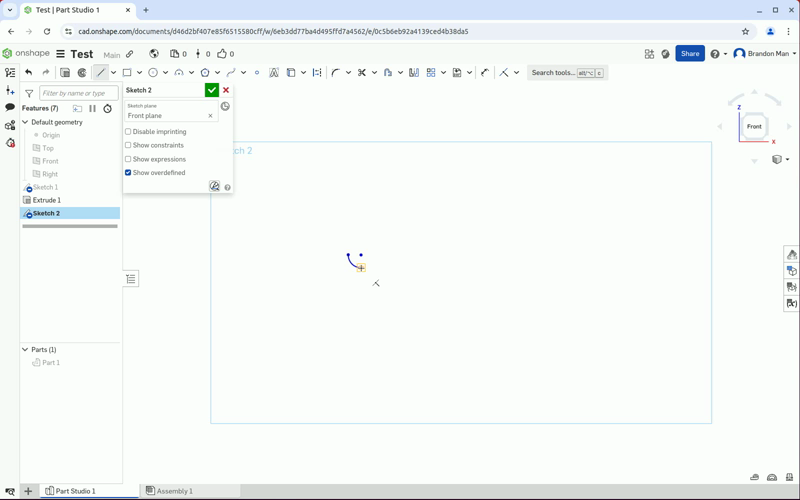
click(361, 267)
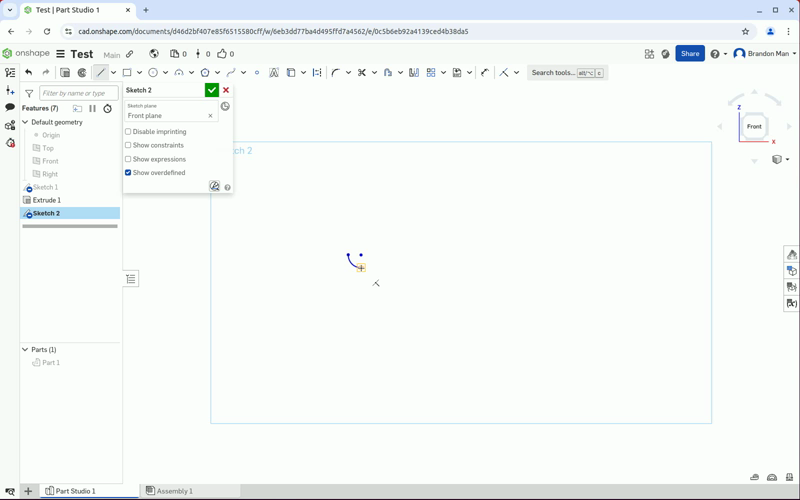
key_down(shift)
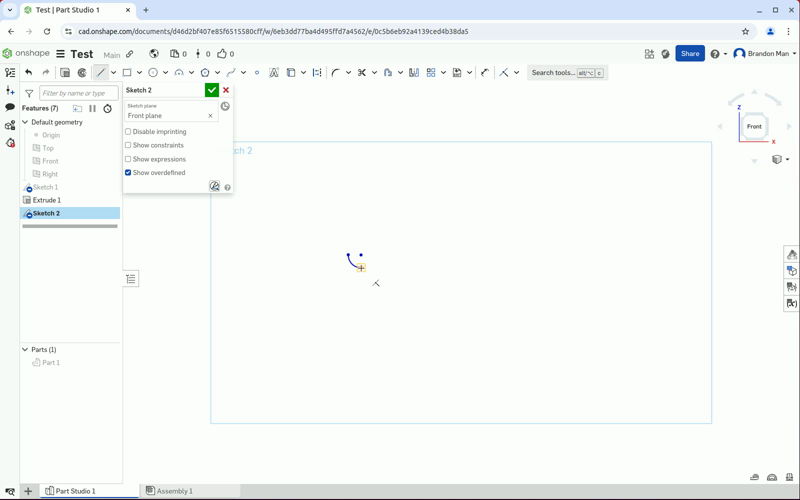
mouse_move(391, 267)
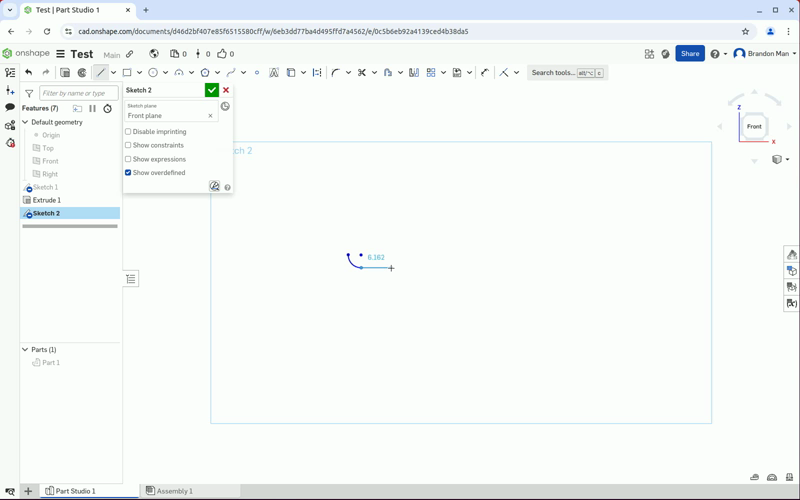
mouse_move(361, 261)
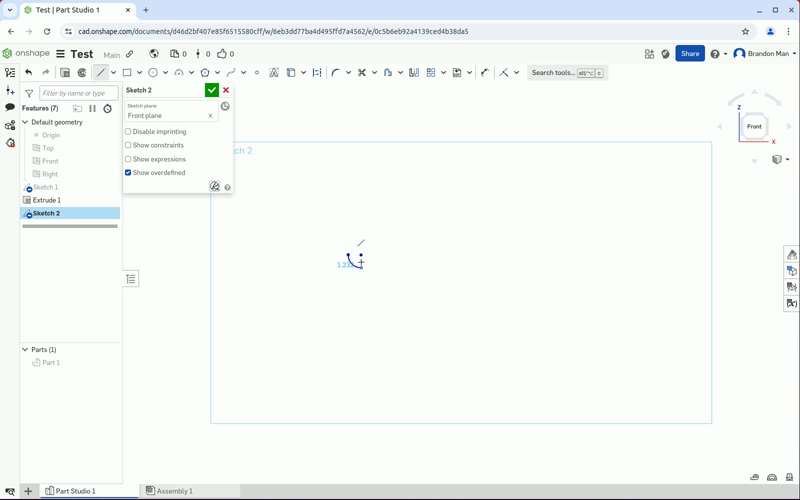
scroll(6)
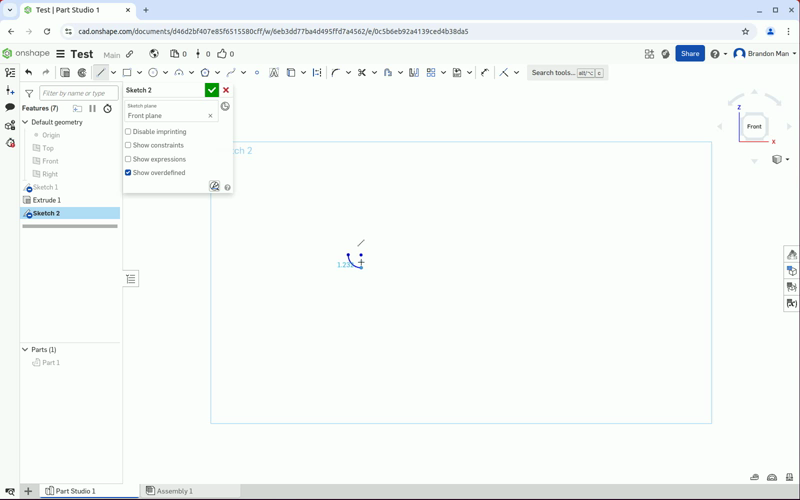
scroll(6)
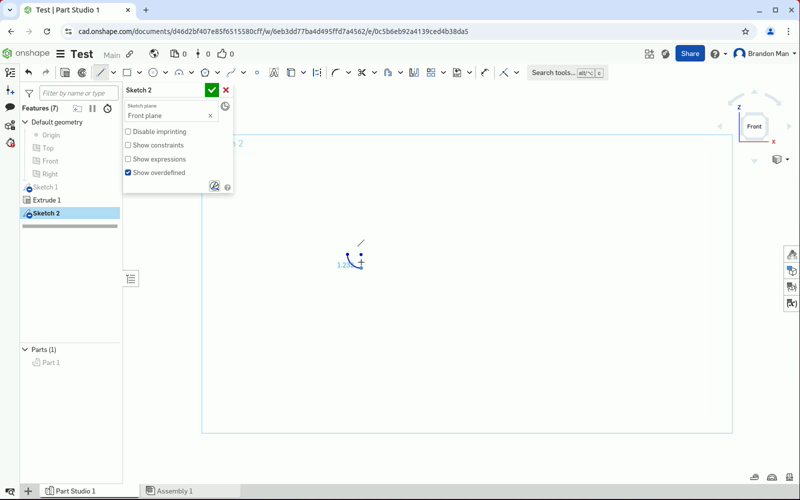
scroll(6)
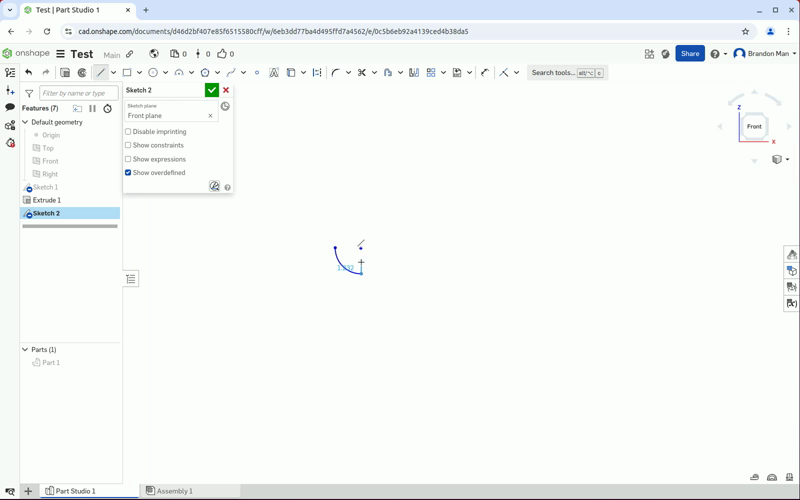
scroll(6)
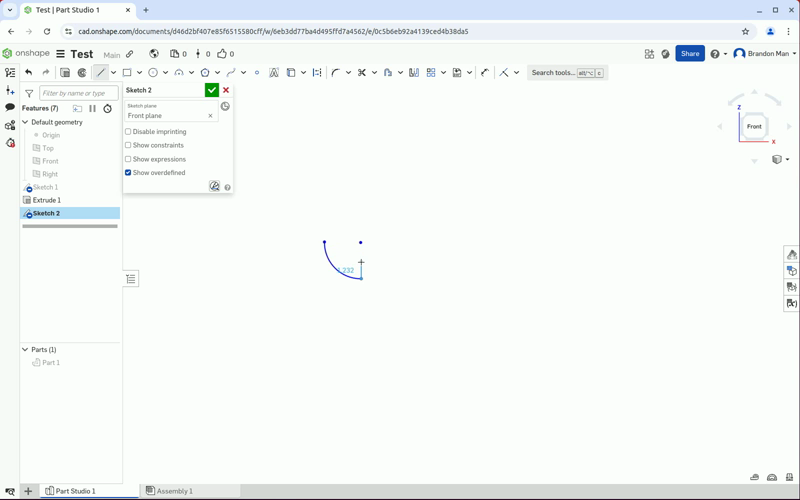
scroll(6)
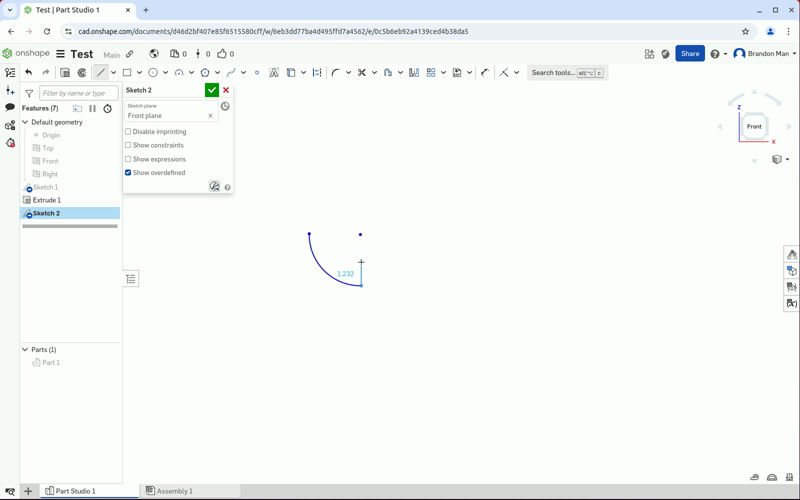
scroll(6)
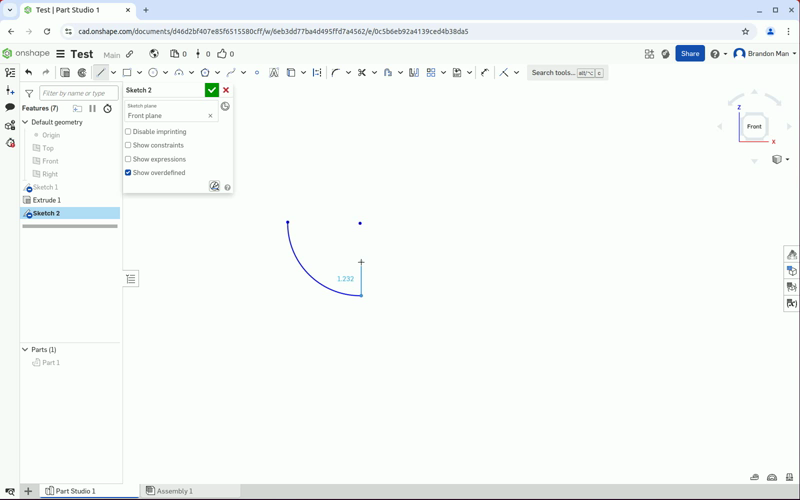
scroll(6)
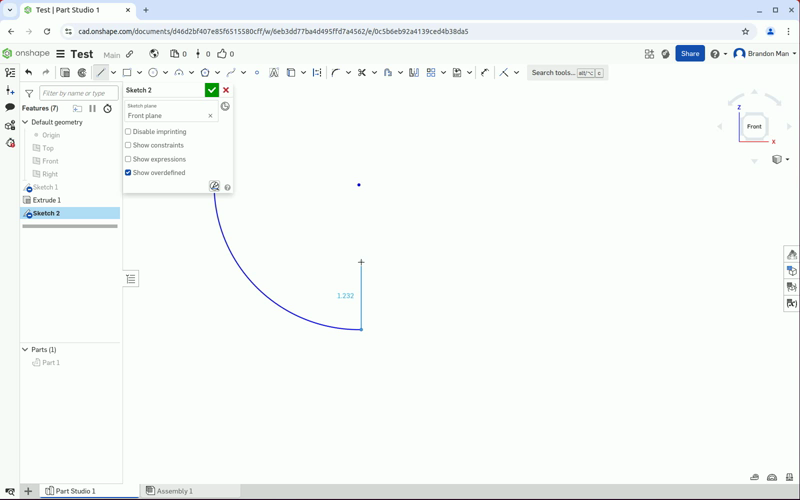
click(361, 261)
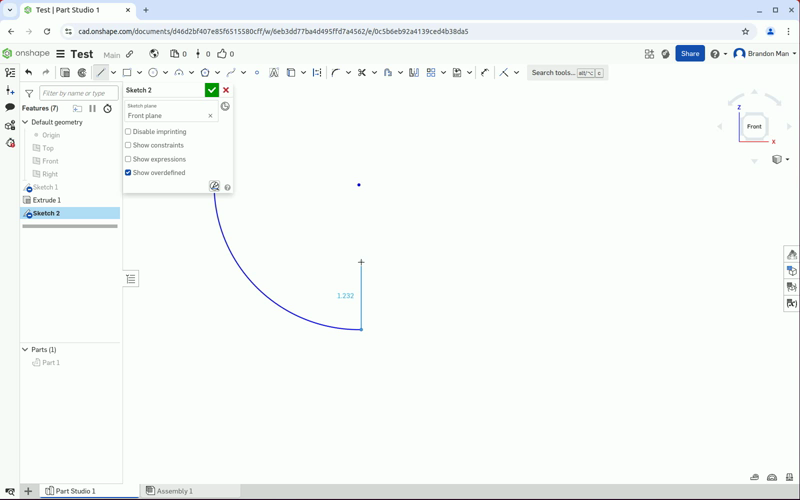
scroll(-6)
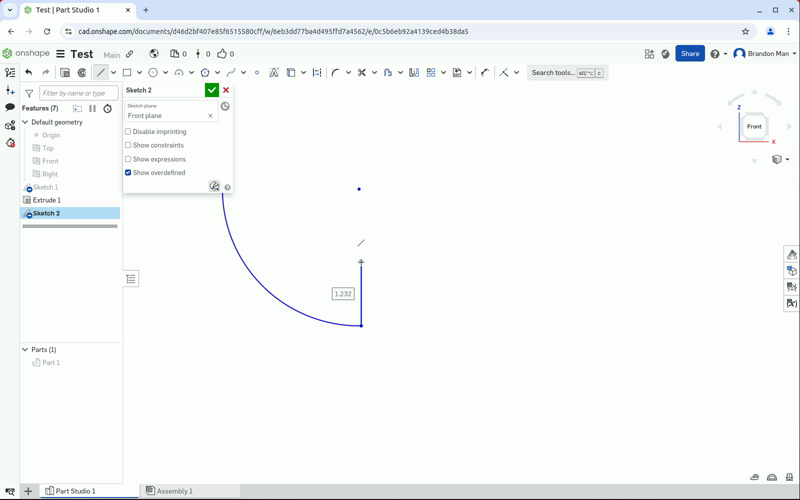
scroll(-6)
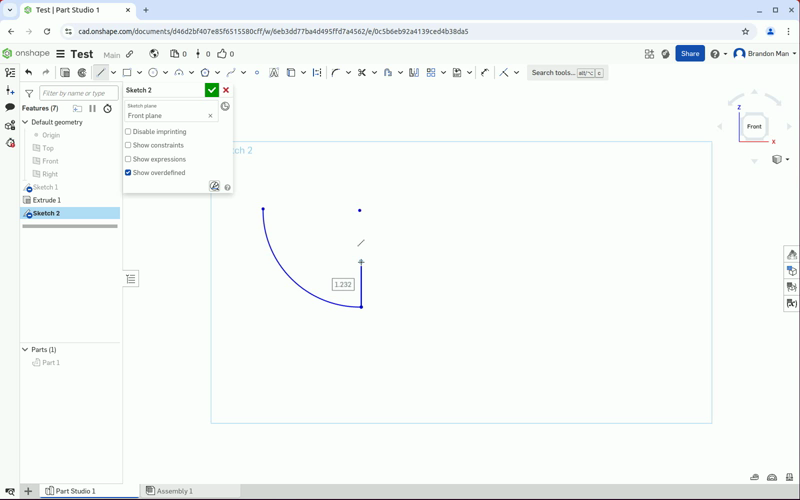
scroll(-6)
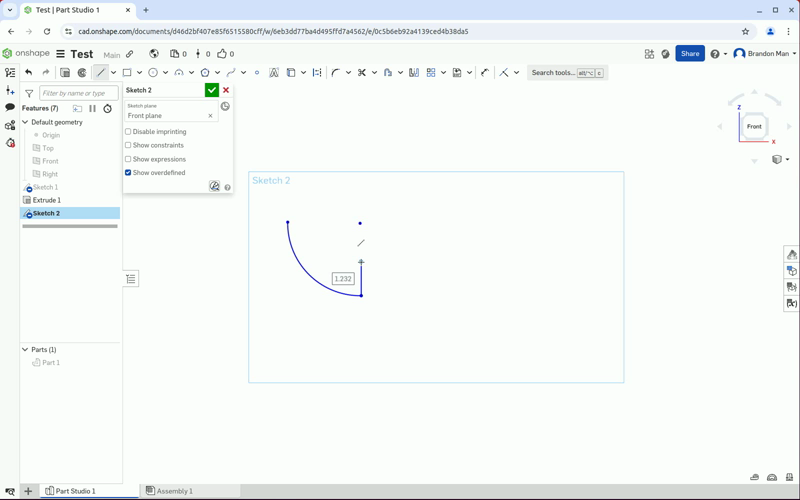
scroll(-6)
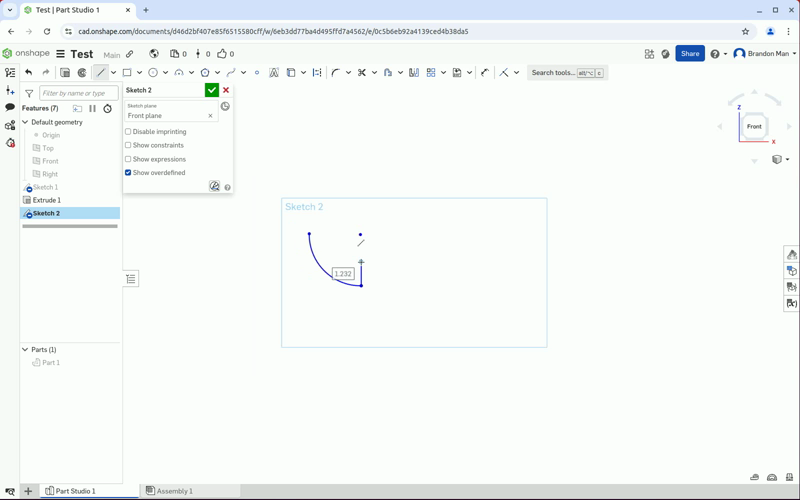
scroll(-6)
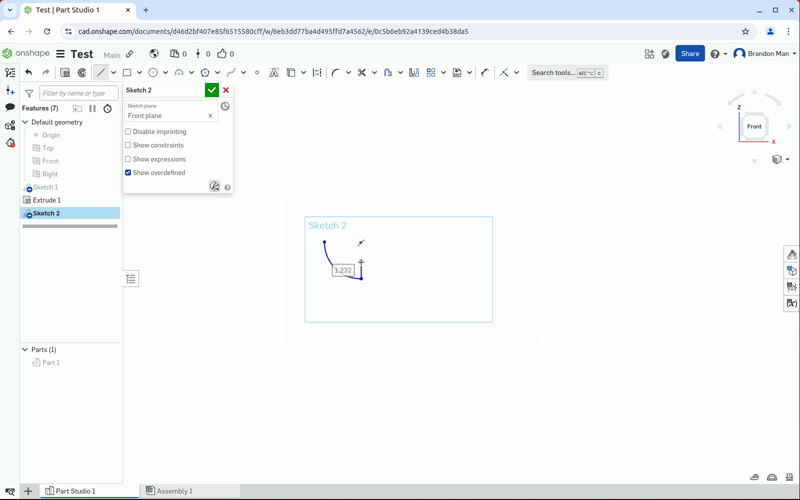
scroll(-6)
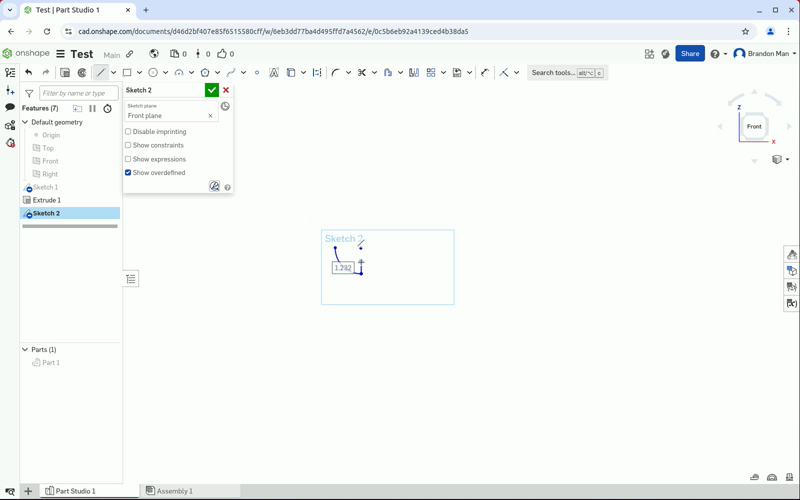
scroll(-6)
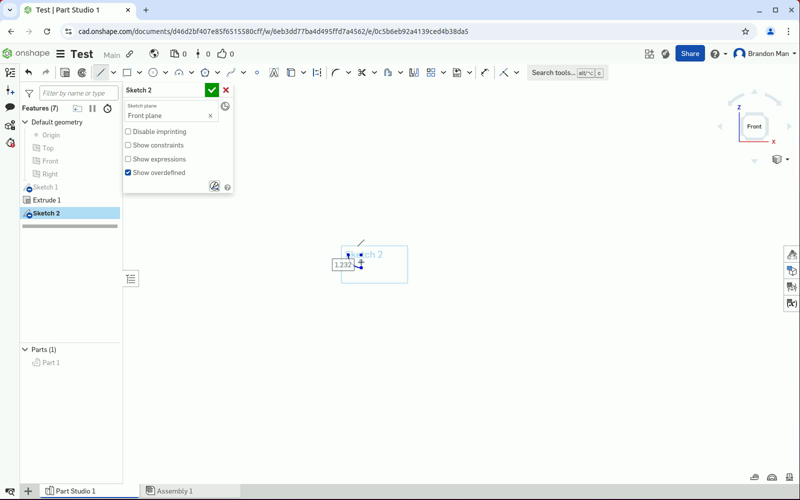
key_up(shift)
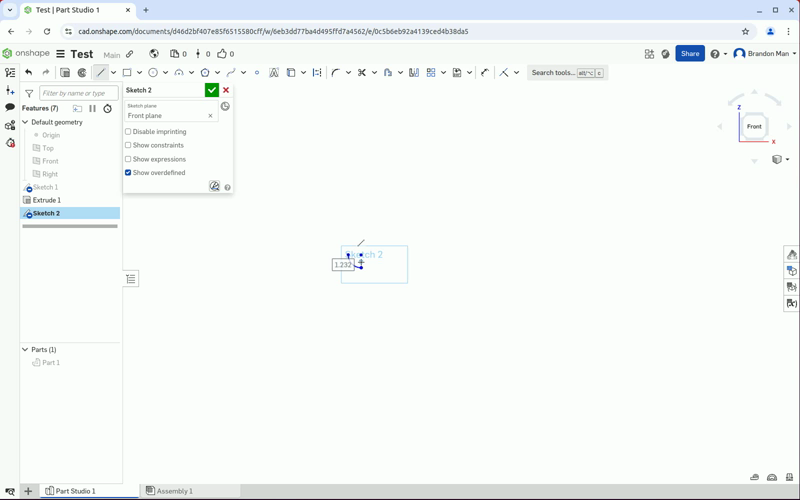
key(esc)
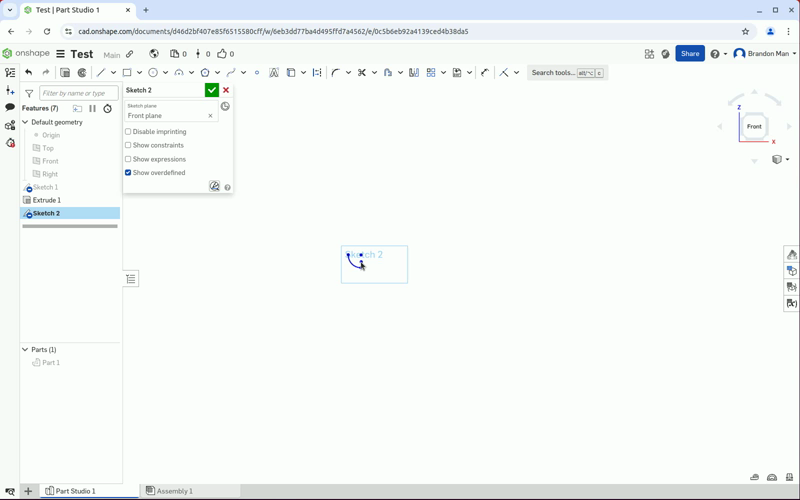
key(a)
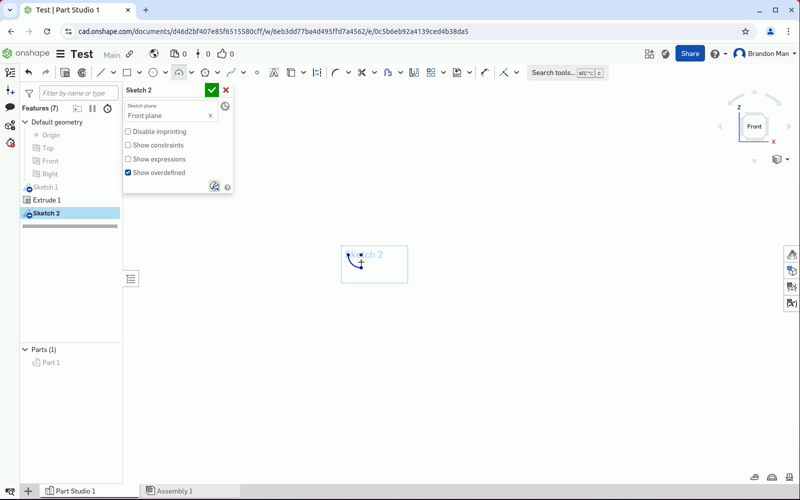
mouse_move(361, 261)
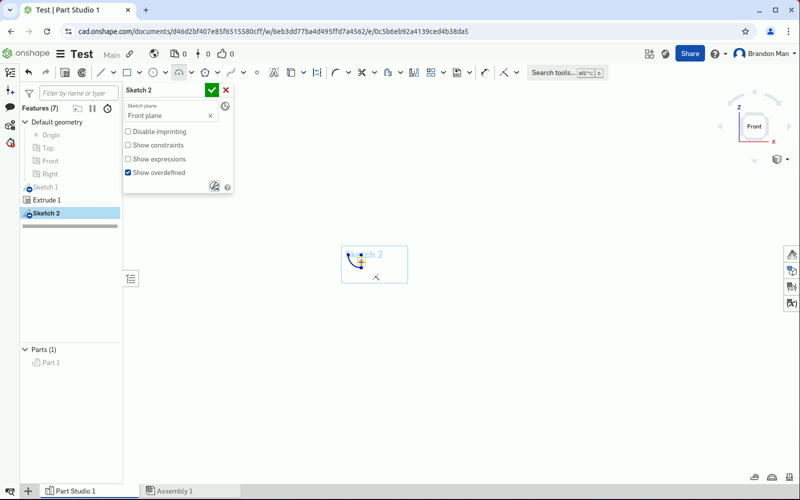
click(361, 261)
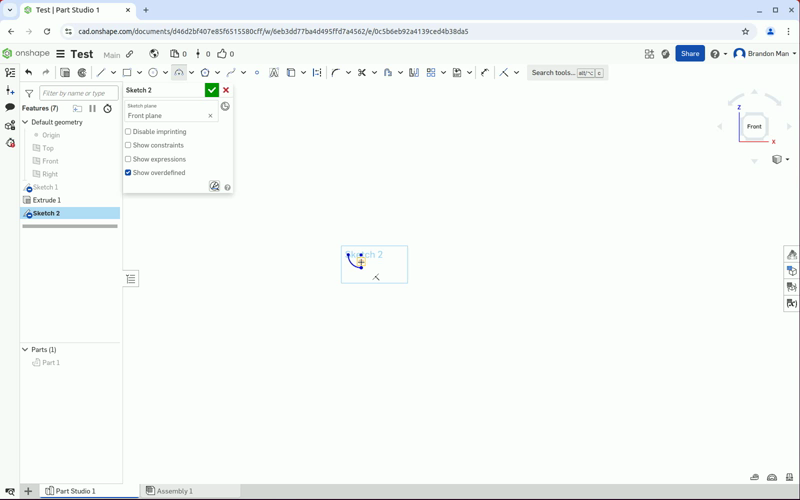
key_down(shift)
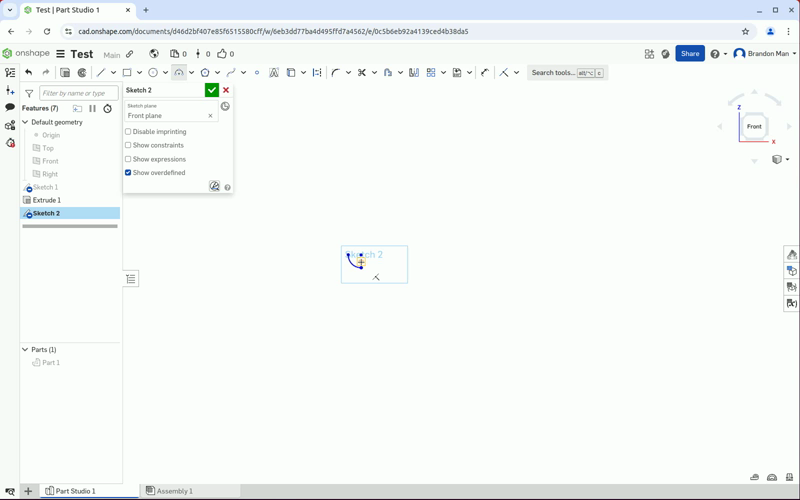
mouse_move(353, 254)
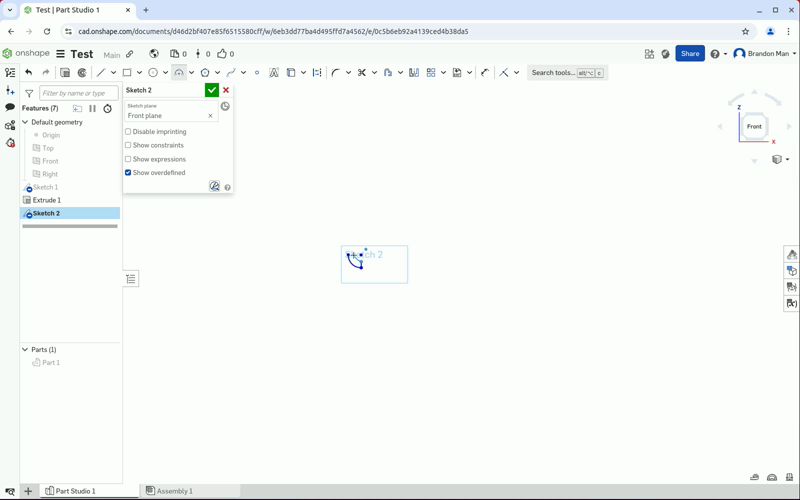
click(353, 254)
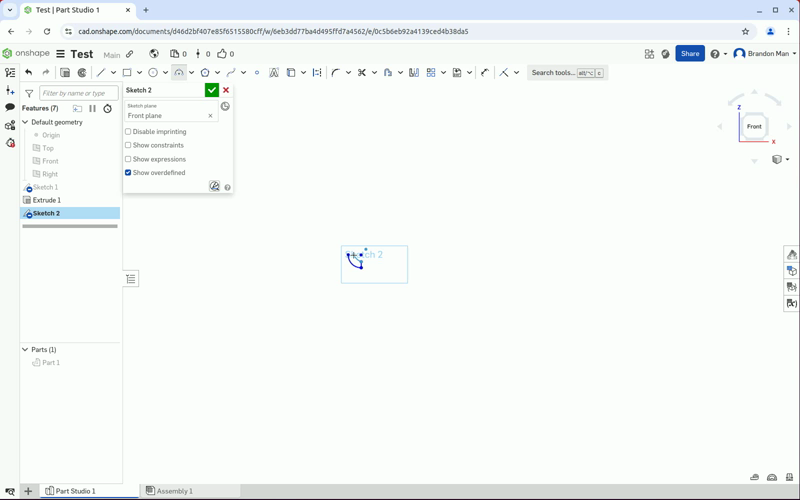
mouse_move(355, 259)
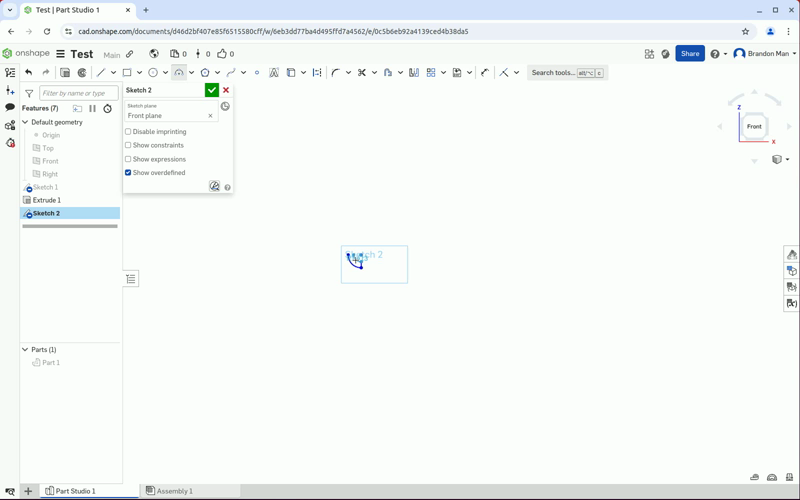
click(355, 259)
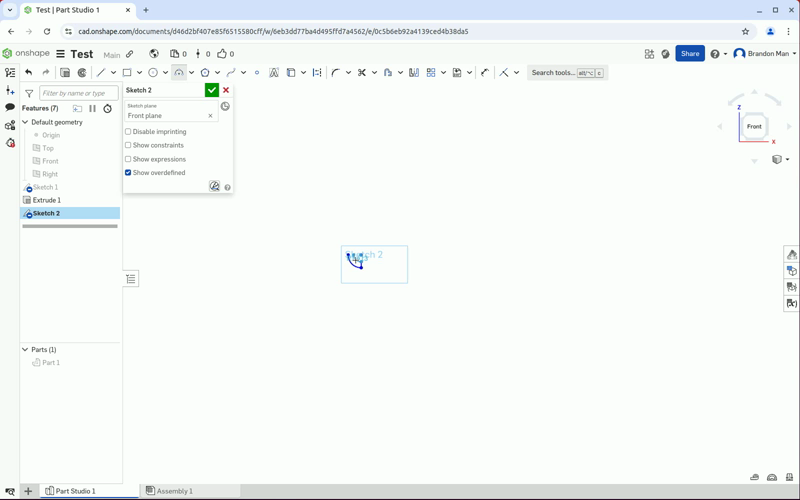
key_up(shift)
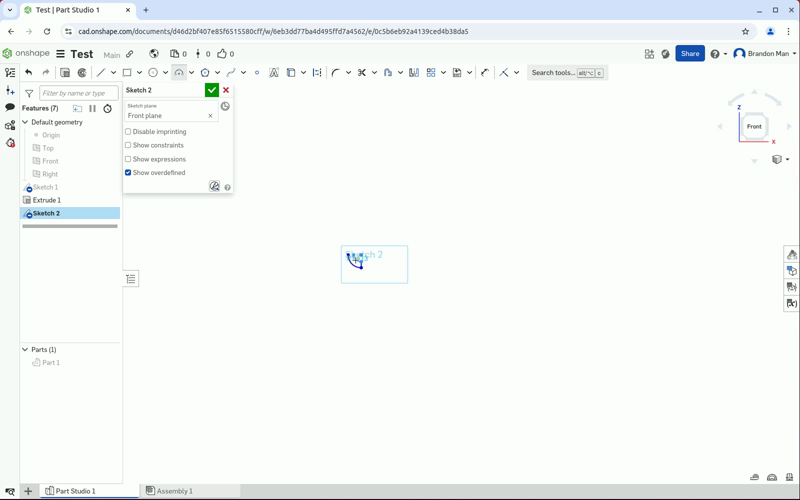
key(esc)
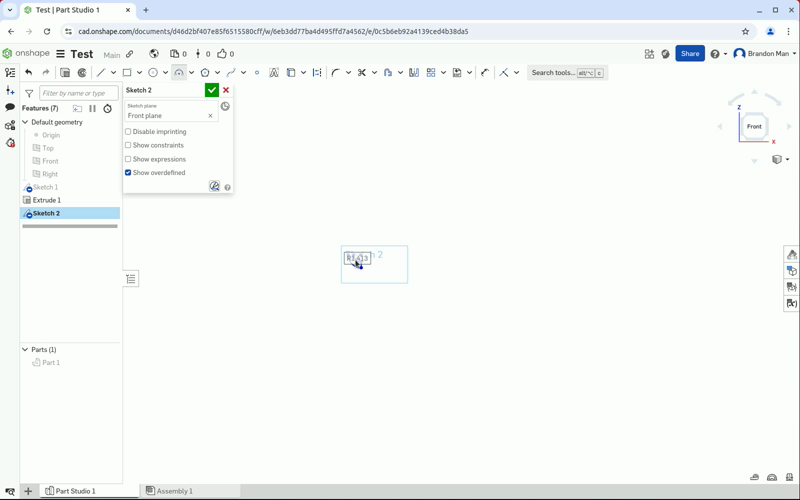
key(l)
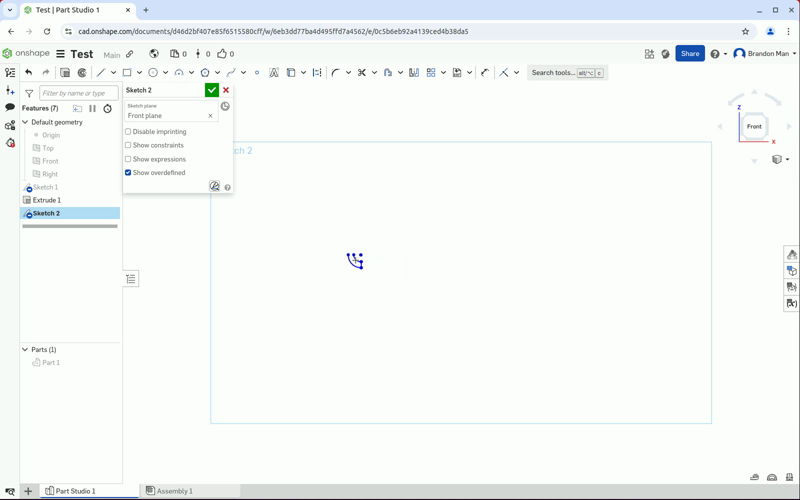
mouse_move(353, 254)
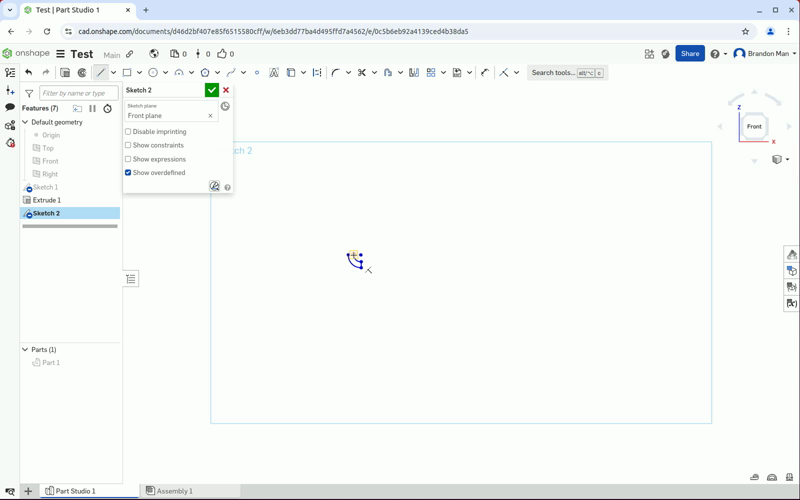
click(353, 254)
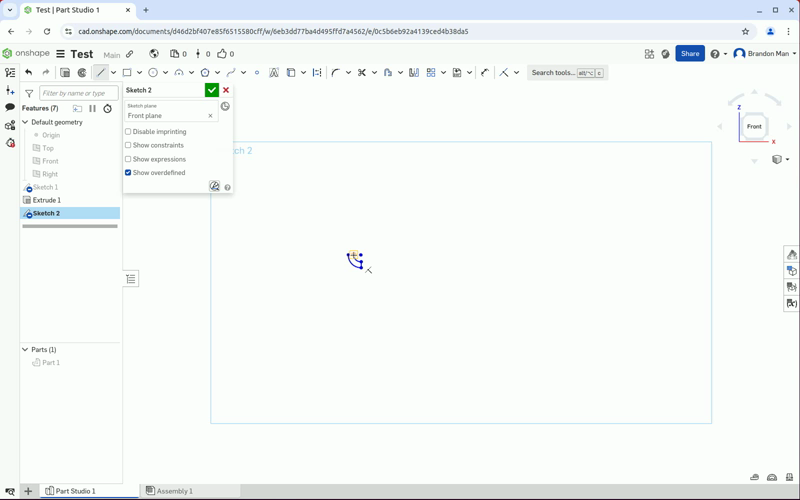
mouse_move(383, 254)
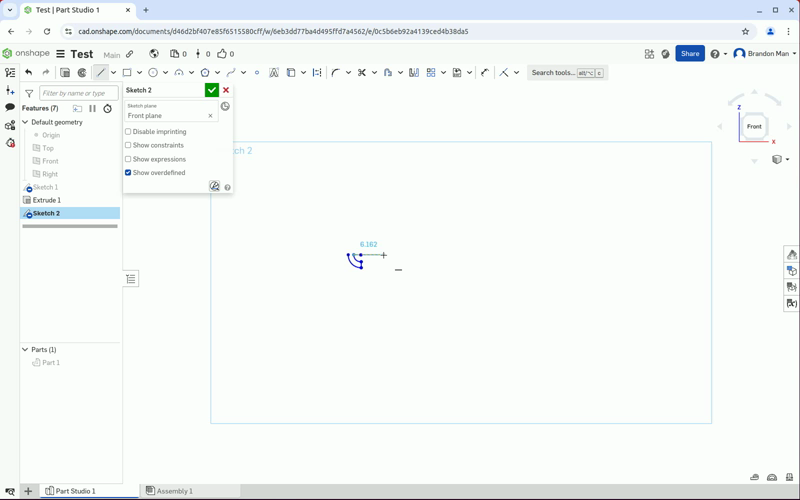
key_down(shift)
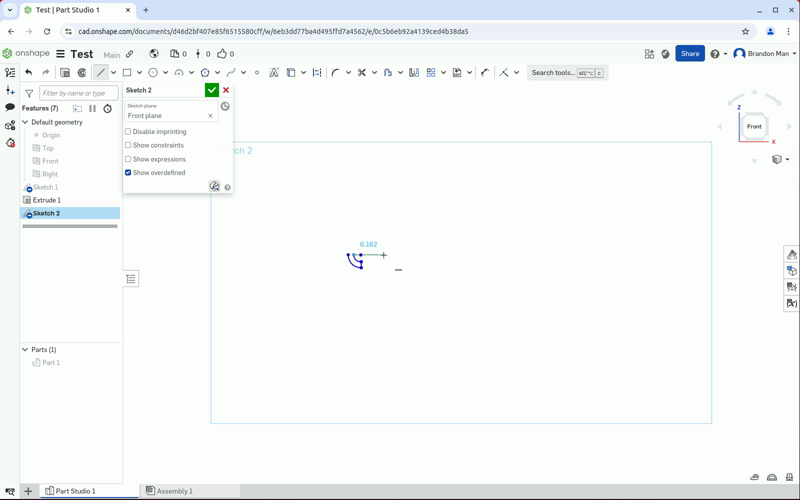
mouse_move(348, 254)
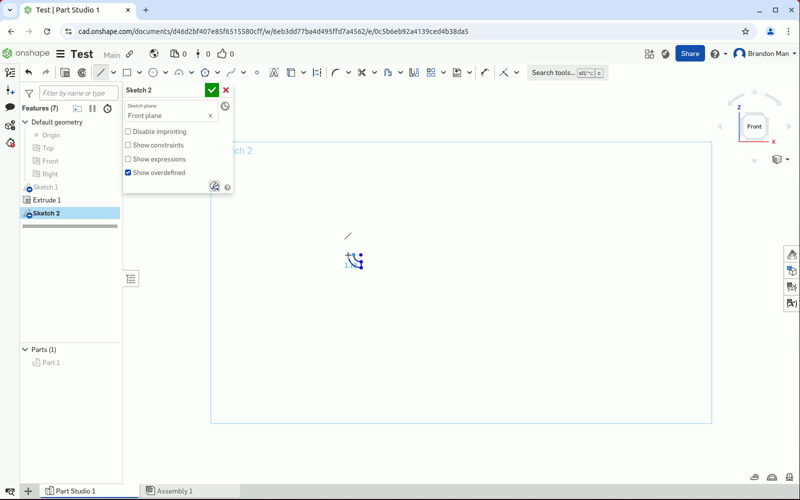
scroll(6)
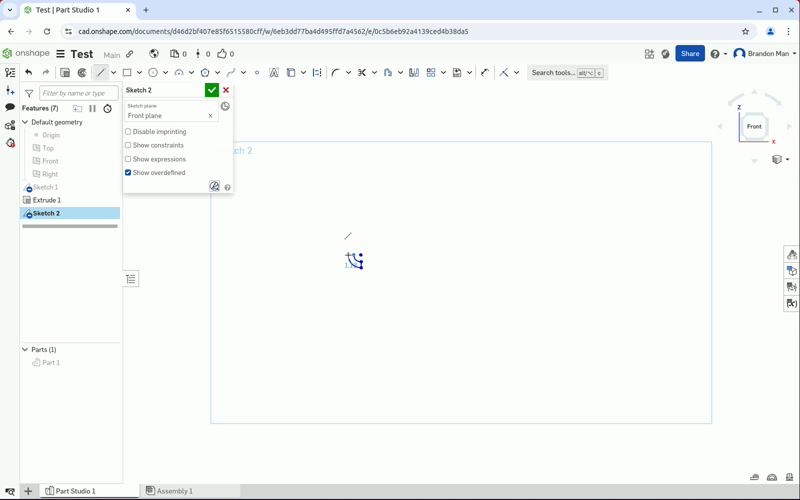
scroll(6)
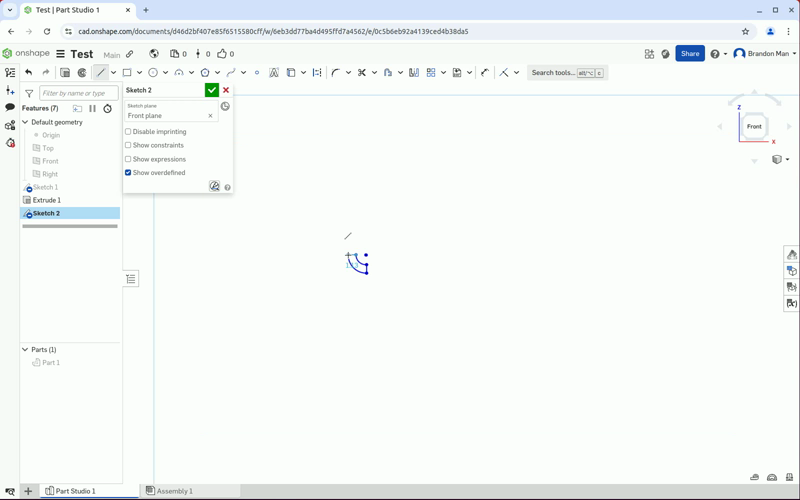
scroll(6)
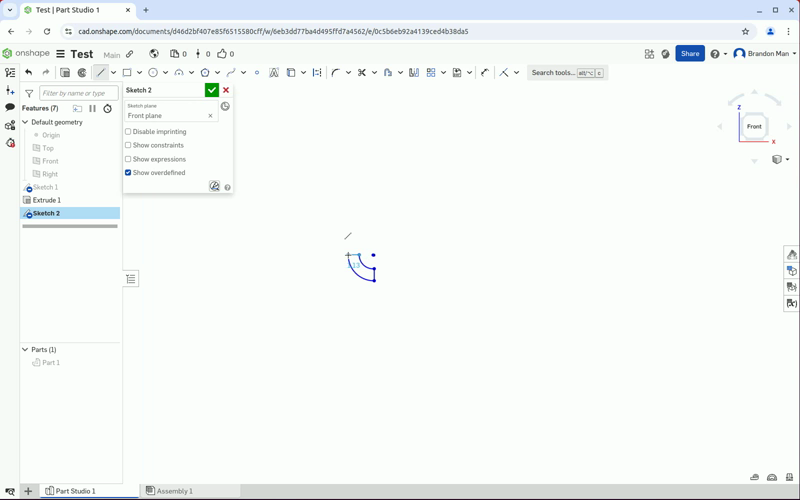
scroll(6)
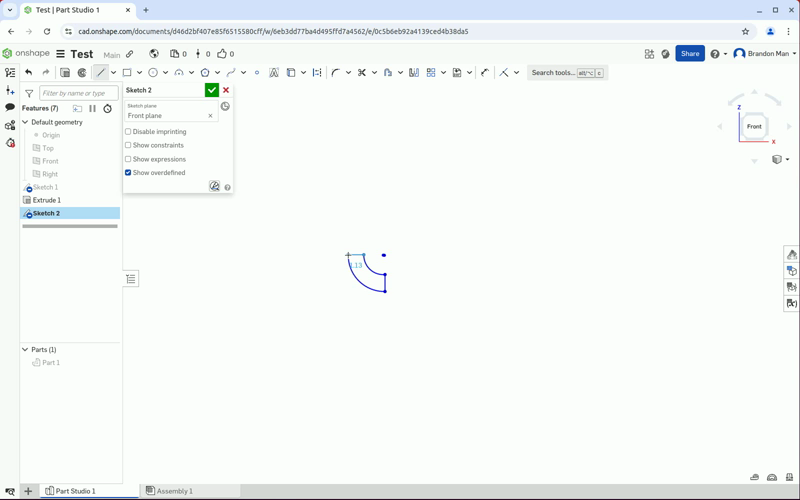
scroll(6)
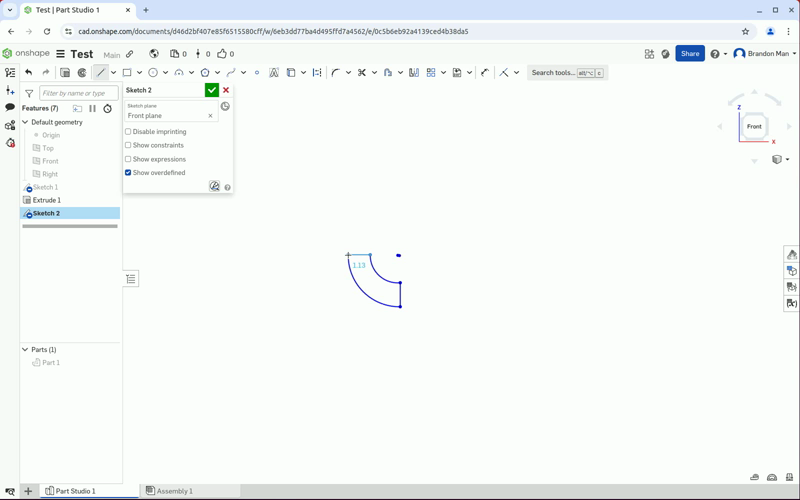
scroll(6)
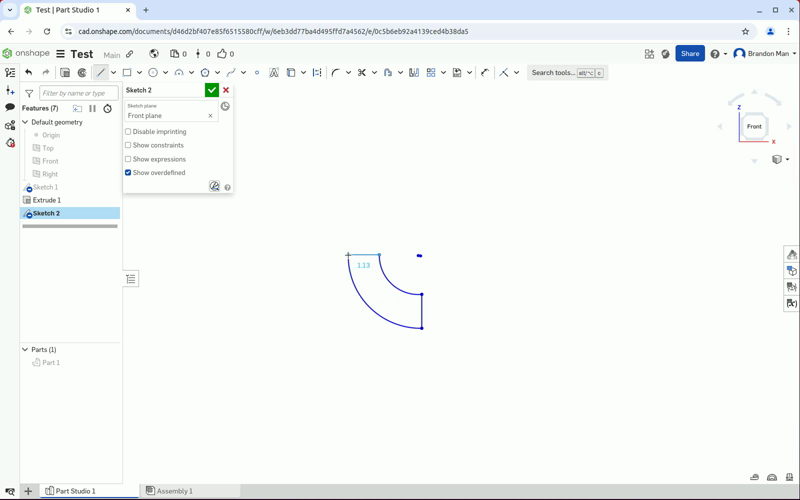
scroll(6)
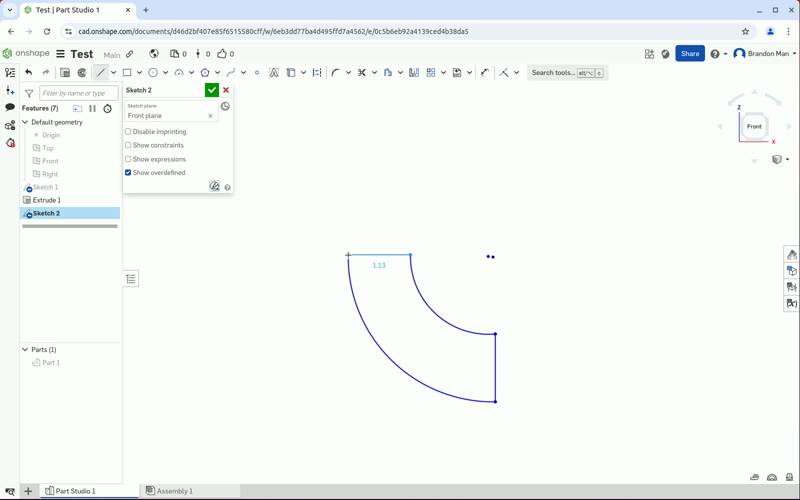
key_up(shift)
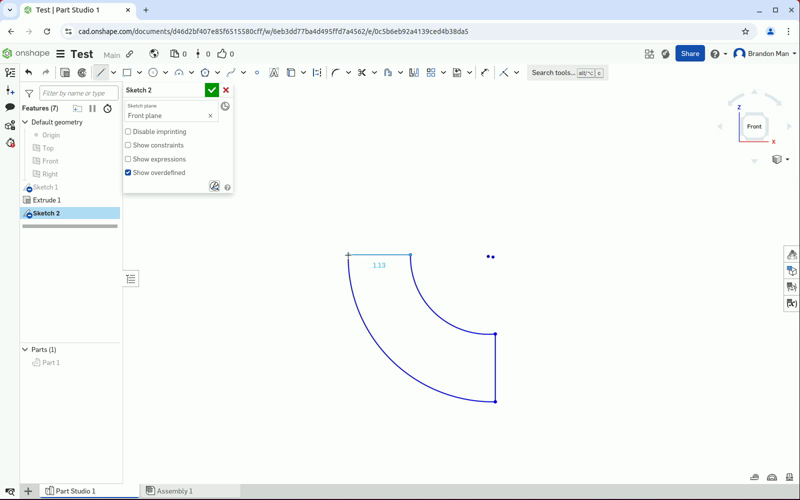
click(348, 254)
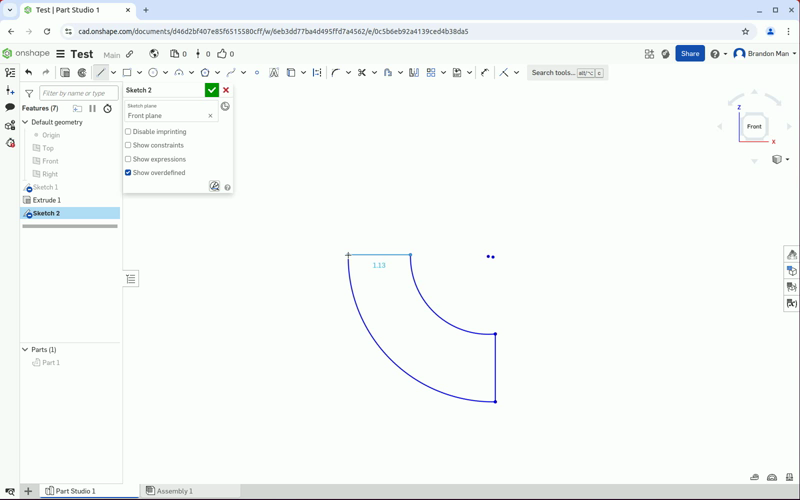
scroll(-6)
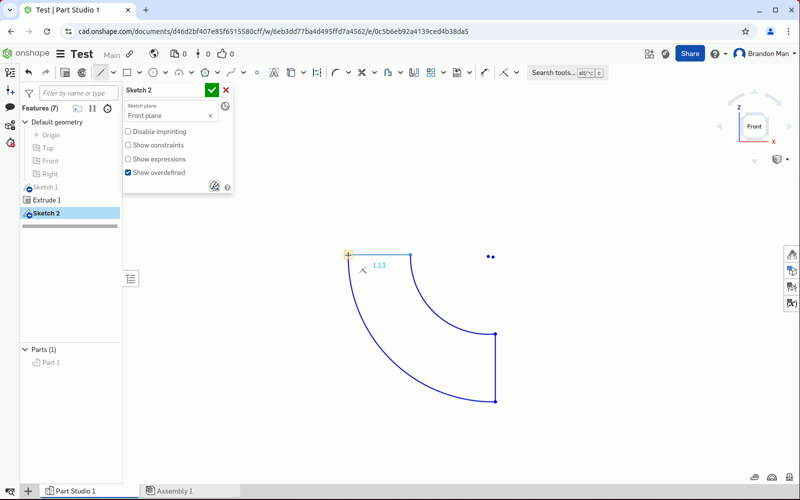
scroll(-6)
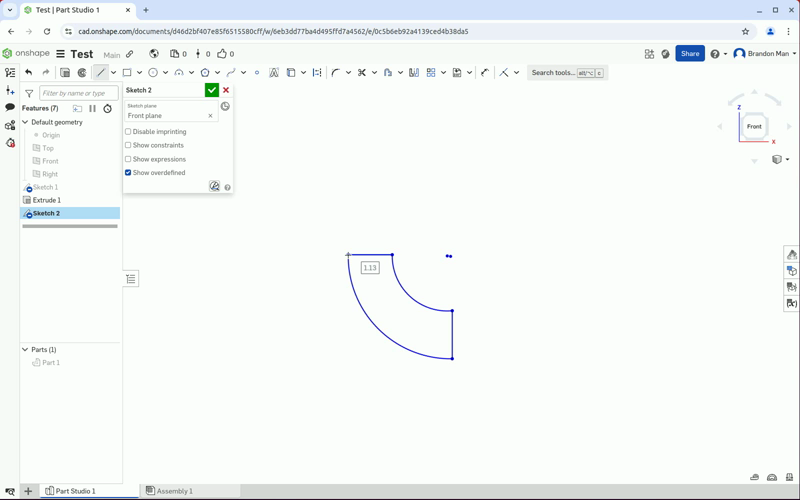
scroll(-6)
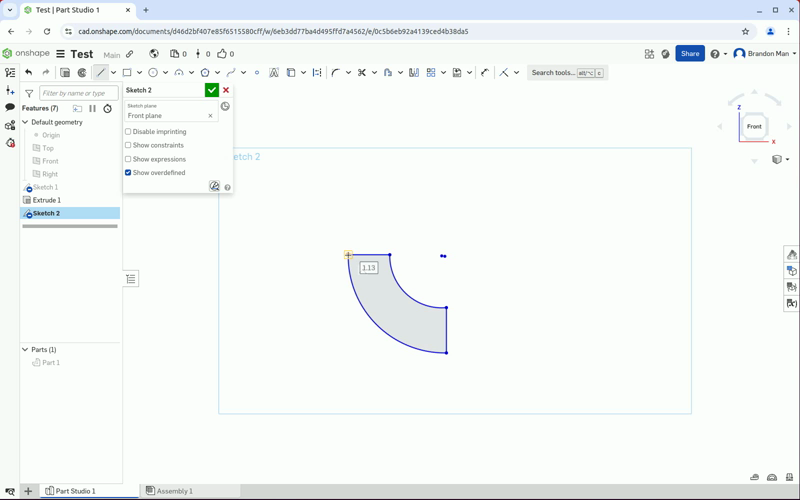
scroll(-6)
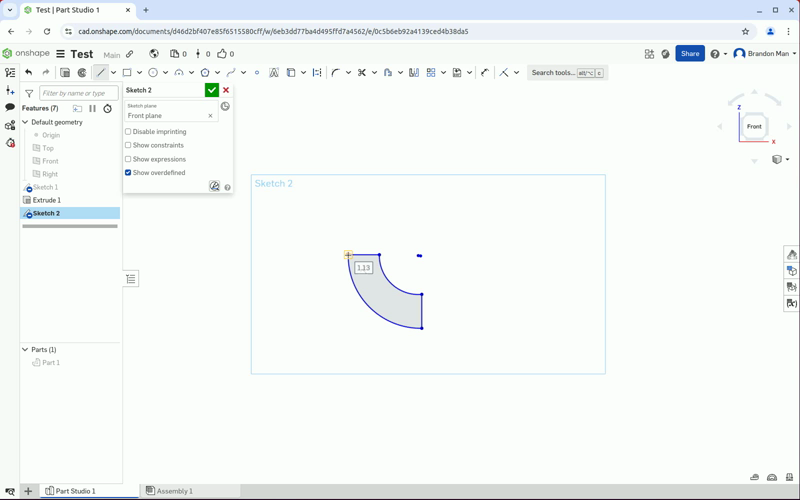
scroll(-6)
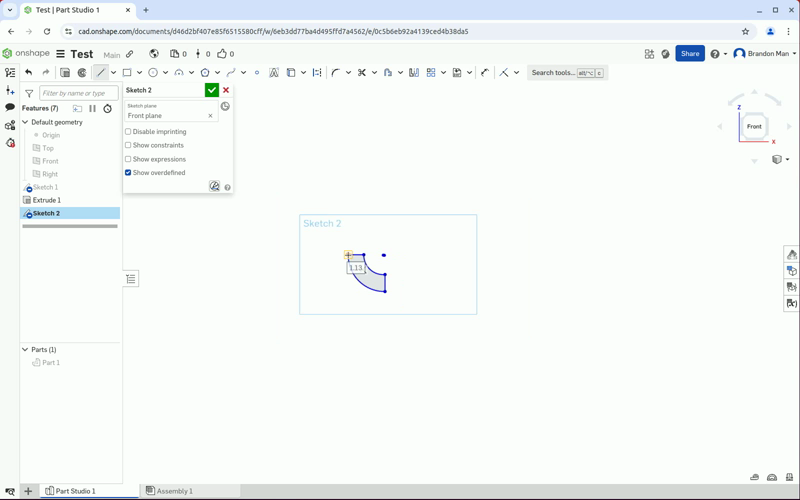
scroll(-6)
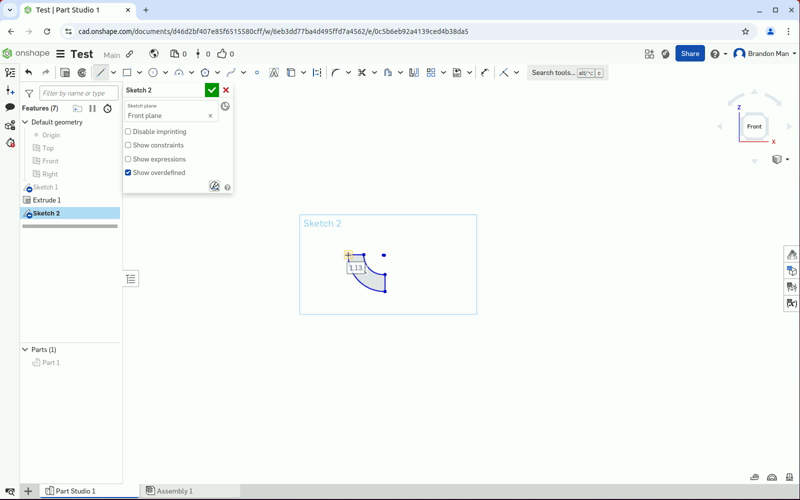
scroll(-6)
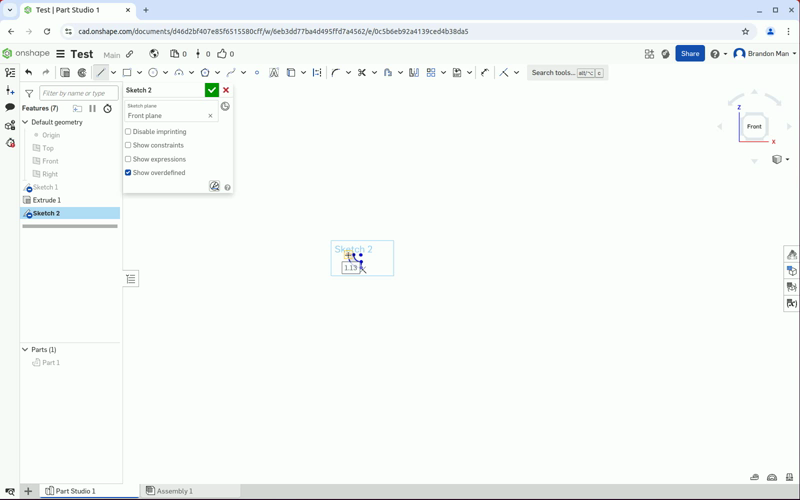
key(esc)
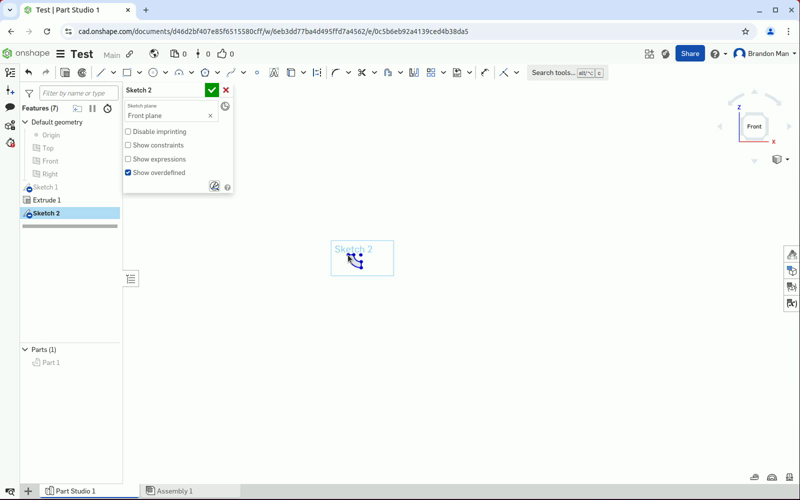
mouse_move(354, 265)
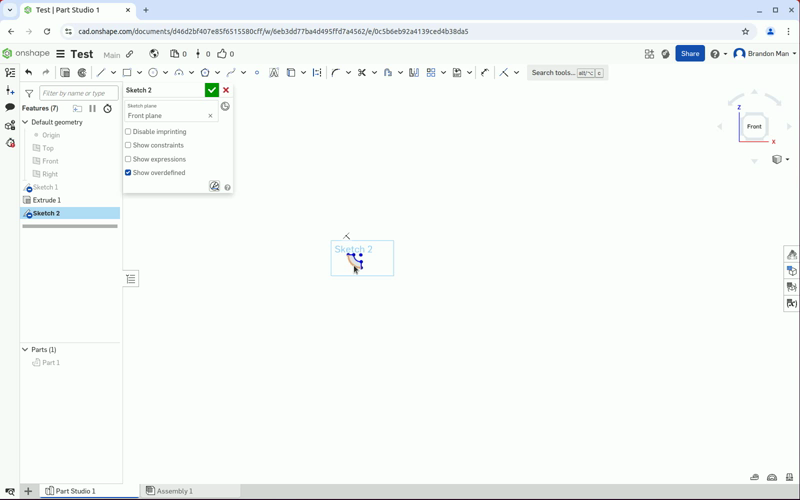
scroll(6)
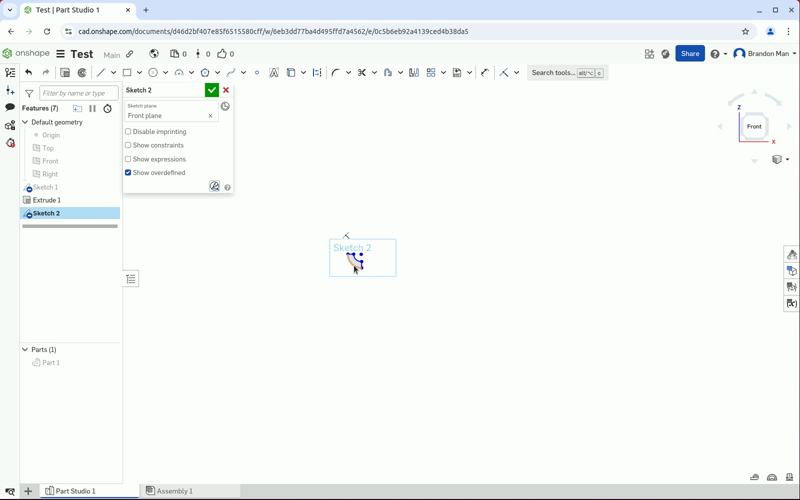
scroll(6)
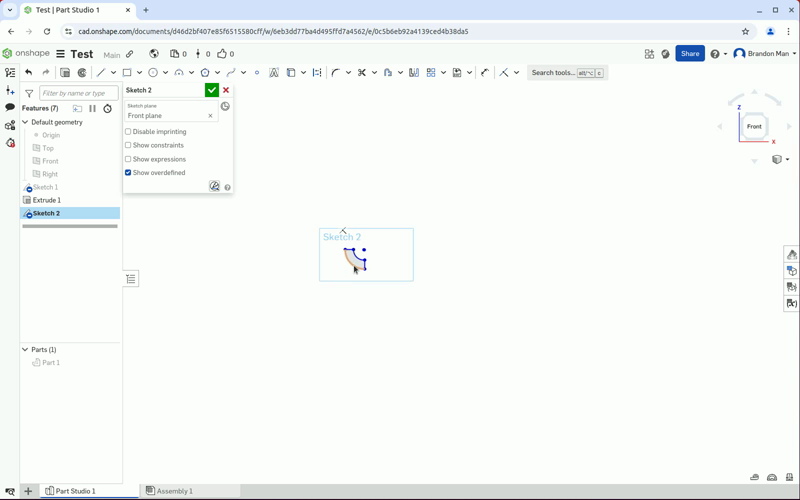
scroll(6)
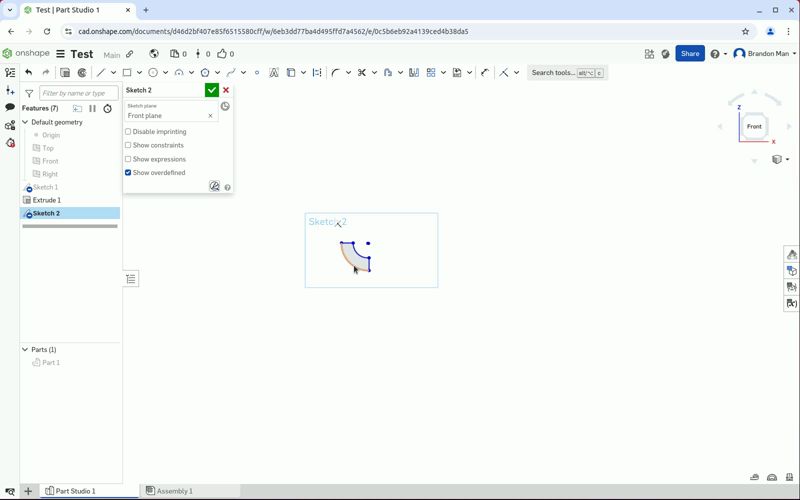
scroll(6)
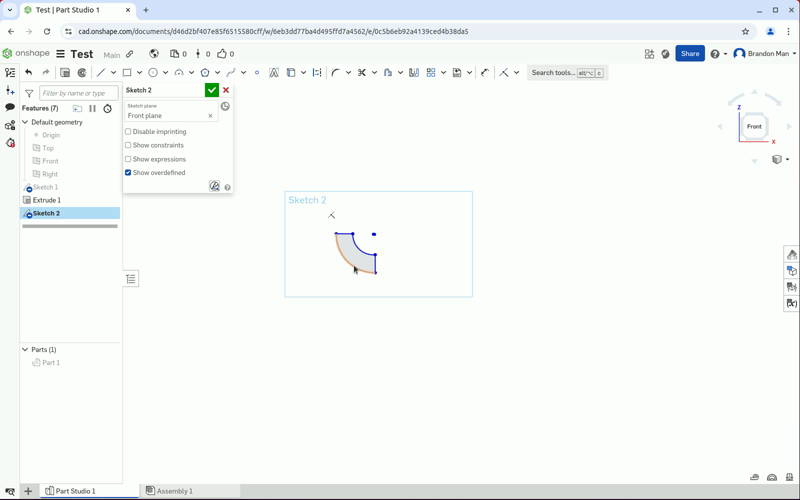
scroll(6)
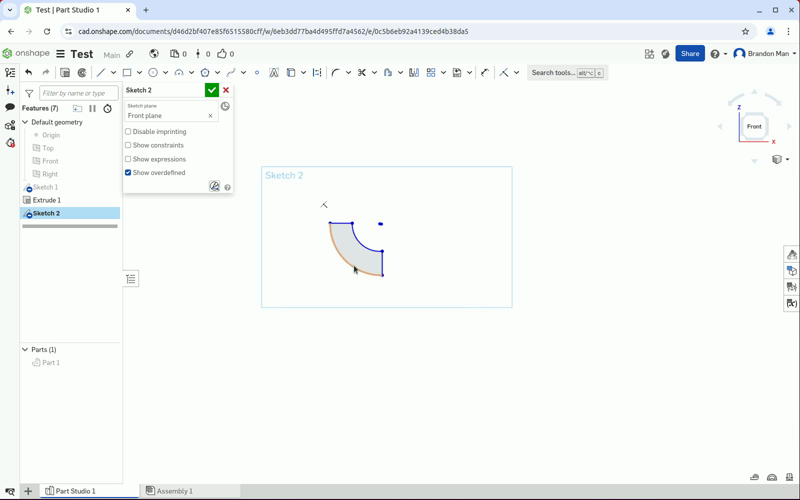
scroll(6)
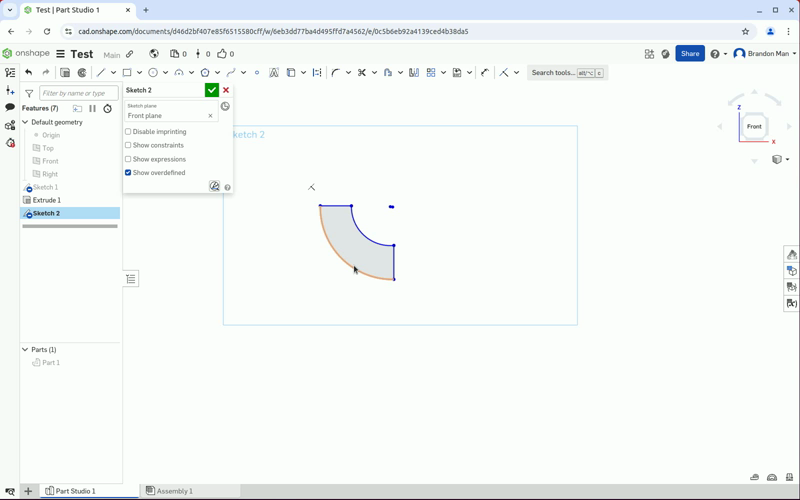
scroll(6)
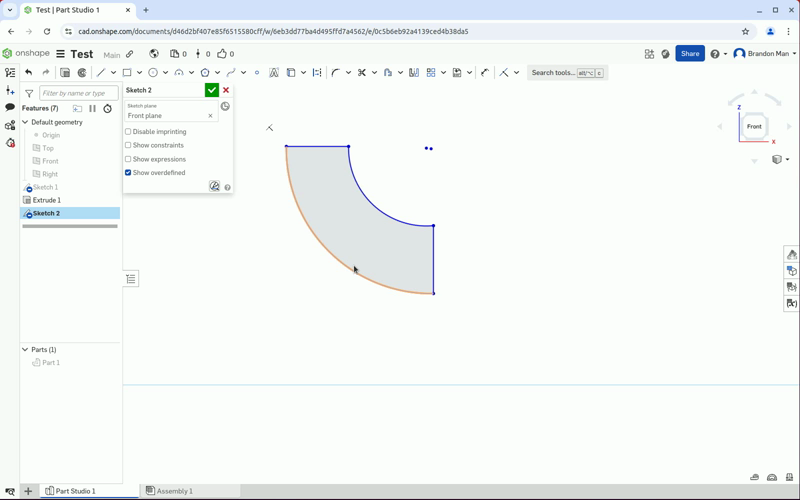
click(354, 265)
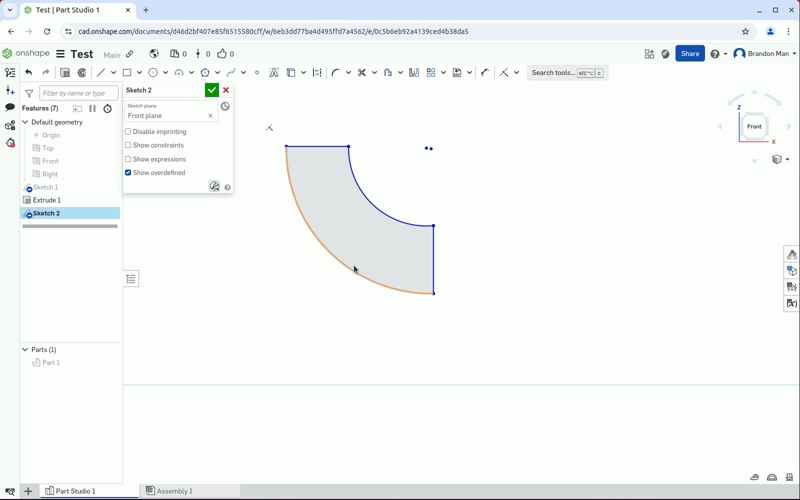
scroll(-6)
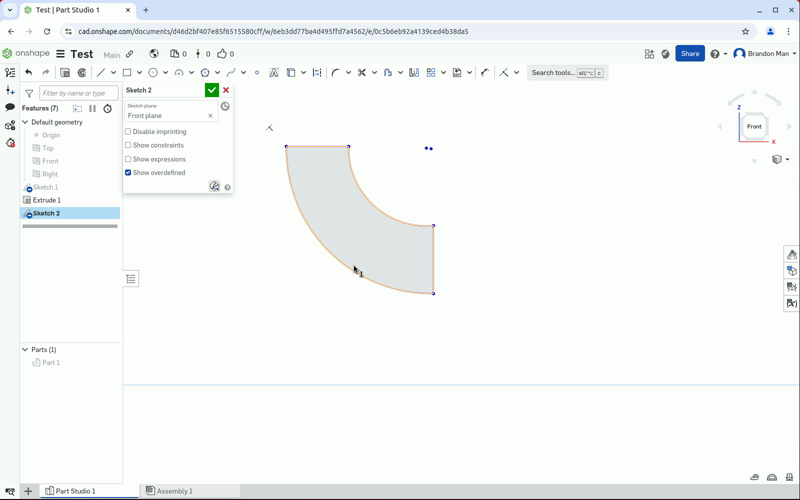
scroll(-6)
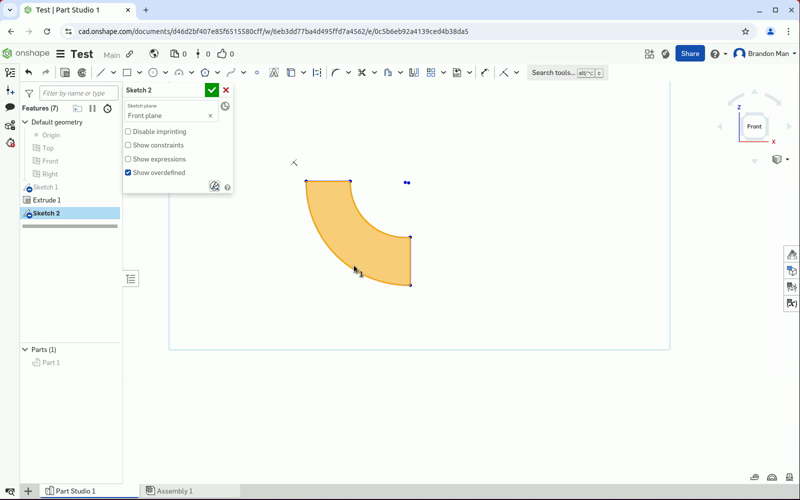
scroll(-6)
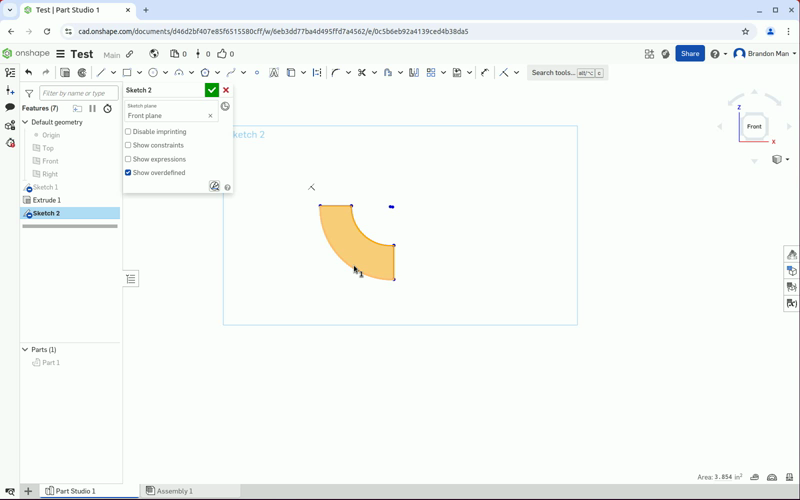
scroll(-6)
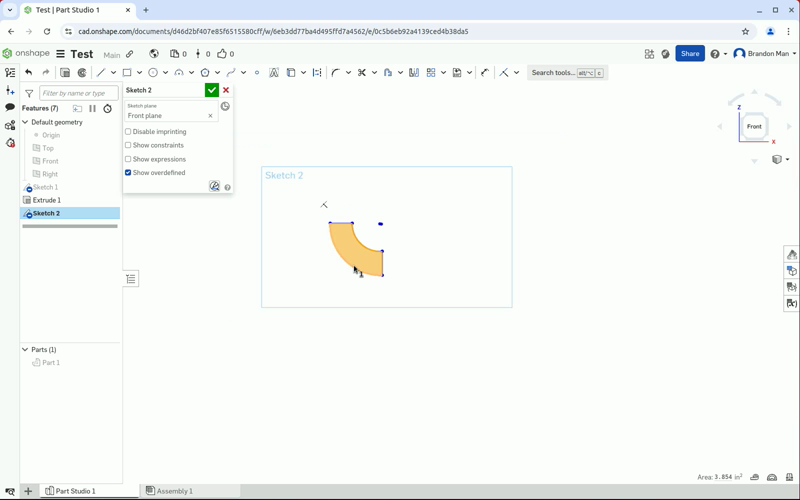
scroll(-6)
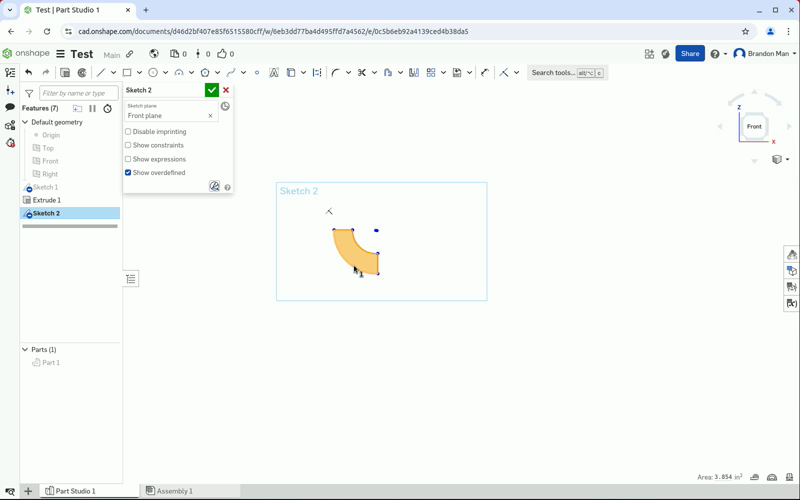
scroll(-6)
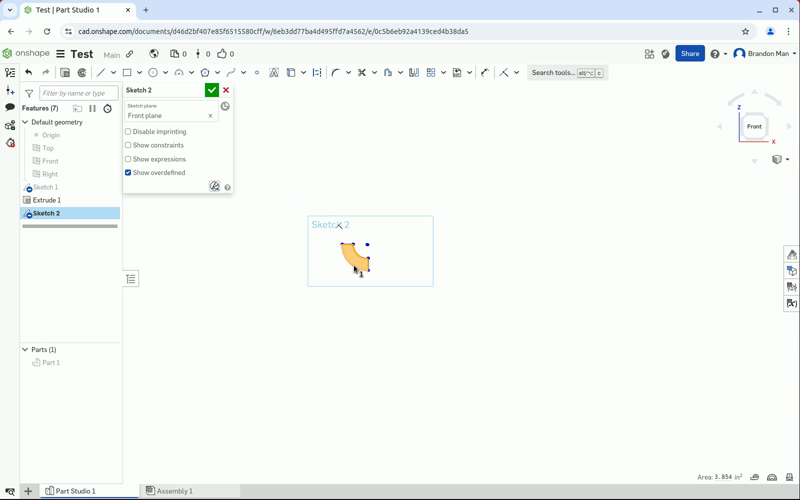
scroll(-6)
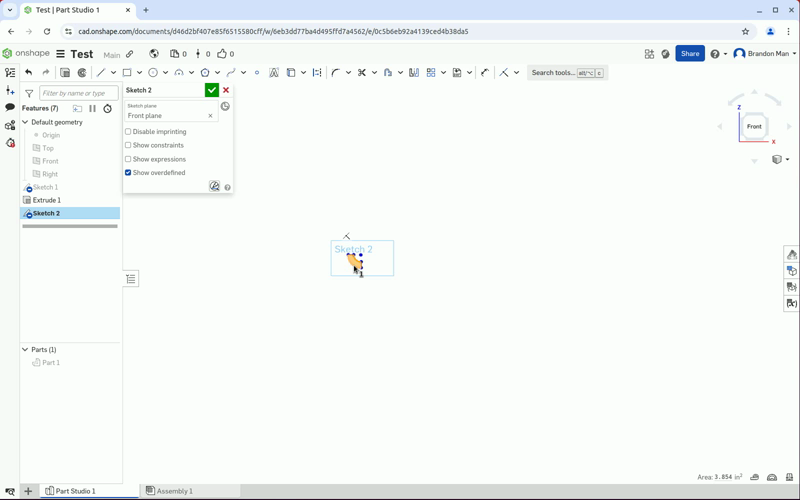
mouse_move(73, 352)
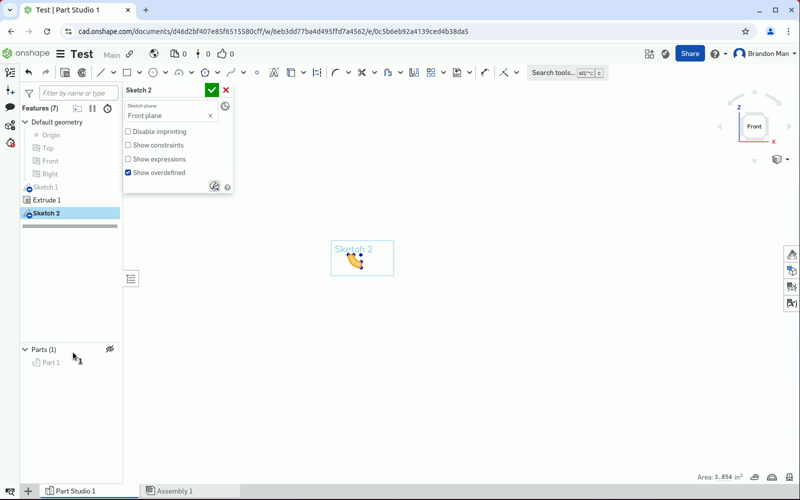
key(shift+y)
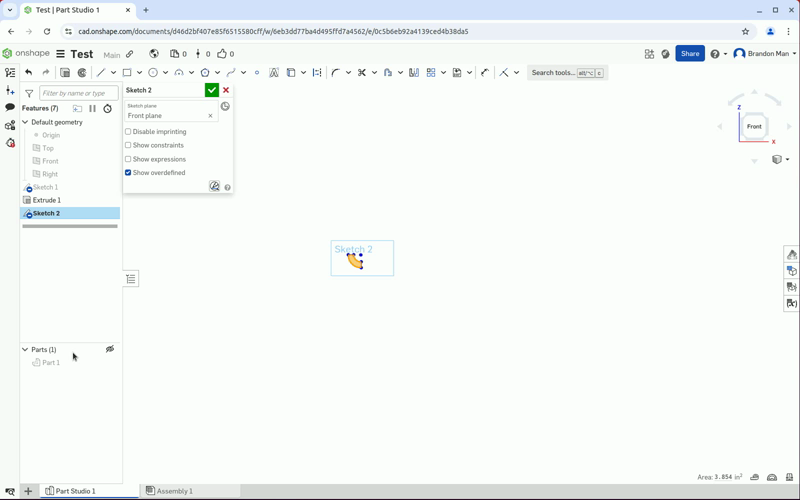
key(shift+e)
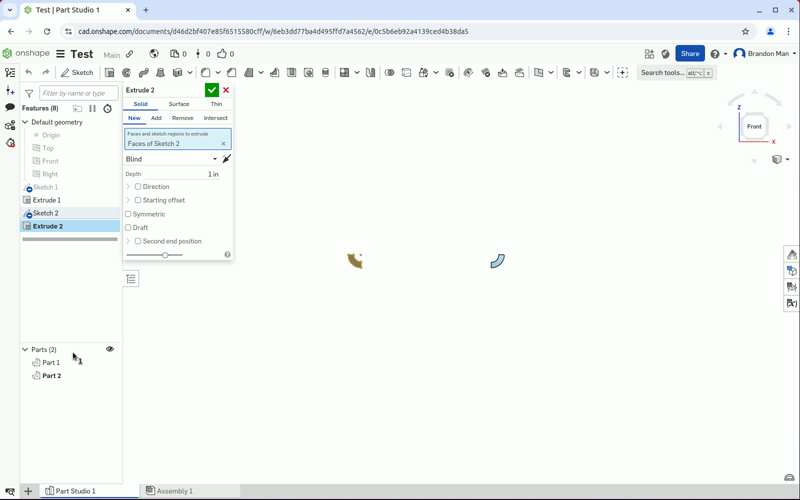
mouse_move(143, 106)
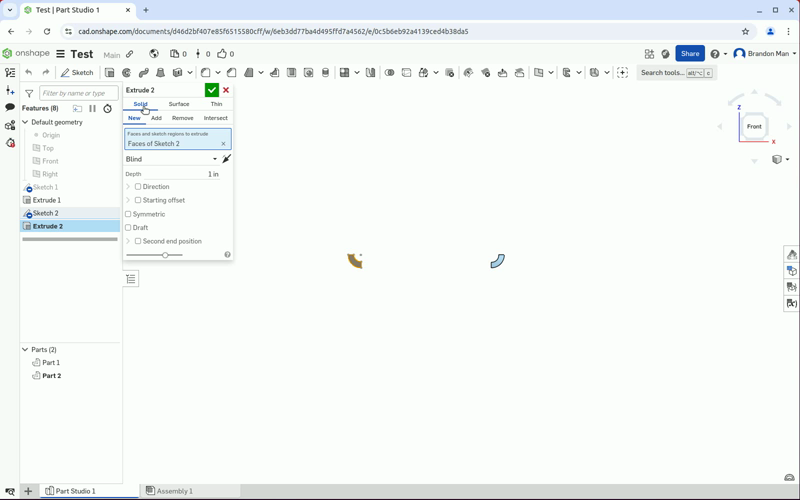
click(143, 106)
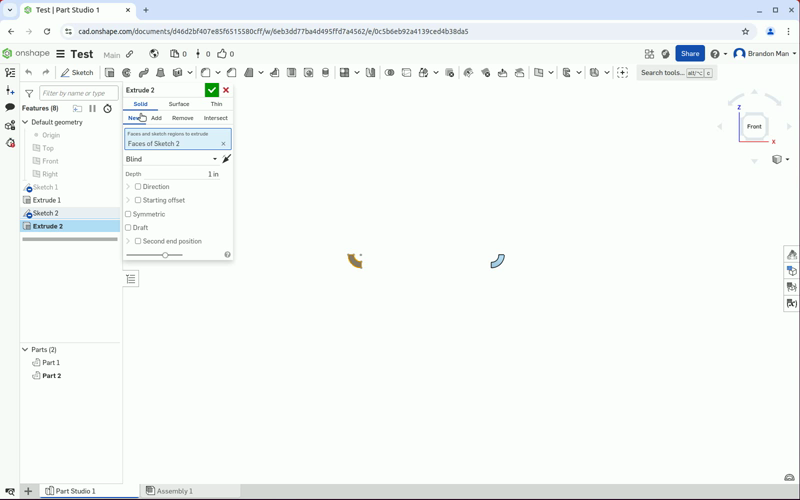
mouse_move(137, 120)
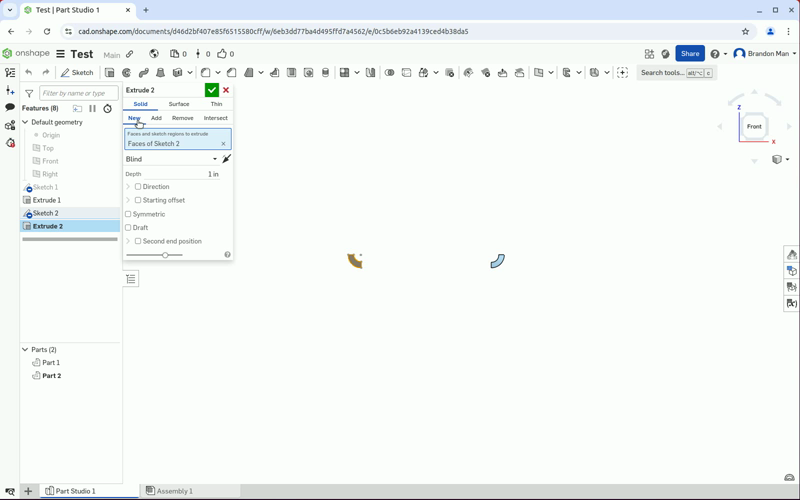
click(137, 120)
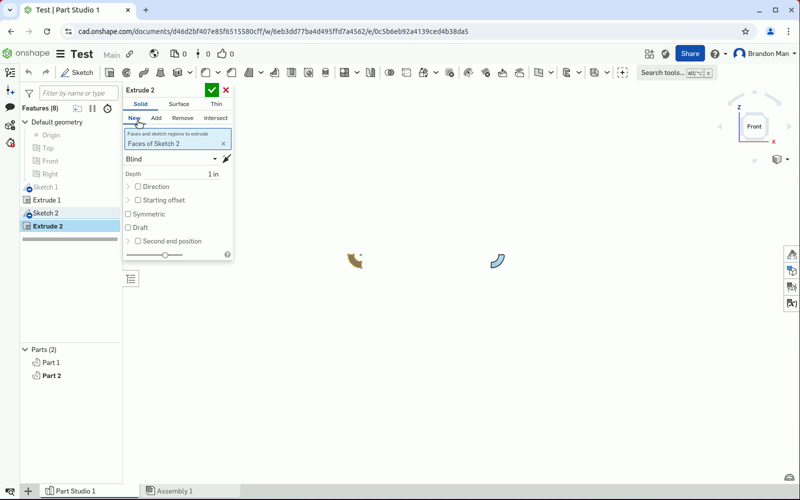
key(tab, 4)
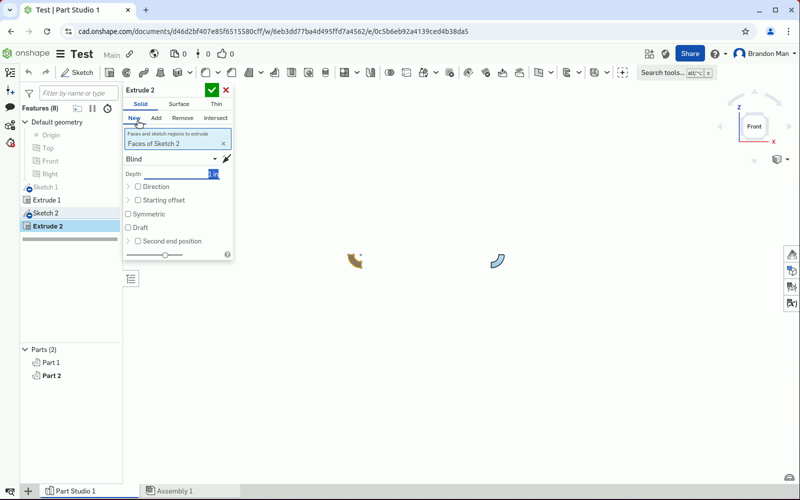
text(1.204)
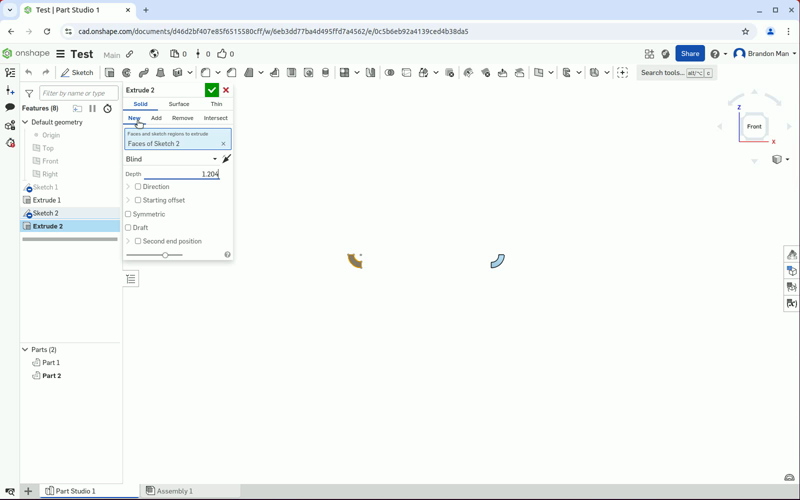
key(enter)
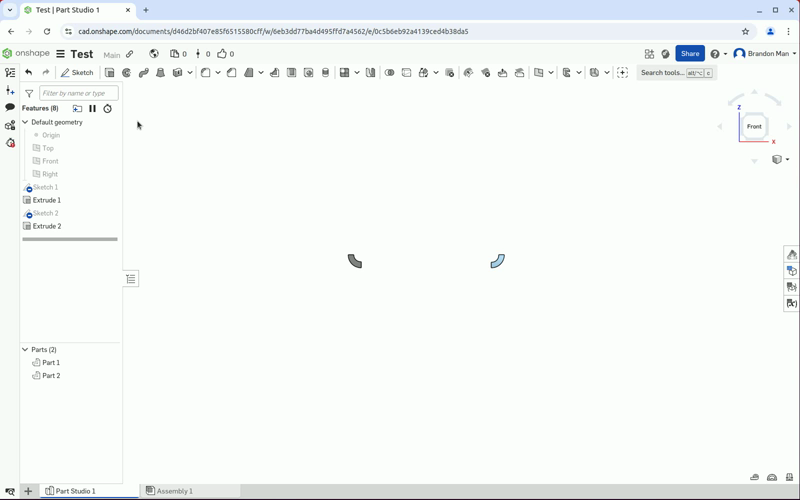
key(shift+h)
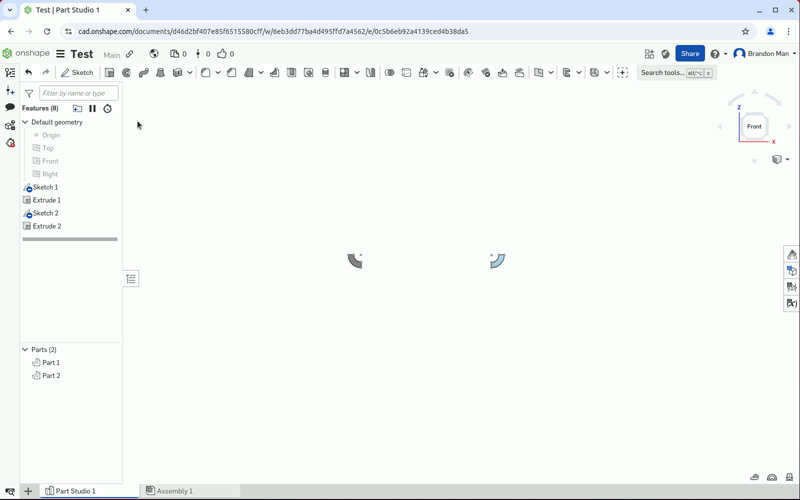
key(shift+h)
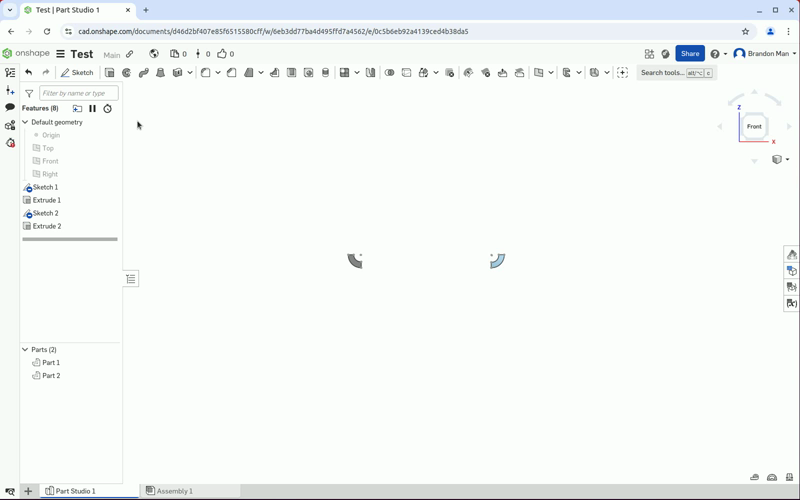
key(shift+7)
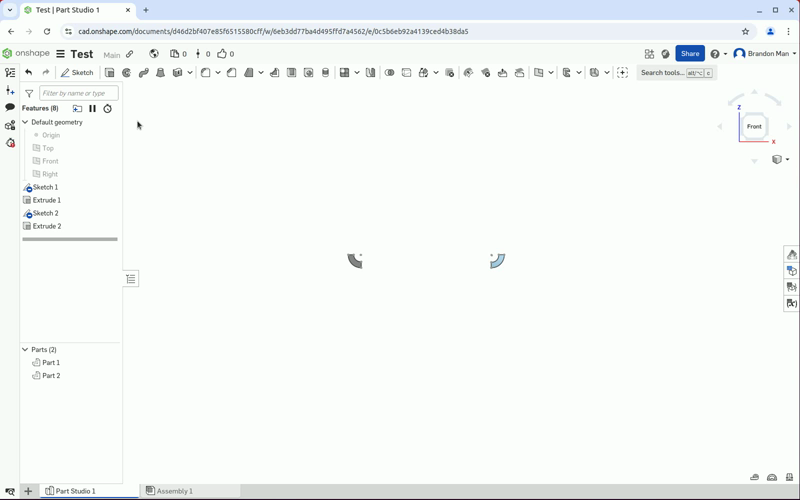
key(left, 2)
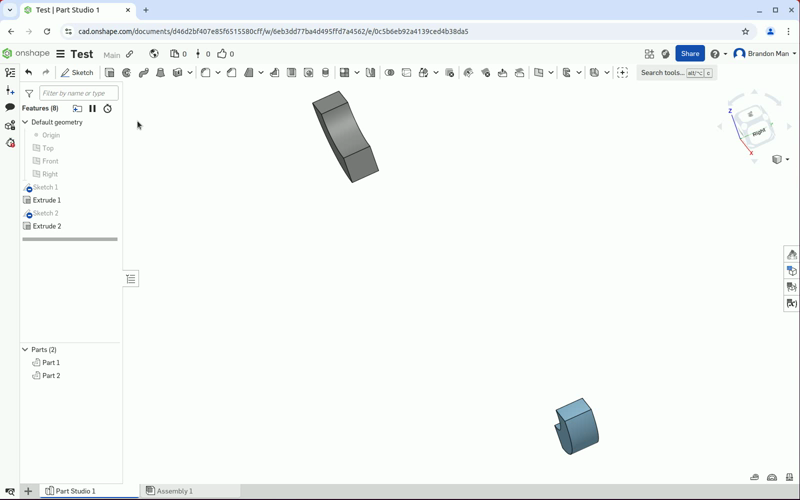
key(down, 2)
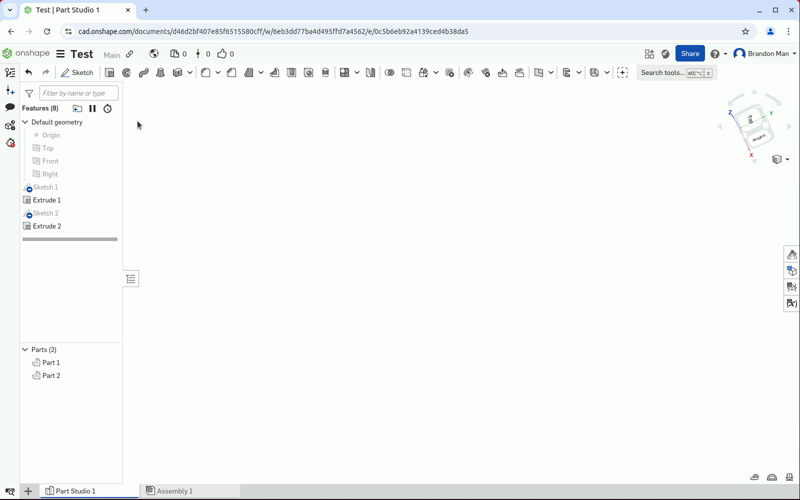
key(up, 2)
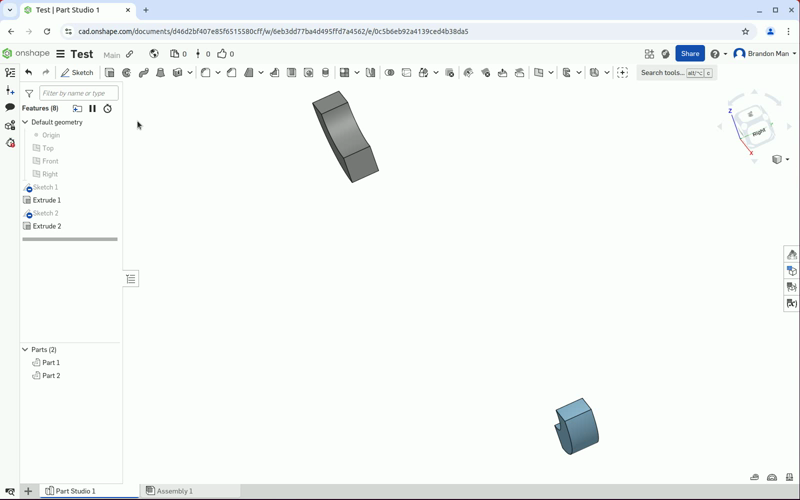
key(right, 2)
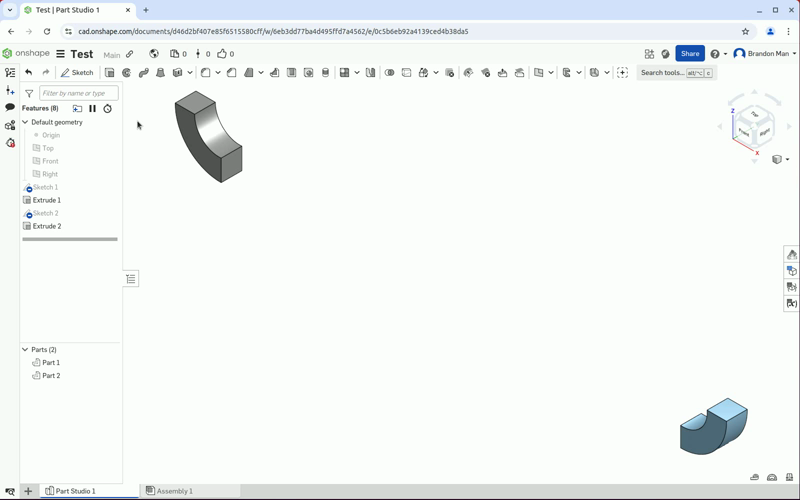
mouse_move(73, 189)
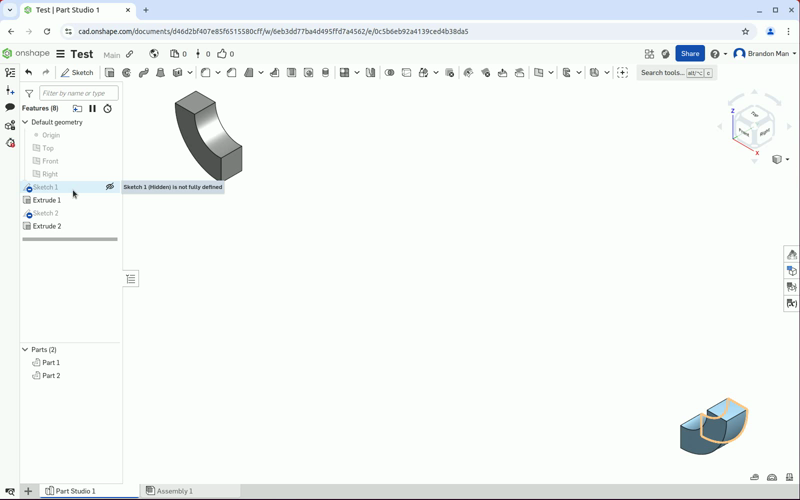
click(73, 189)